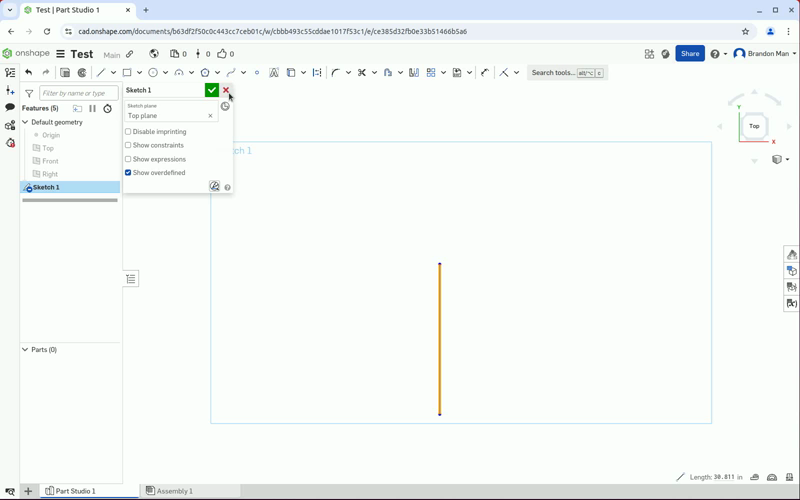
key(shift+h)
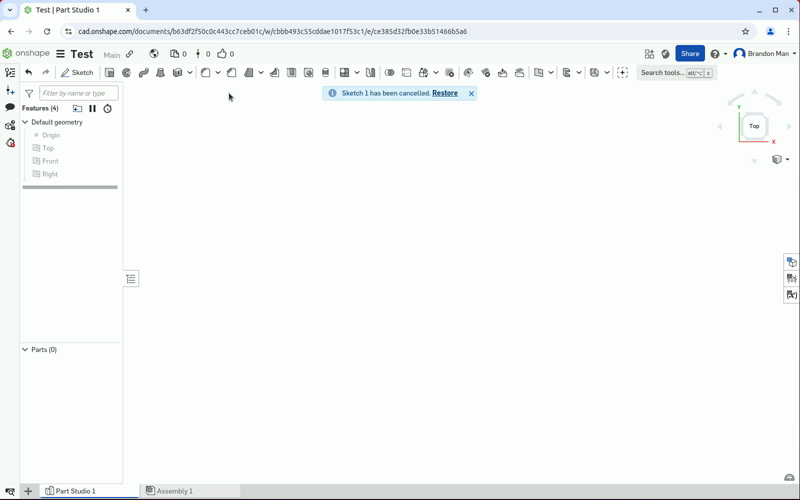
mouse_move(73, 352)
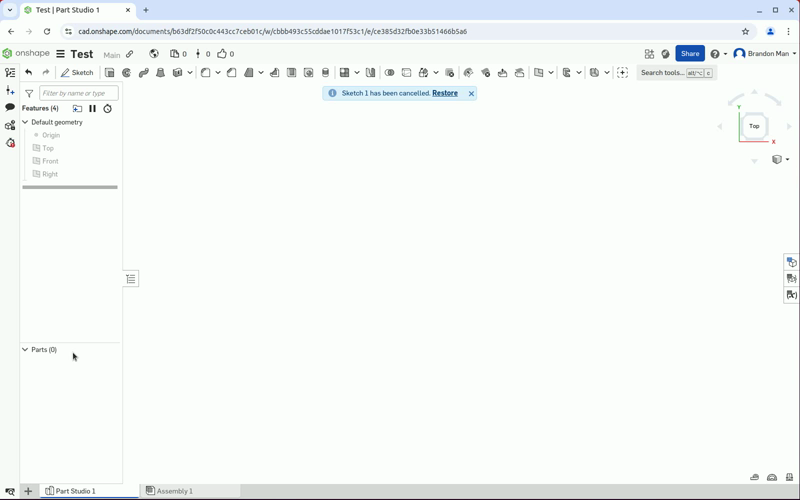
key(y)
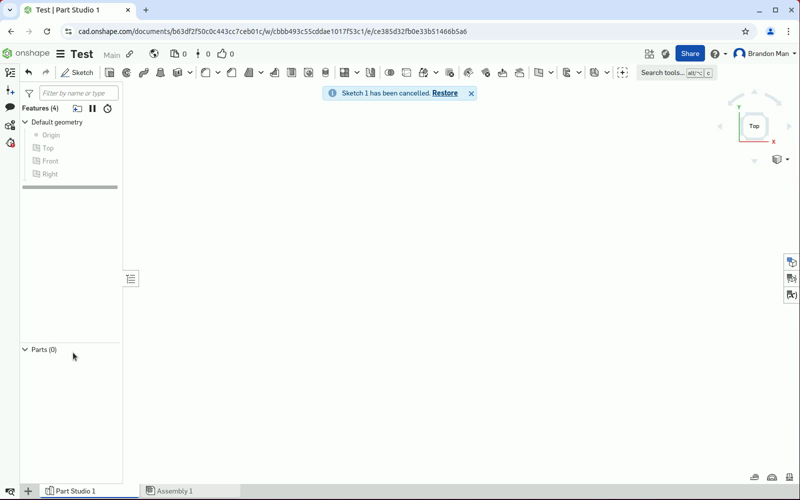
key(shift+p)
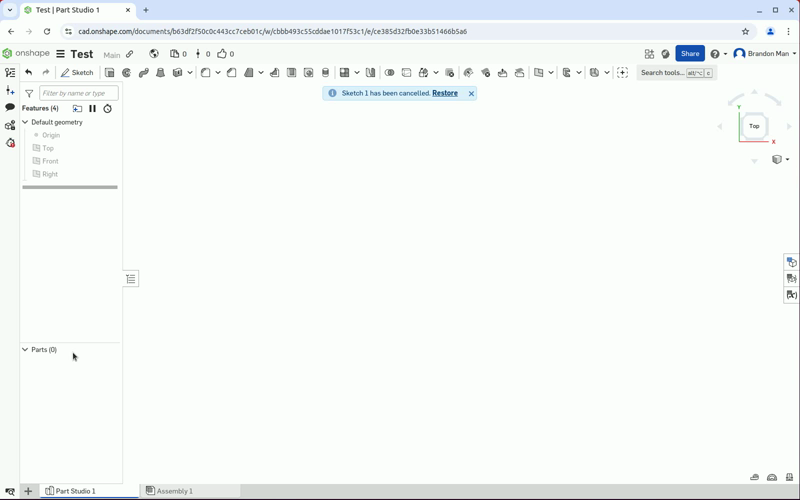
key(space)
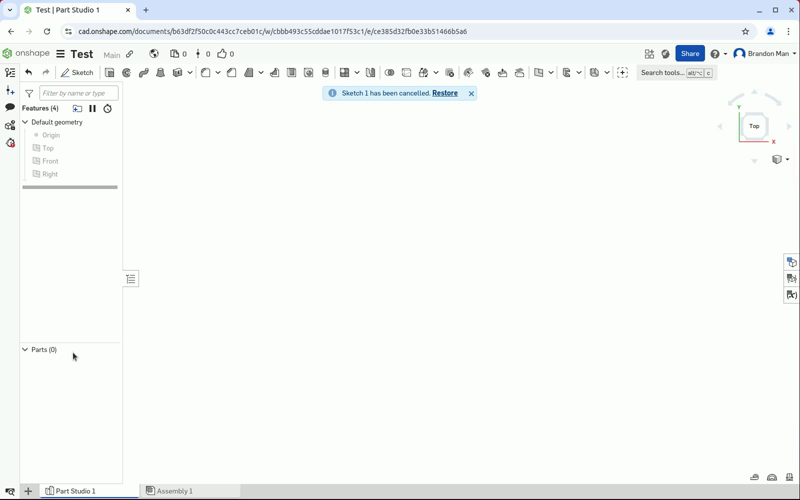
key_down(shift)
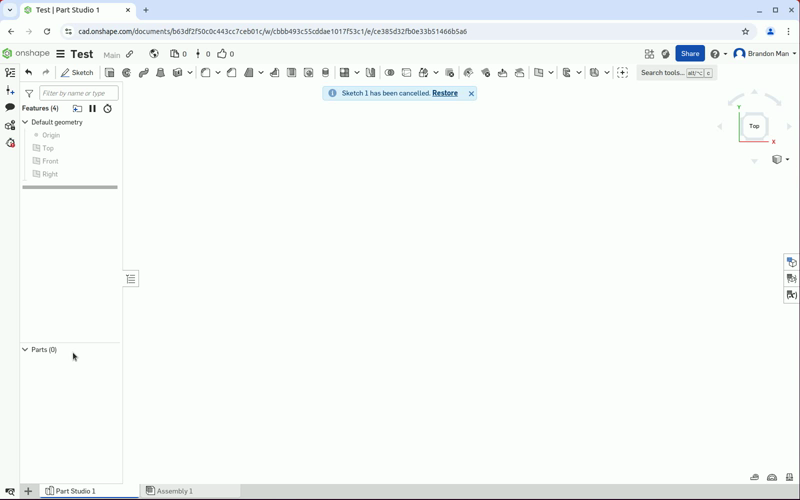
key(up)
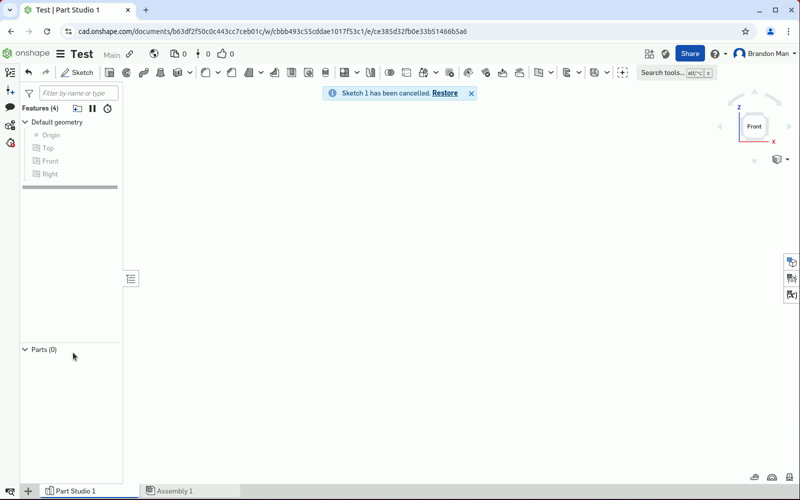
key_up(shift)
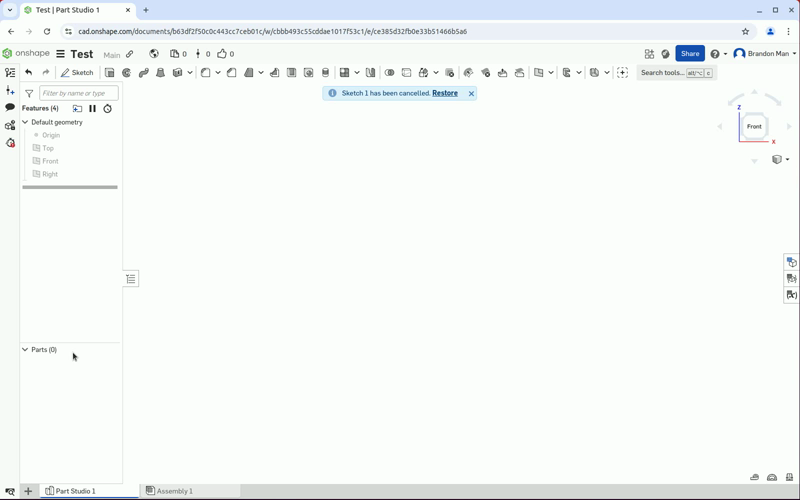
mouse_move(73, 352)
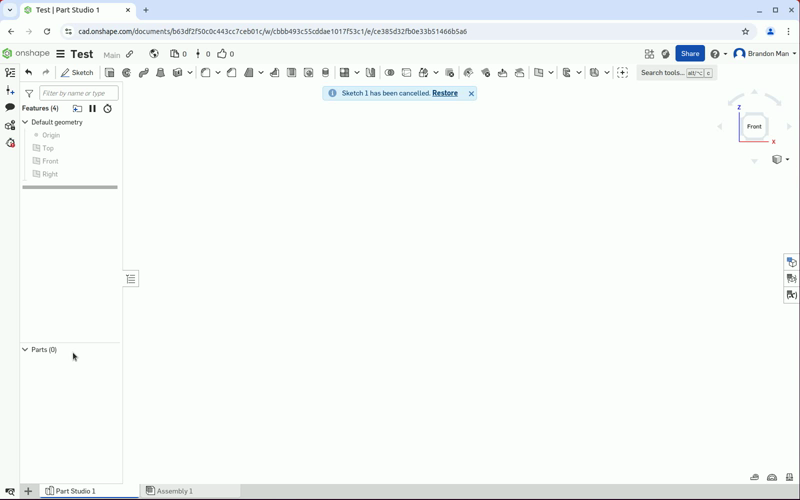
key(shift+y)
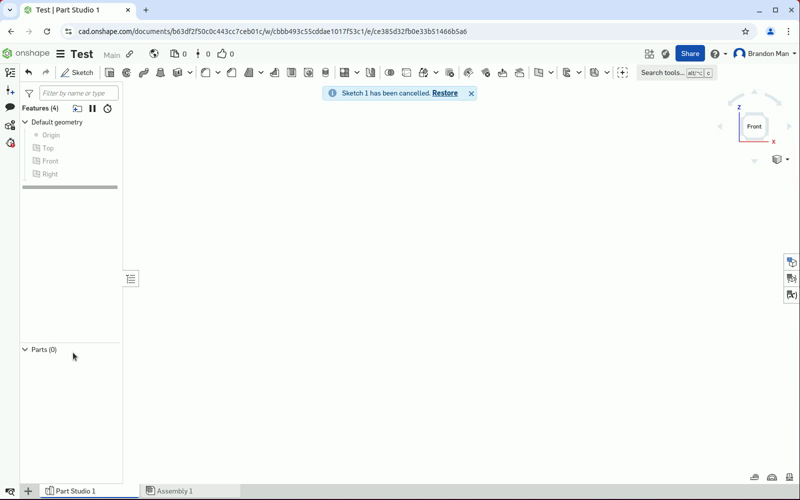
key(shift+s)
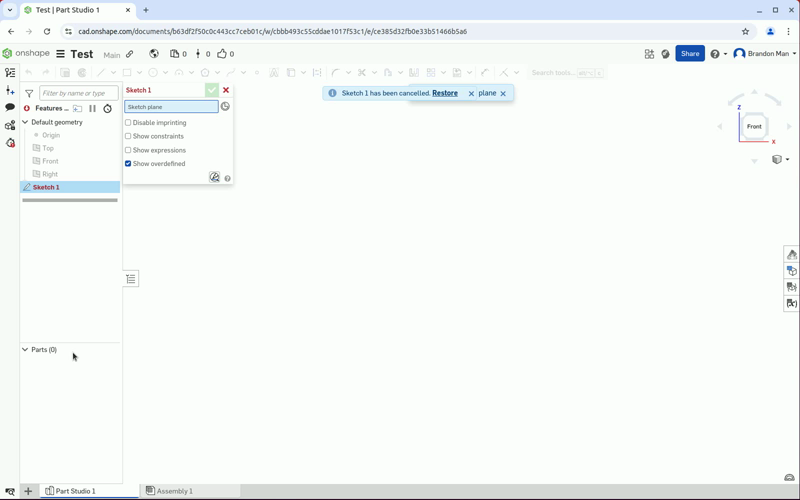
mouse_move(73, 163)
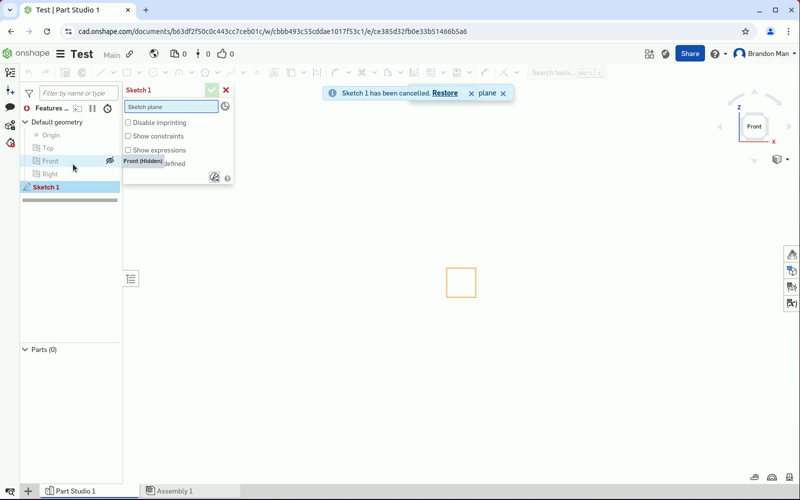
click(73, 163)
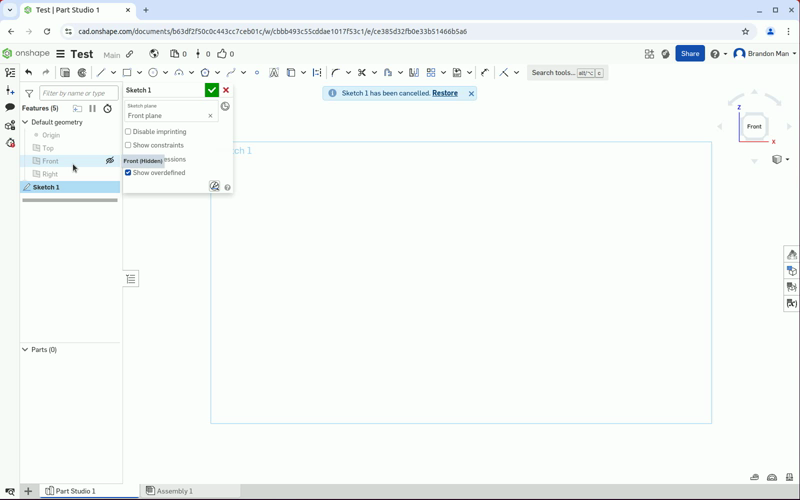
mouse_move(73, 352)
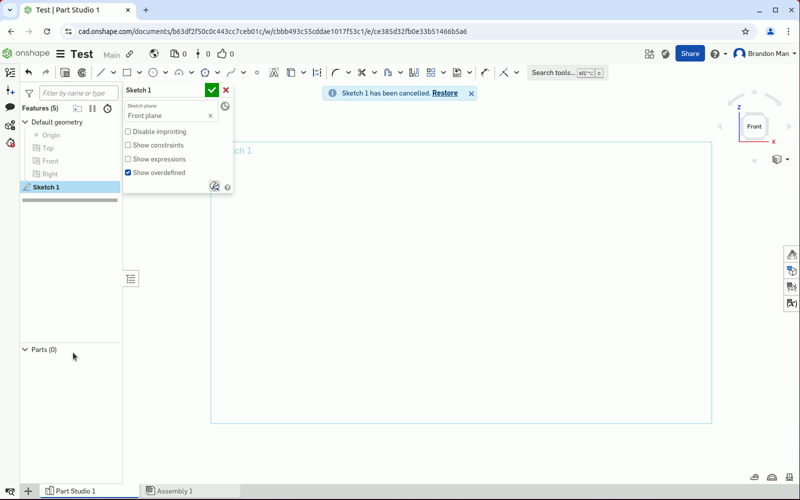
key(y)
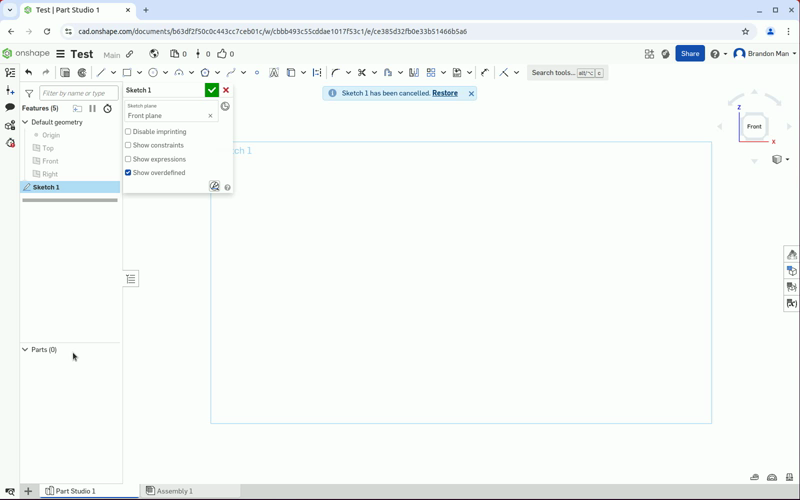
key(l)
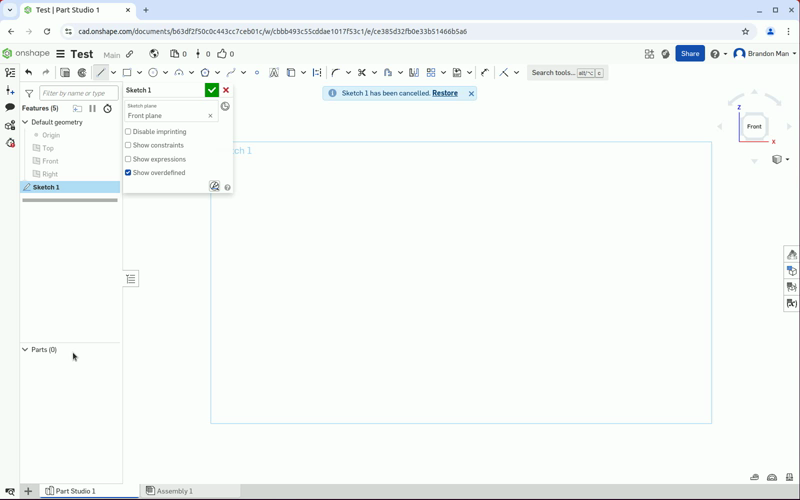
key_down(shift)
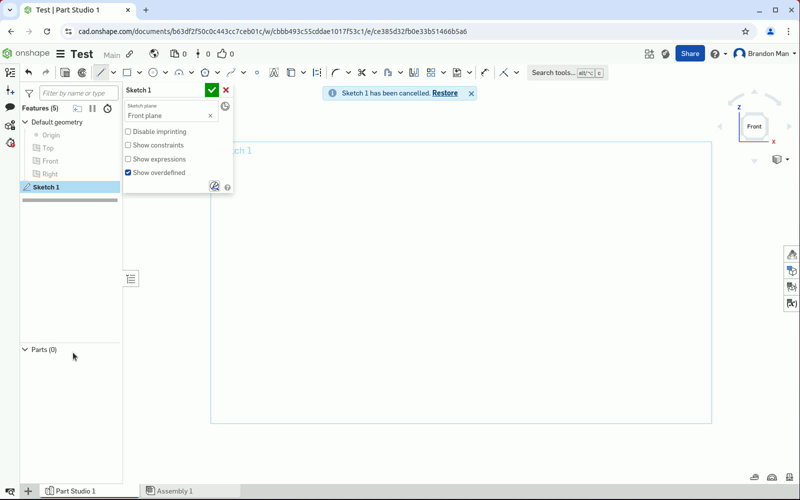
mouse_move(348, 336)
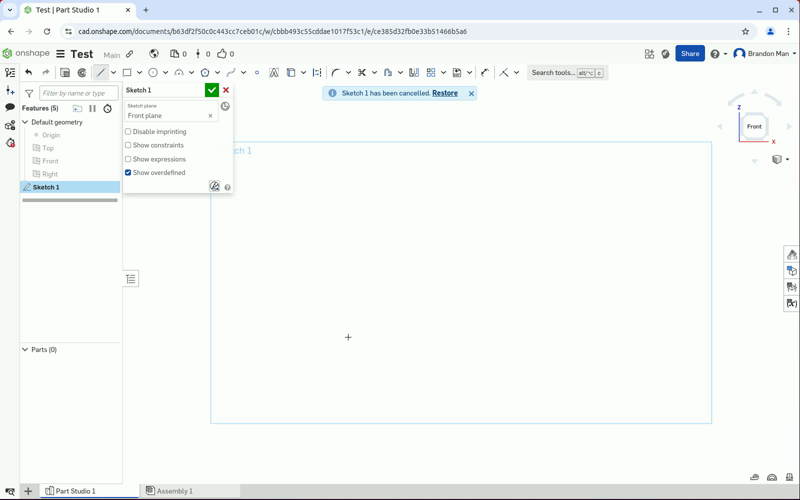
click(348, 336)
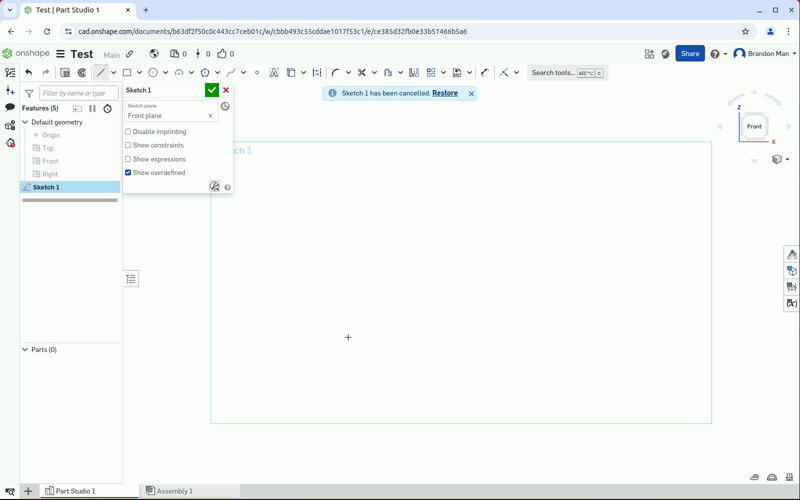
key_up(shift)
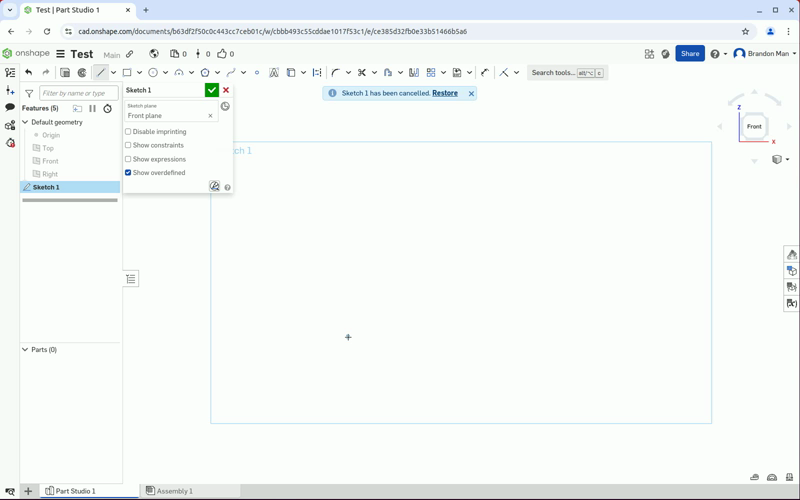
key_down(shift)
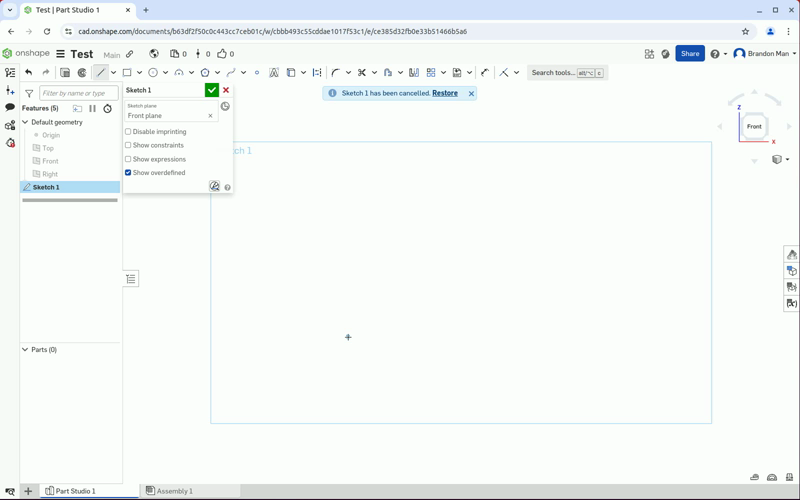
mouse_move(572, 336)
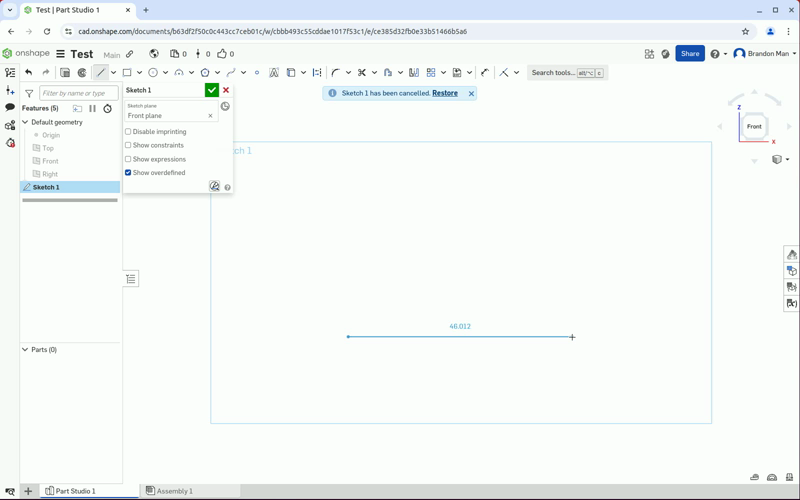
click(572, 336)
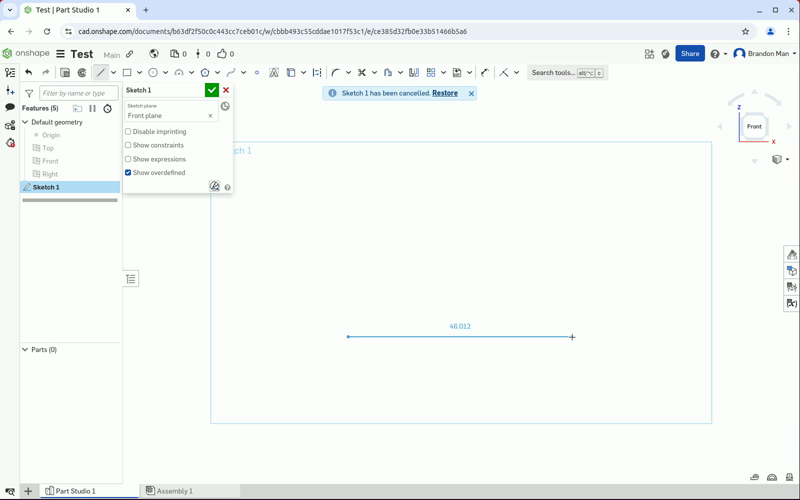
key_up(shift)
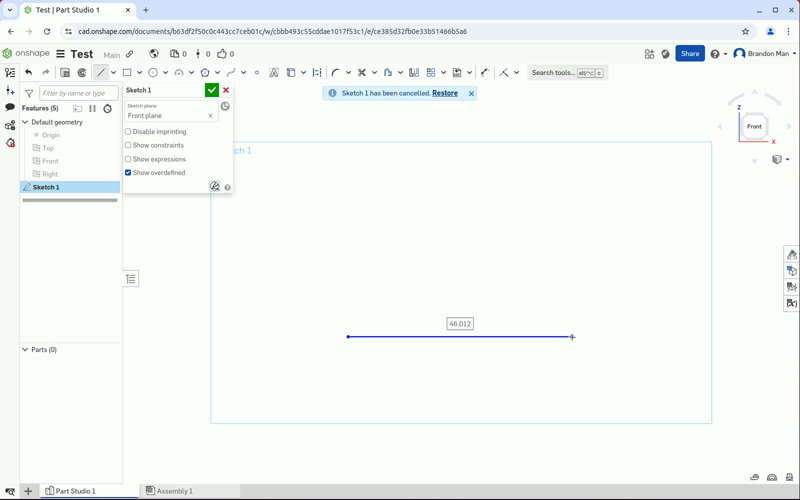
key_down(shift)
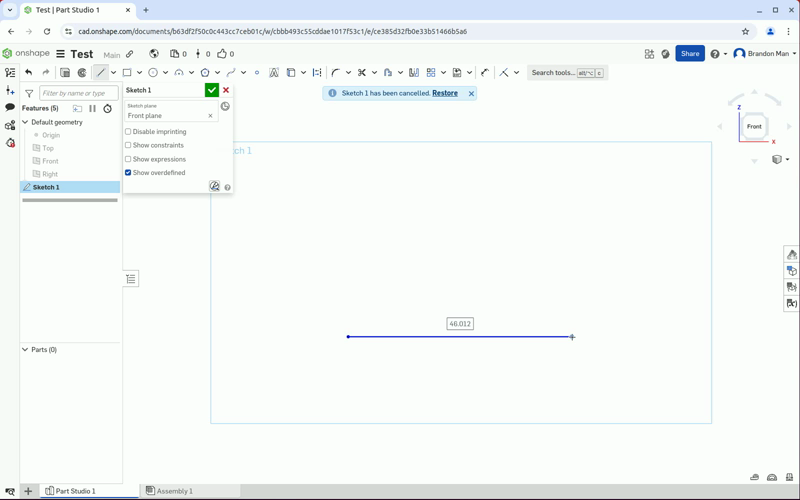
mouse_move(572, 230)
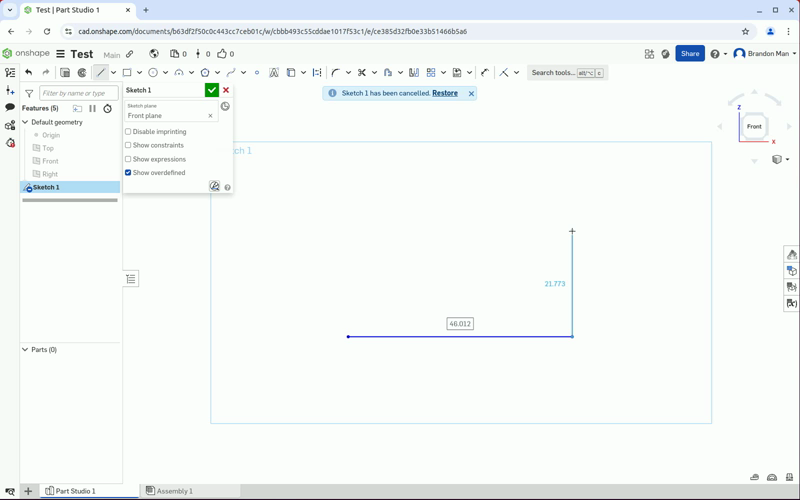
click(572, 230)
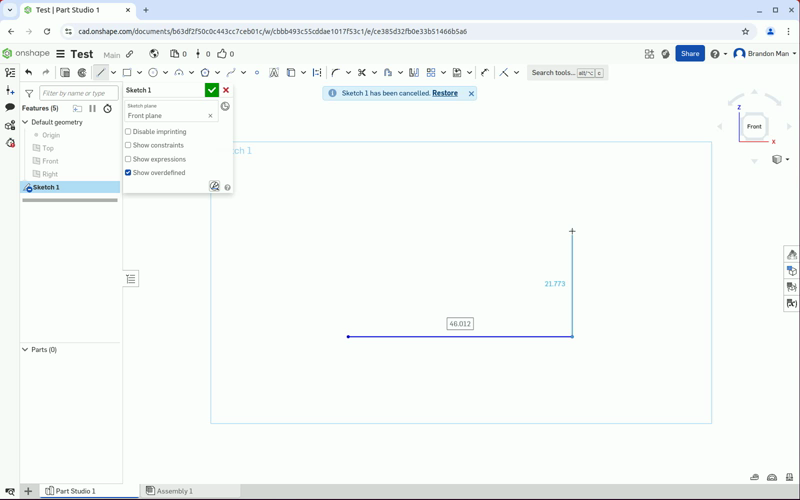
key_up(shift)
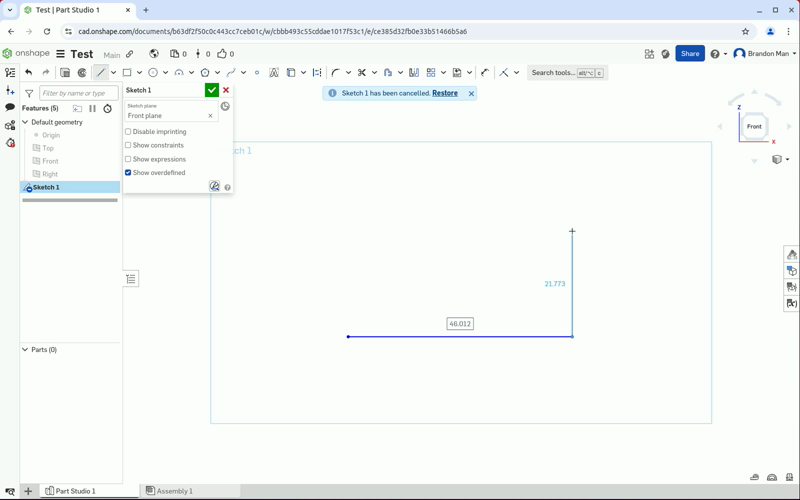
key_down(shift)
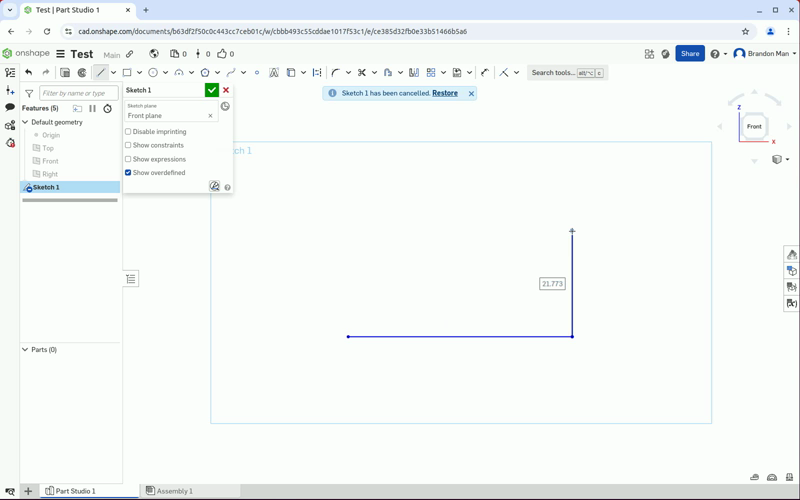
mouse_move(348, 230)
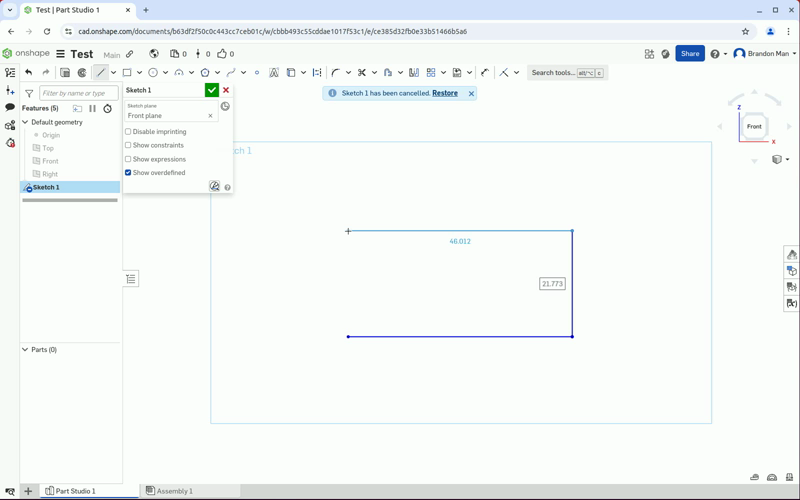
click(348, 230)
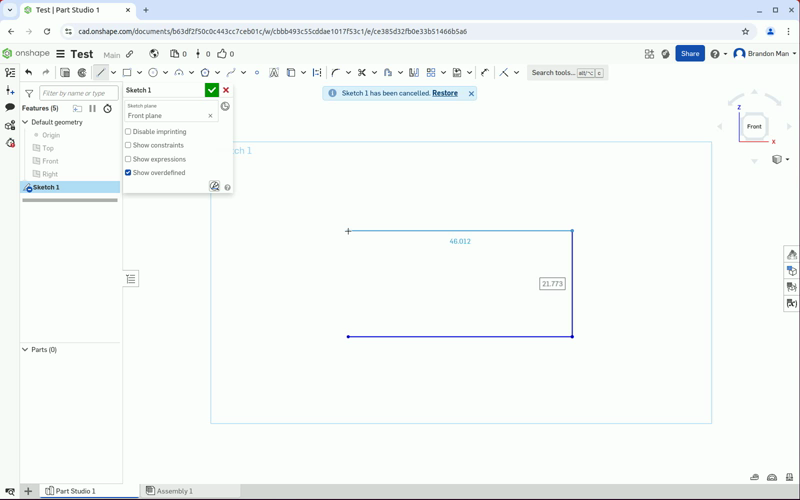
key_up(shift)
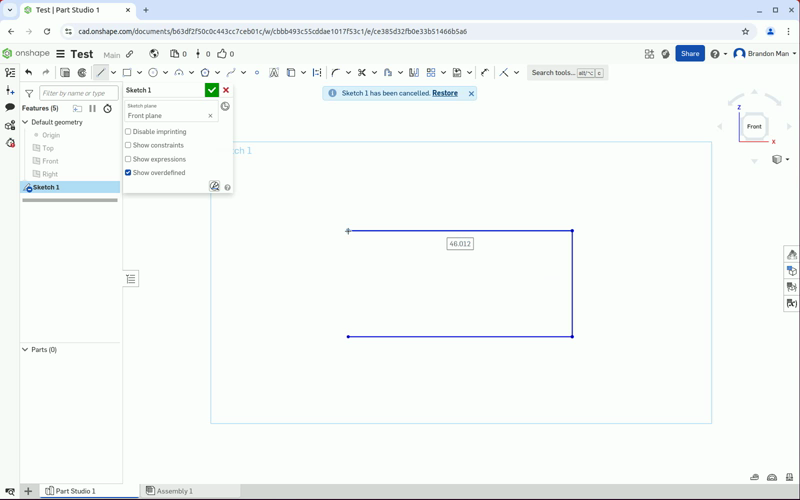
key_down(shift)
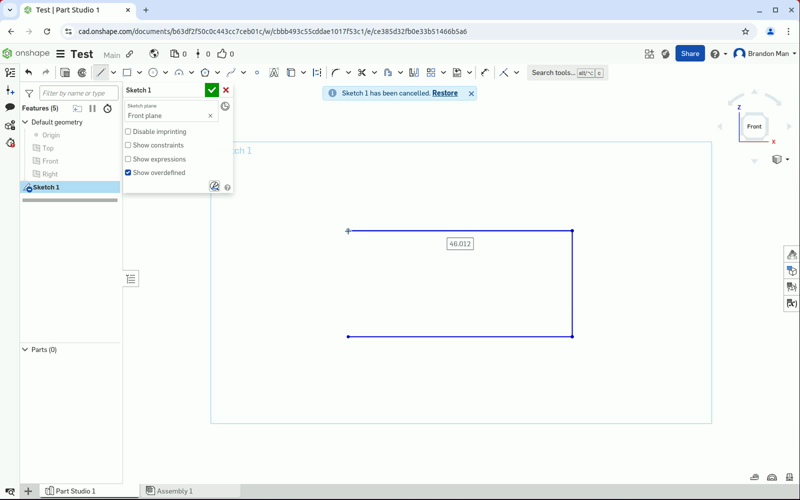
mouse_move(348, 336)
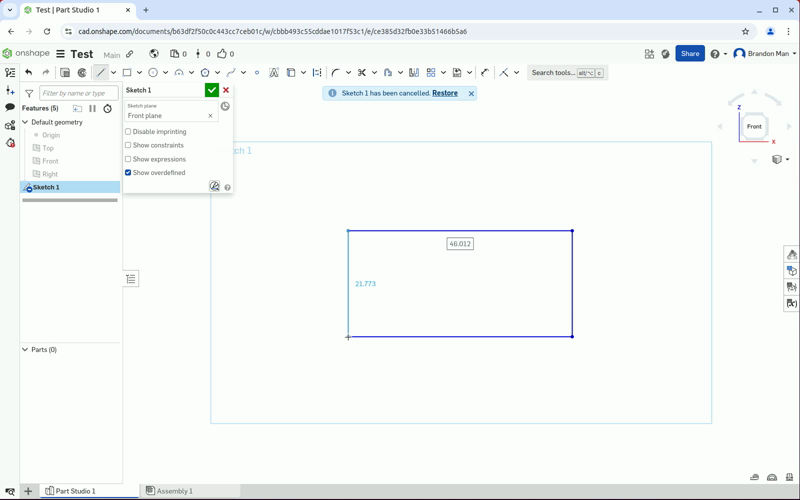
key_up(shift)
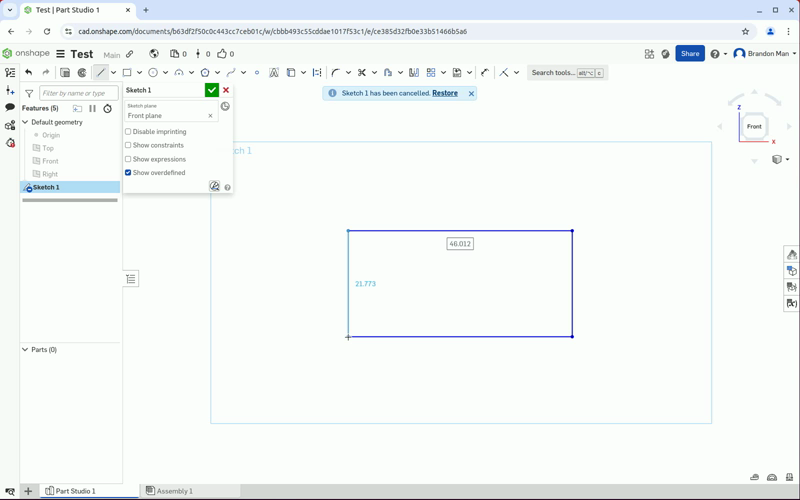
click(348, 336)
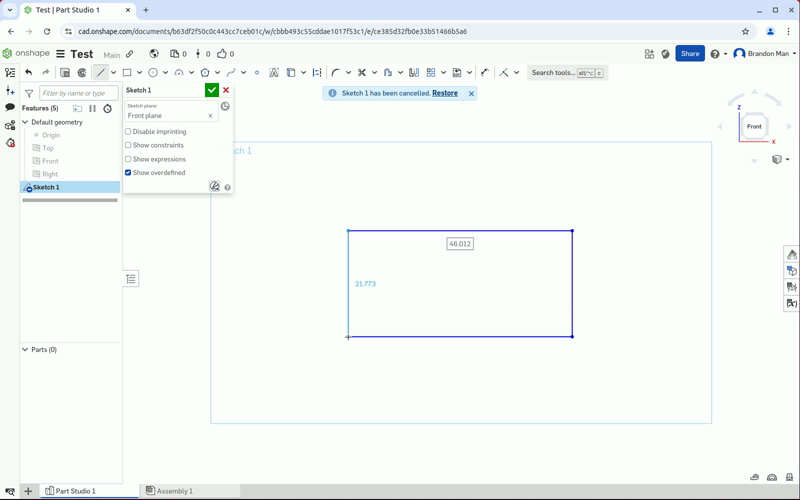
key(esc)
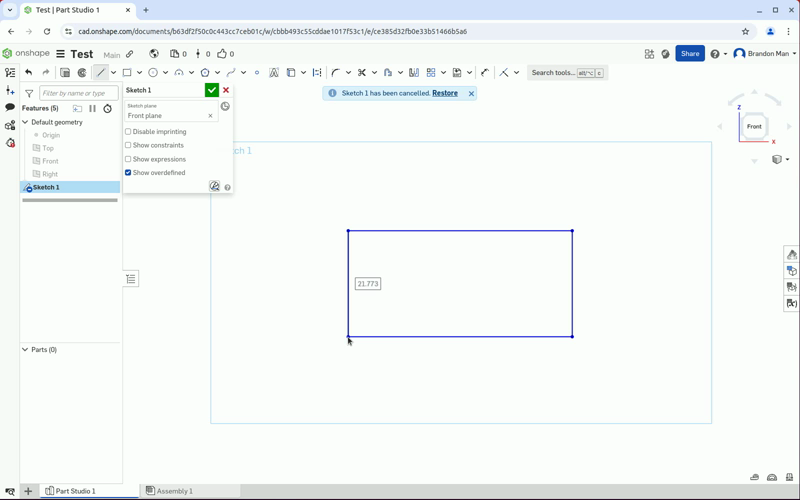
mouse_move(454, 275)
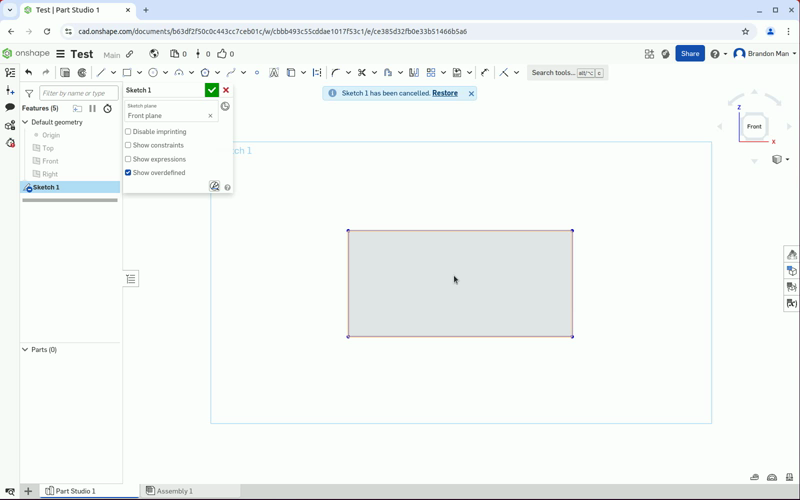
click(454, 275)
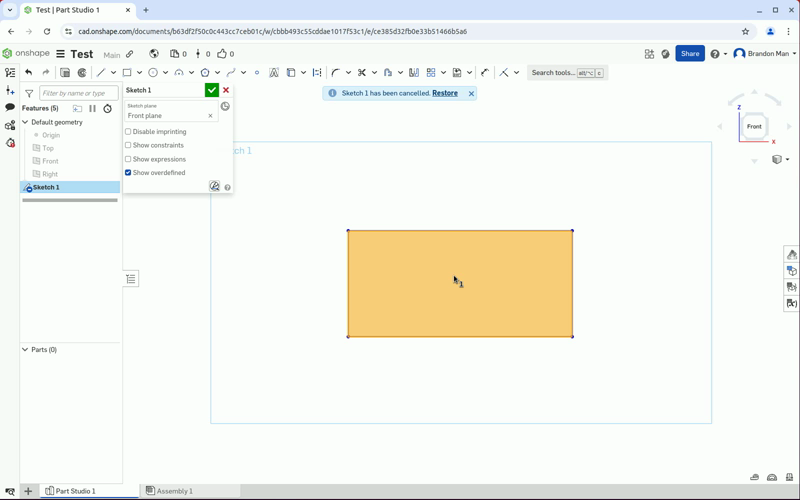
mouse_move(73, 352)
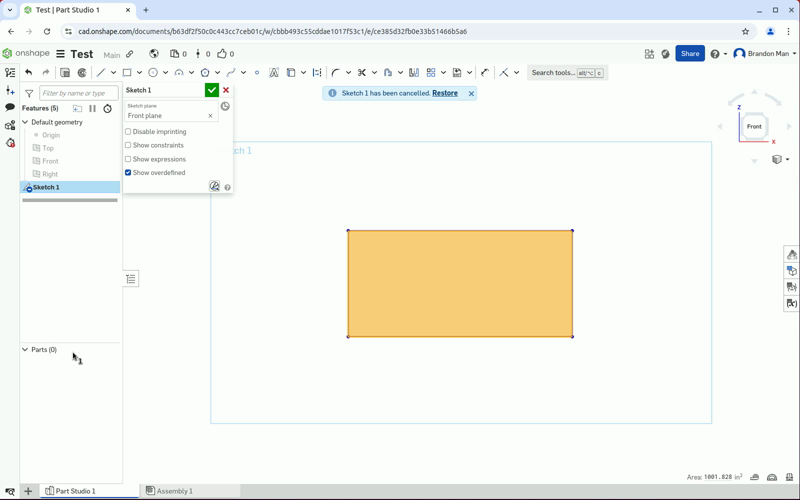
key(shift+y)
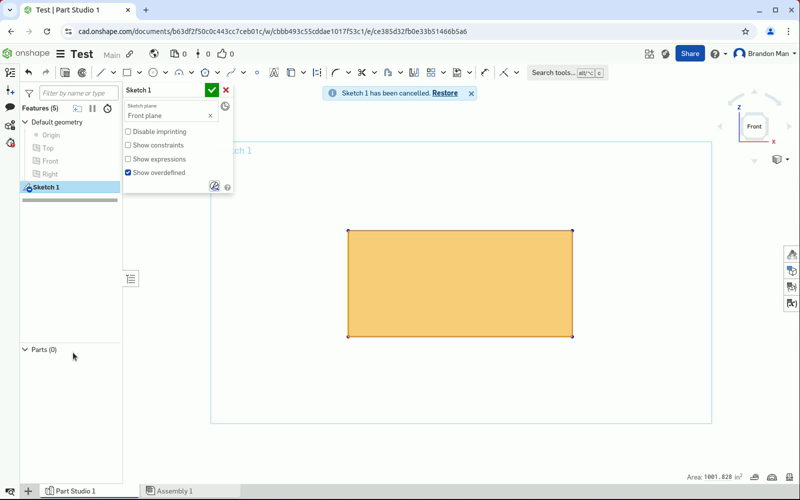
key(shift+e)
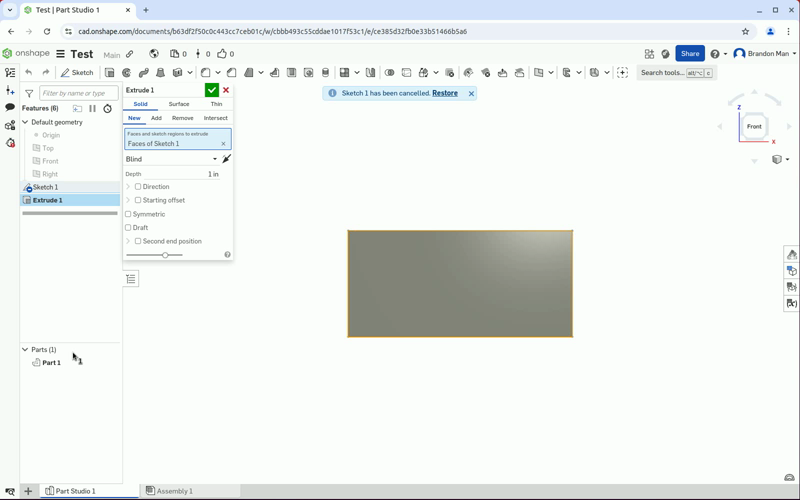
mouse_move(143, 106)
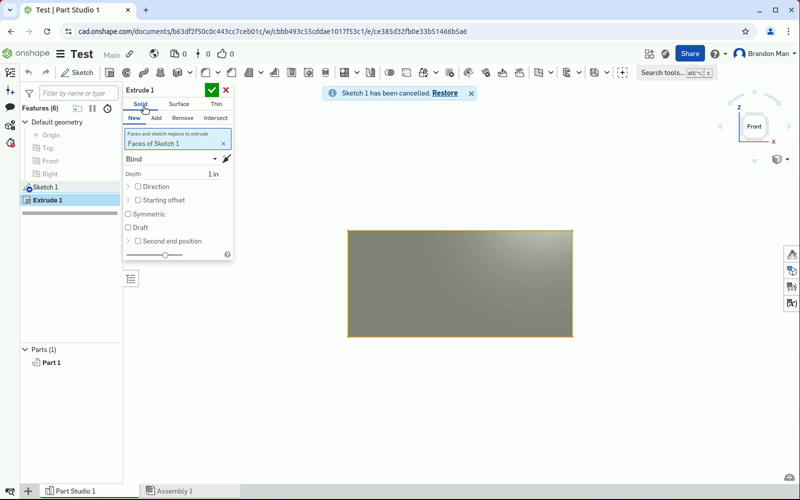
click(143, 106)
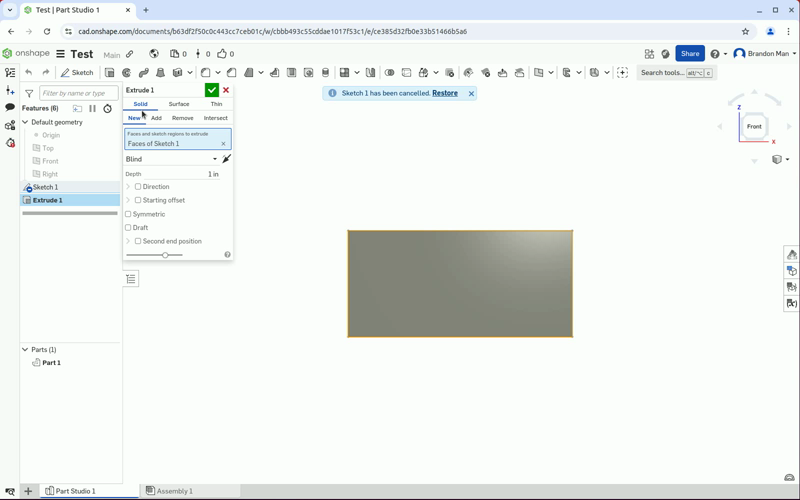
mouse_move(137, 120)
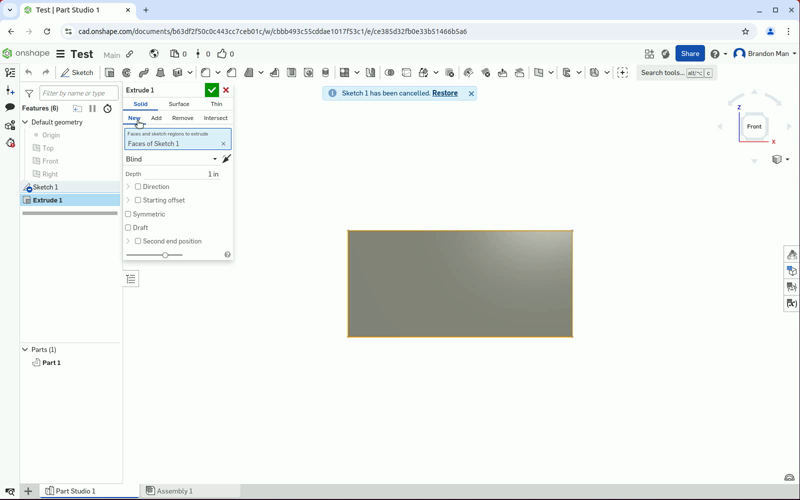
click(137, 120)
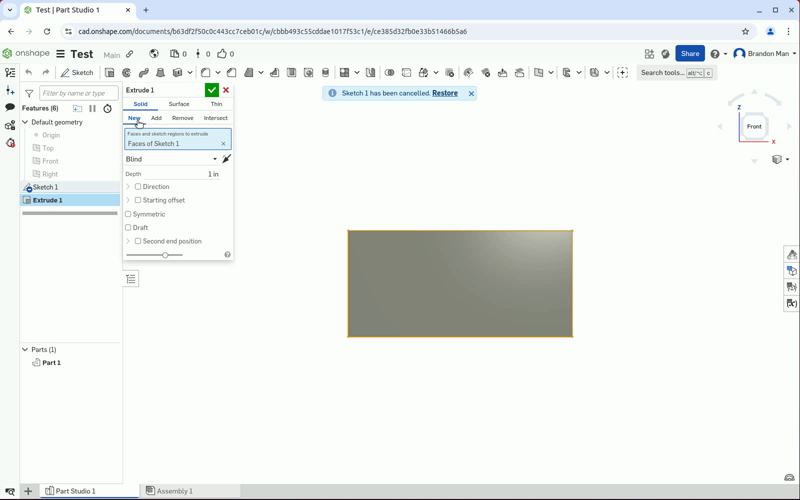
key(tab, 4)
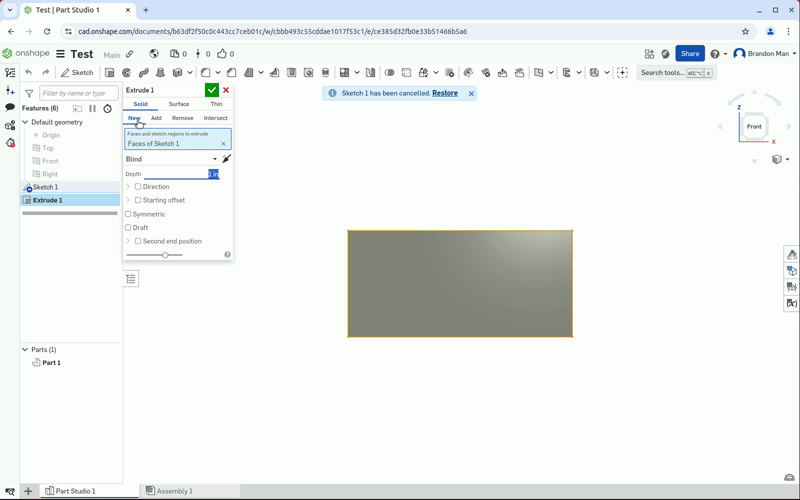
text(-1.926)
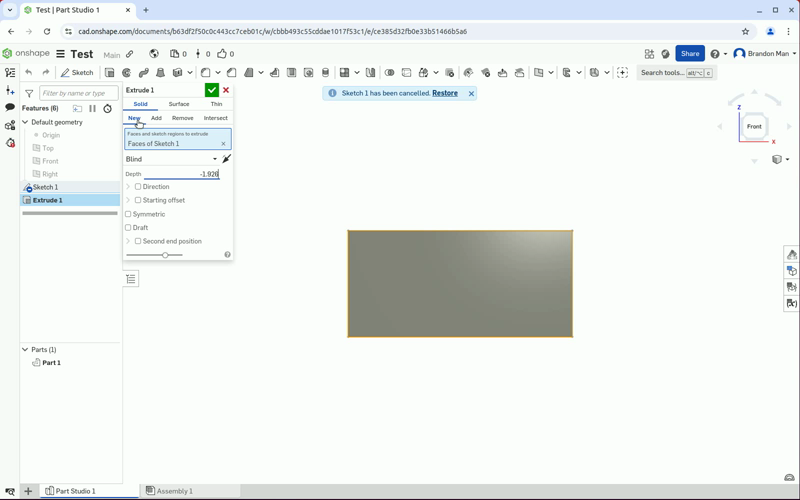
key(enter)
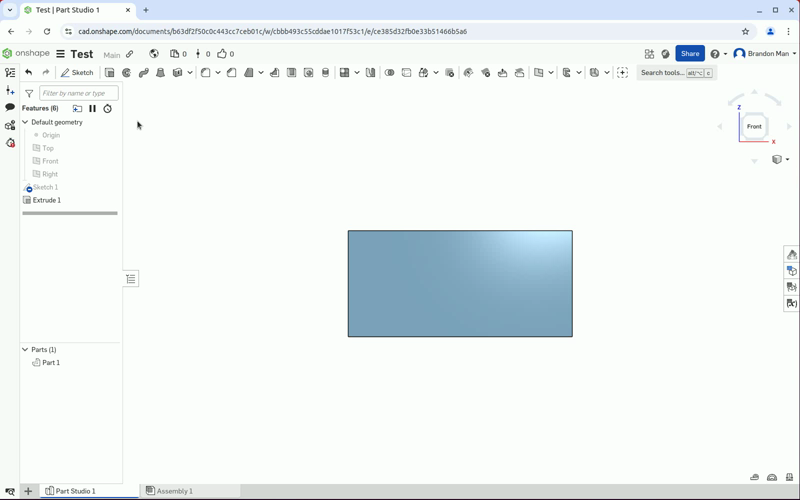
key(shift+h)
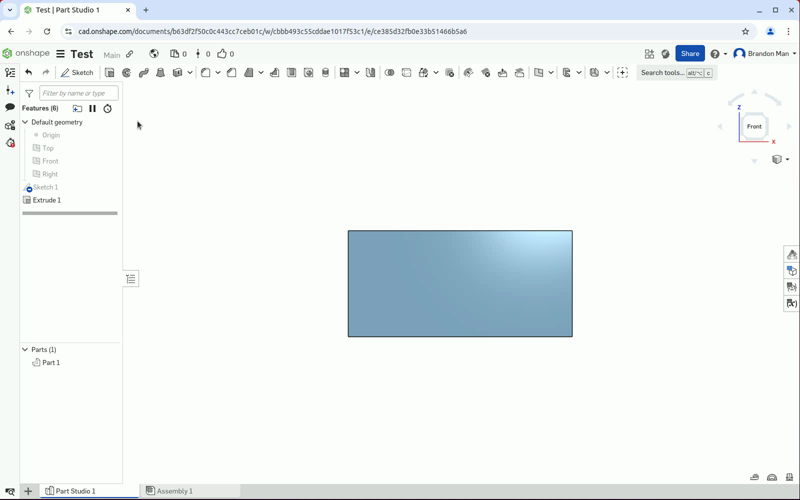
key(shift+h)
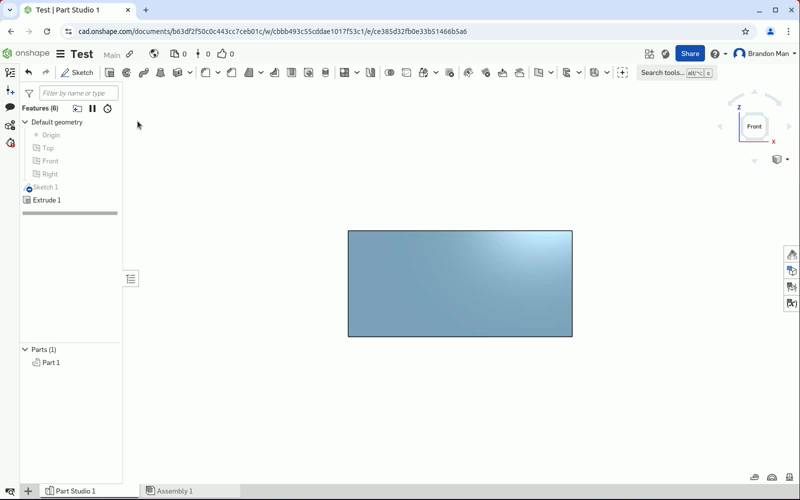
mouse_move(73, 189)
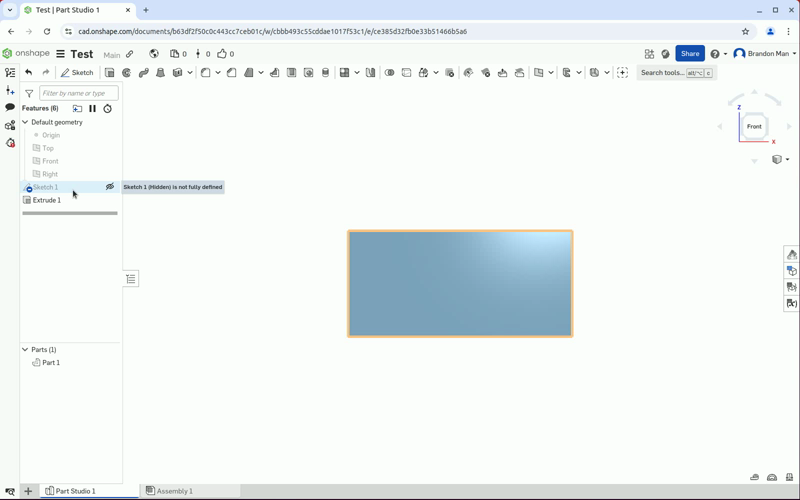
click(73, 189)
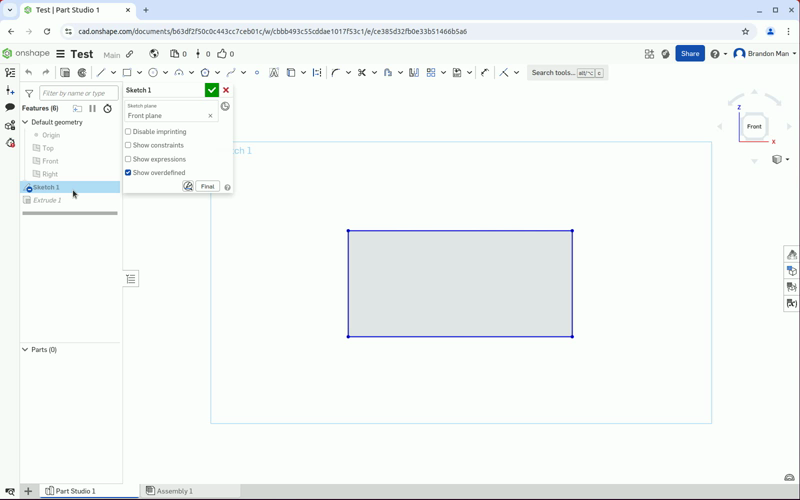
mouse_move(229, 92)
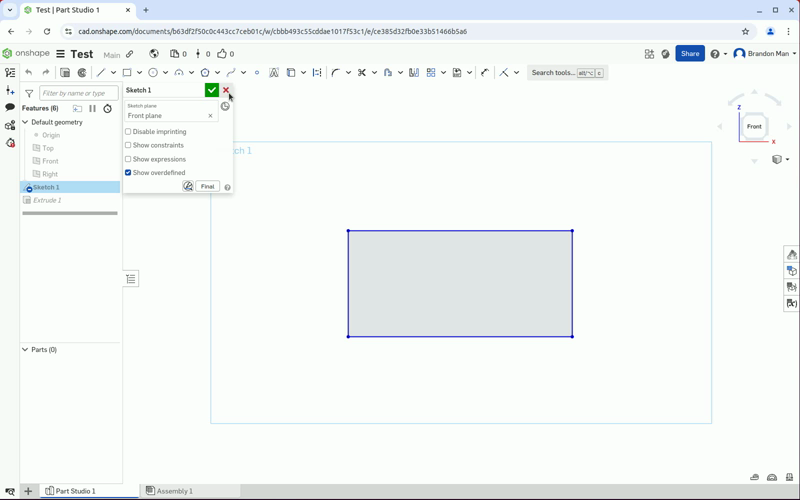
click(229, 92)
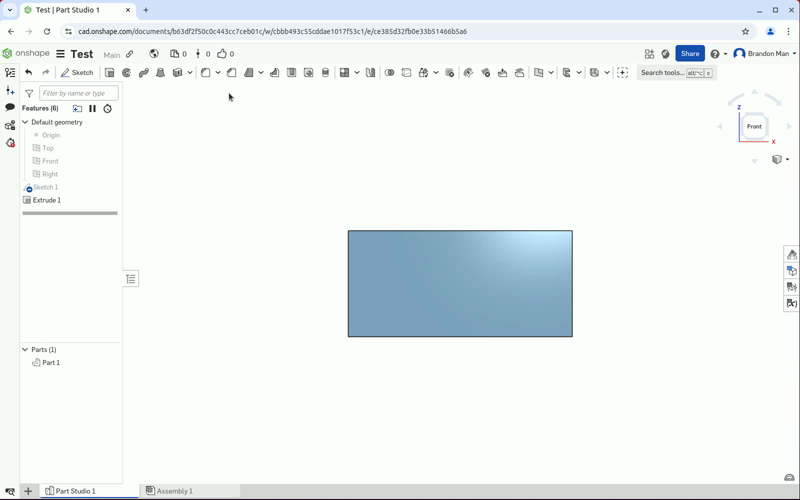
mouse_move(73, 352)
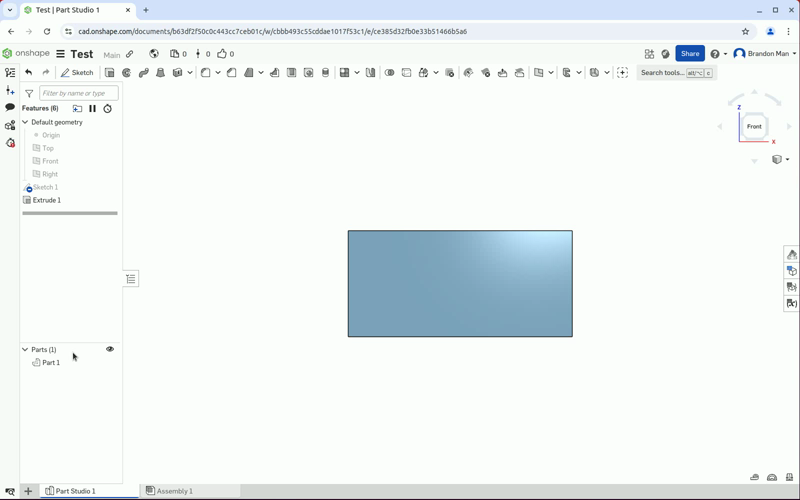
key(y)
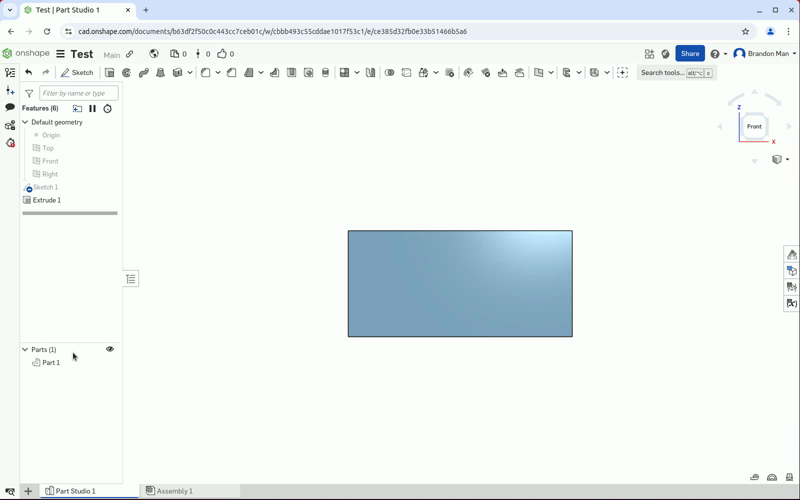
key(shift+p)
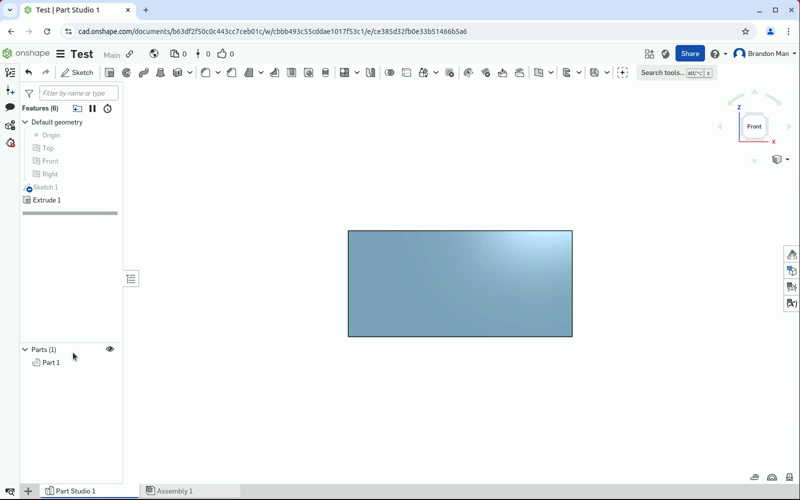
key(space)
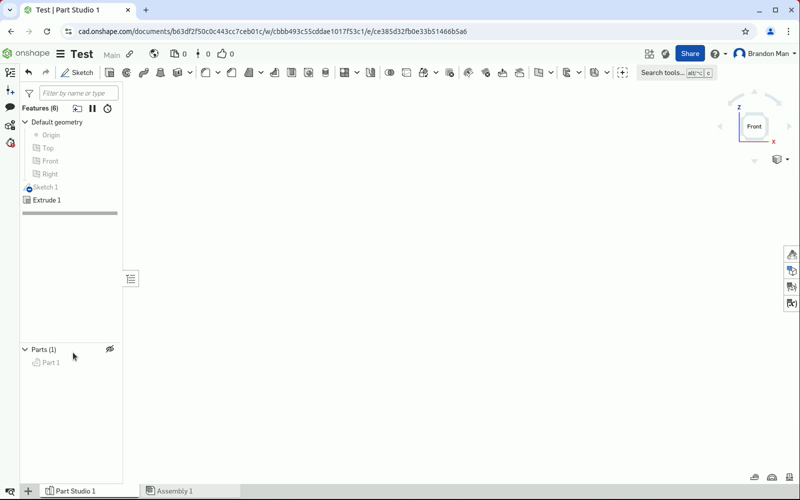
key_down(shift)
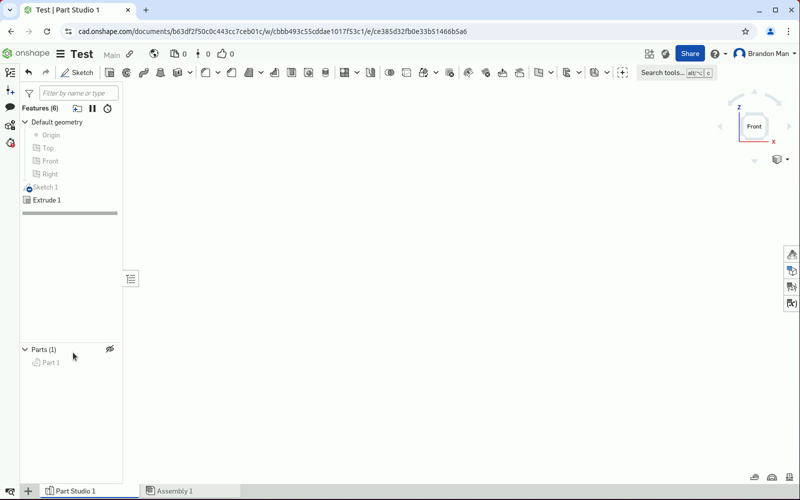
key(down)
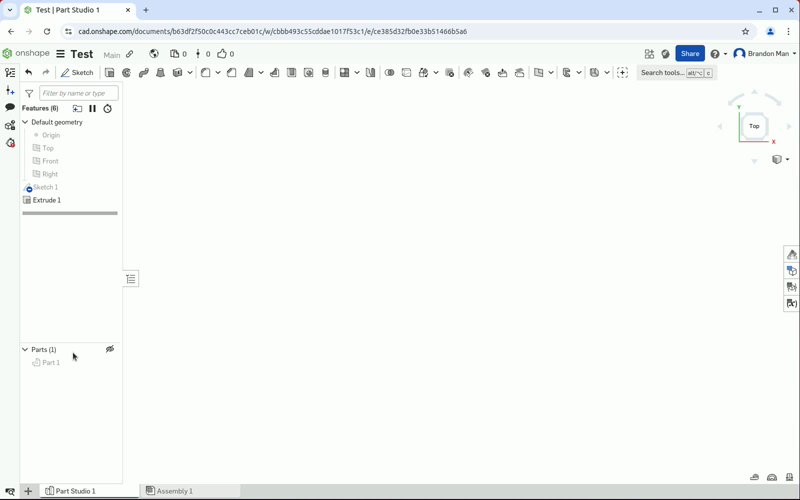
key_up(shift)
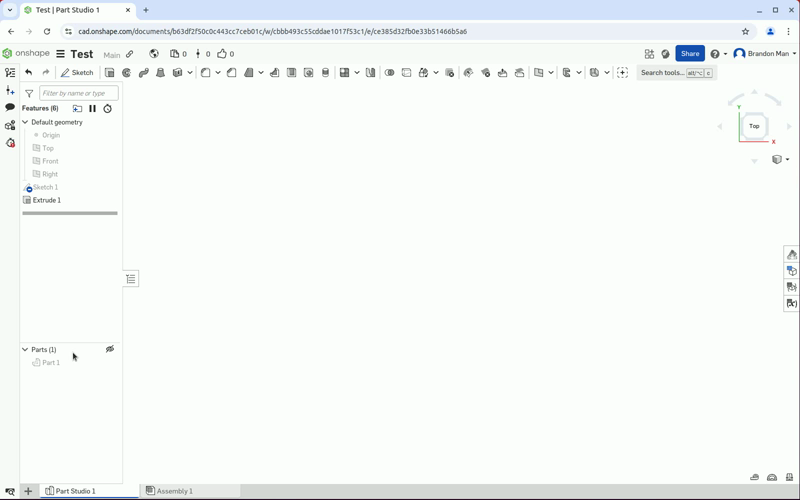
mouse_move(73, 352)
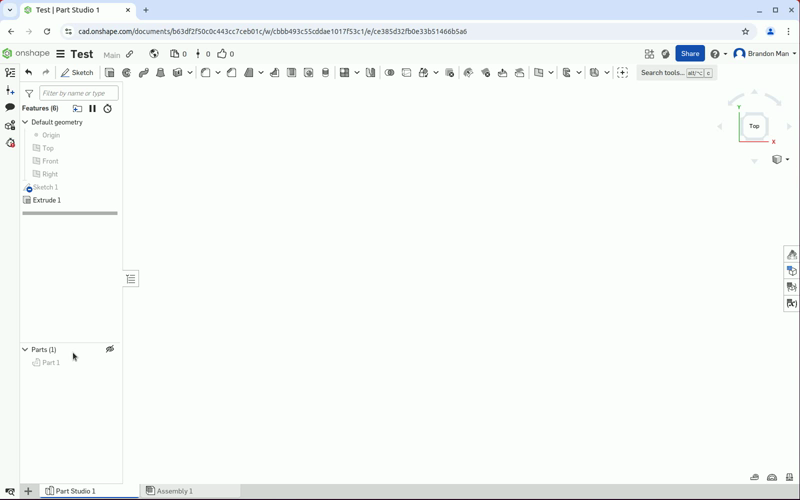
key(shift+y)
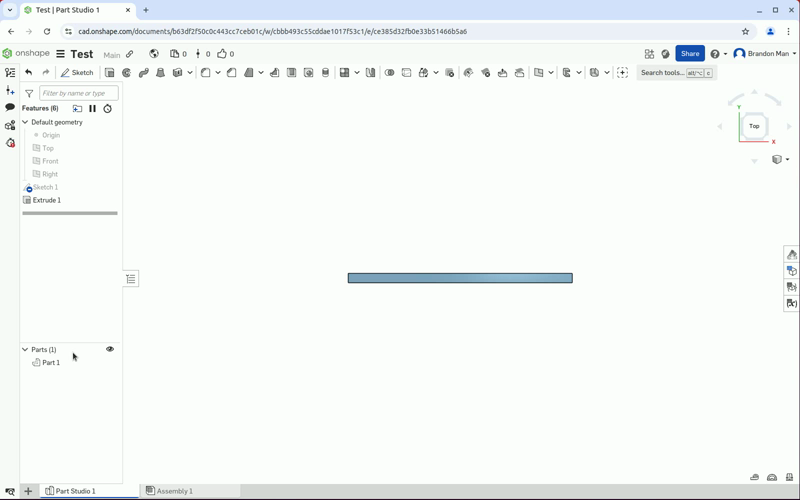
mouse_move(541, 75)
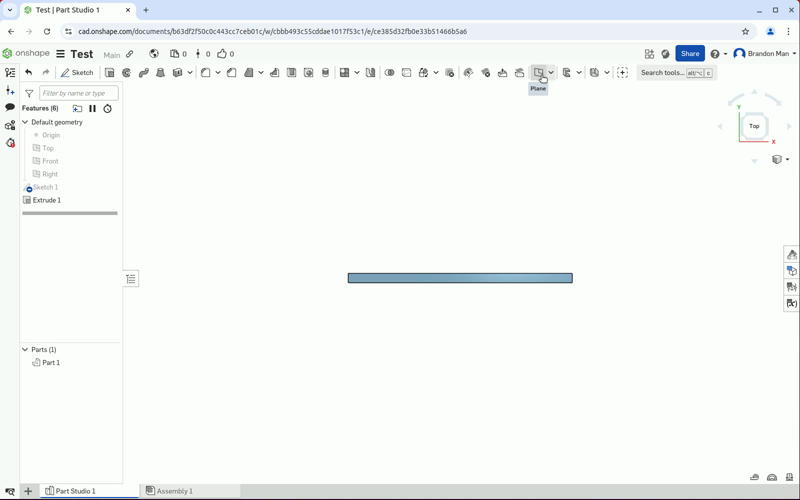
click(541, 75)
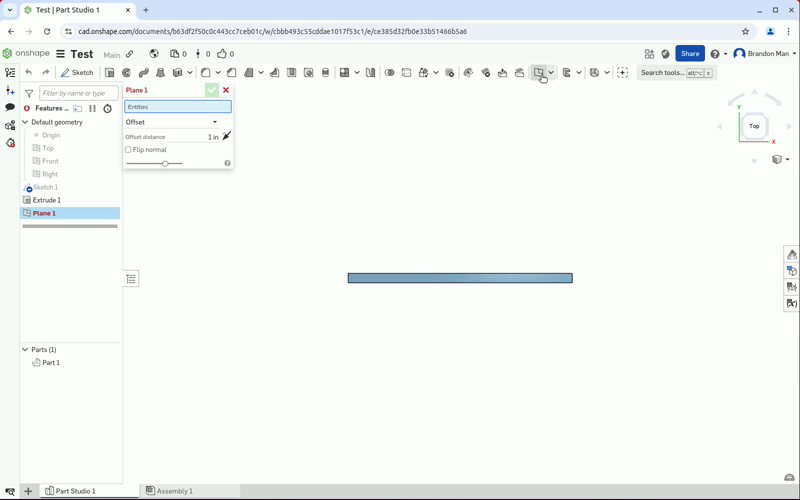
mouse_move(73, 150)
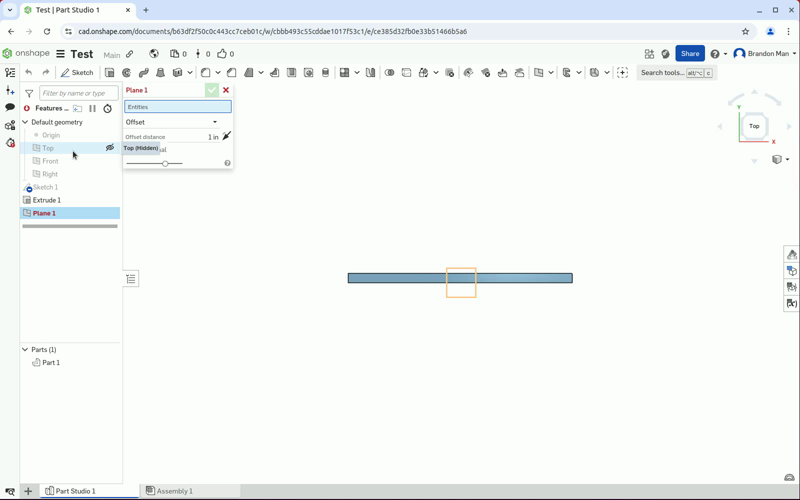
click(73, 150)
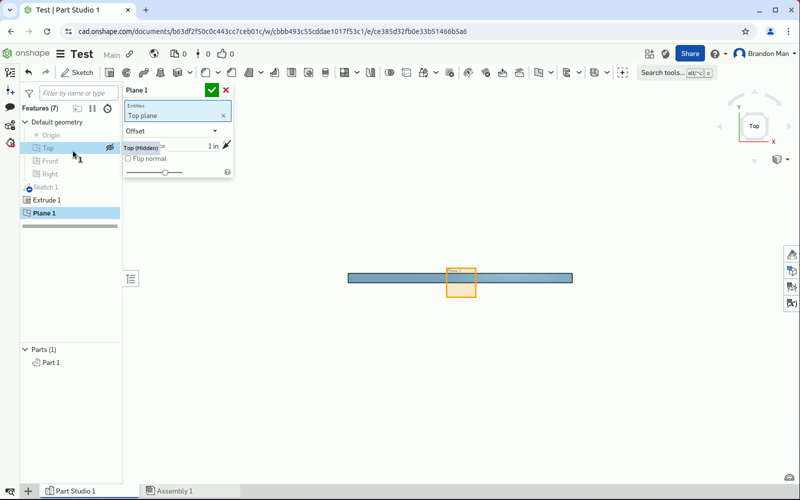
key(tab, 2)
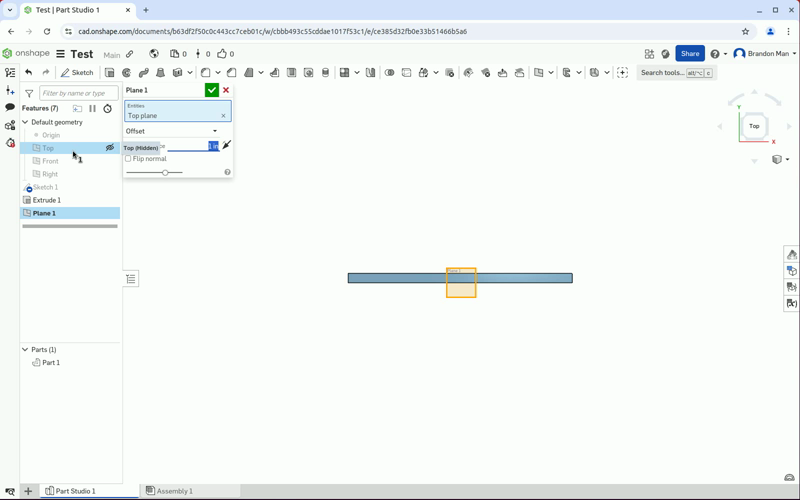
text(10.845)
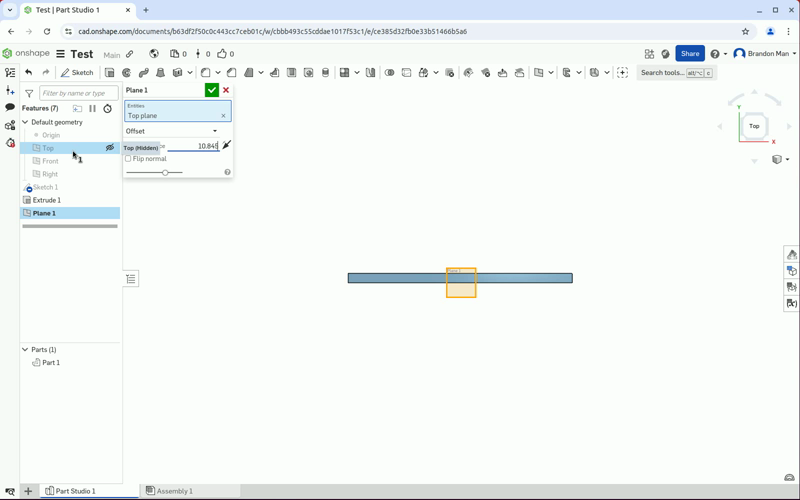
key(enter, 2)
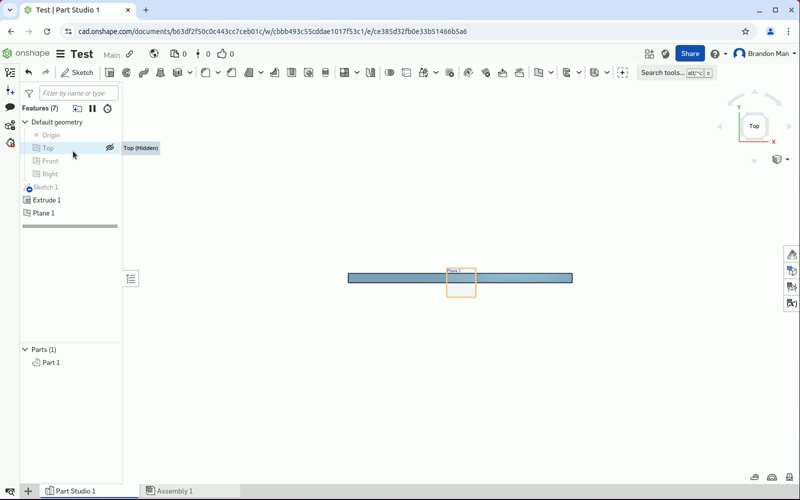
key(shift+s)
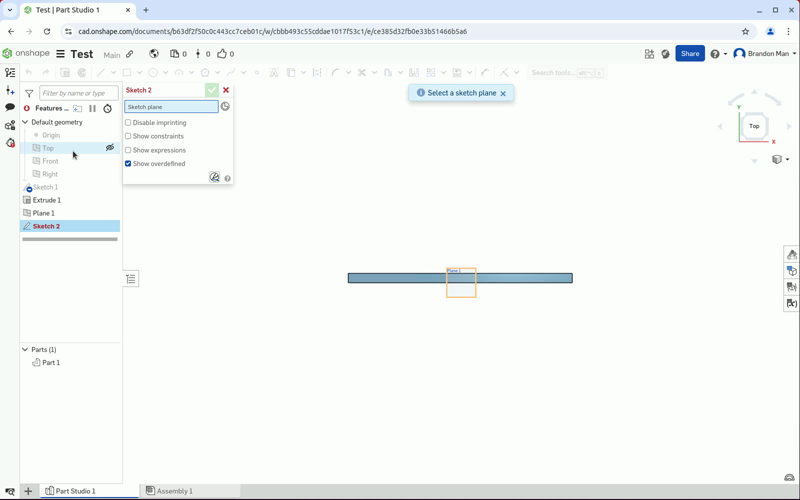
mouse_move(73, 215)
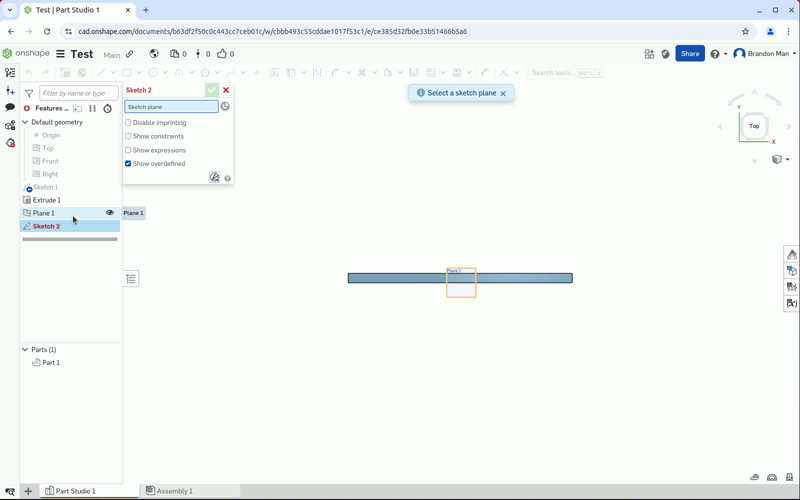
click(73, 215)
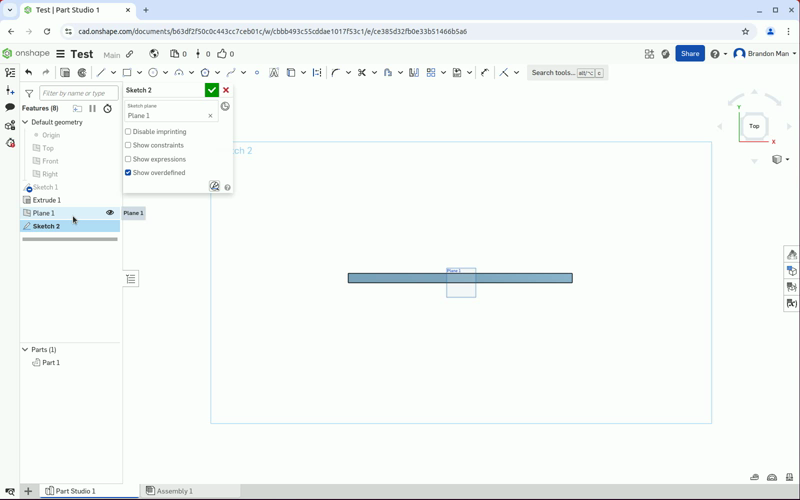
mouse_move(73, 352)
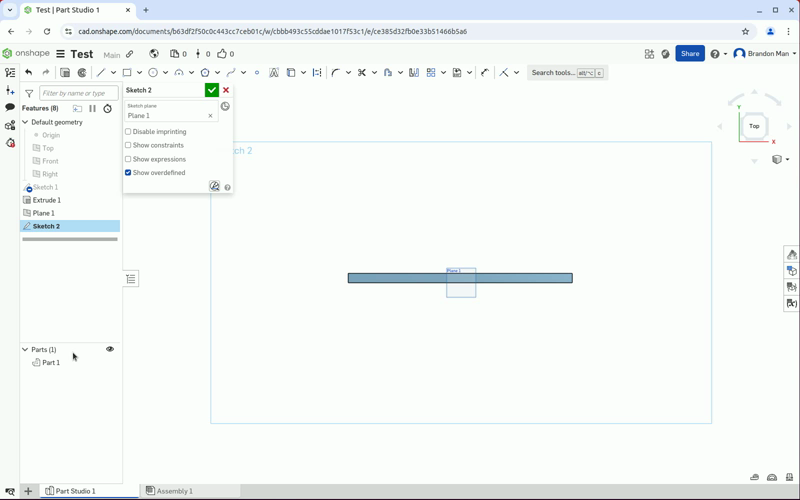
key(y)
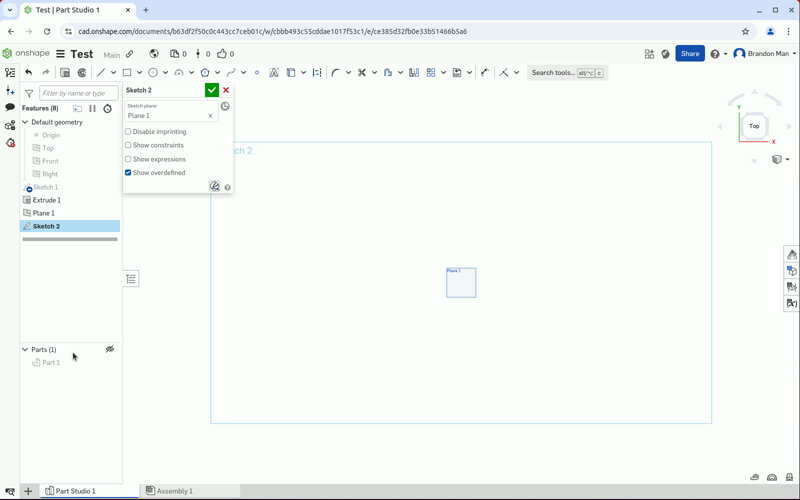
key(l)
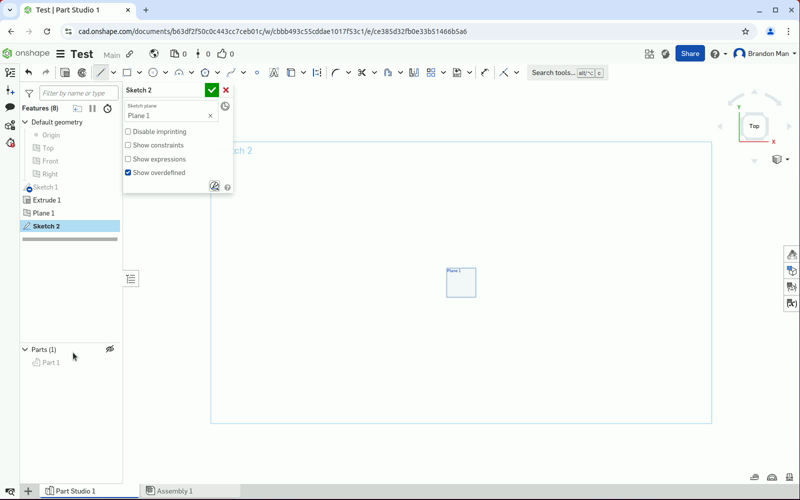
key_down(shift)
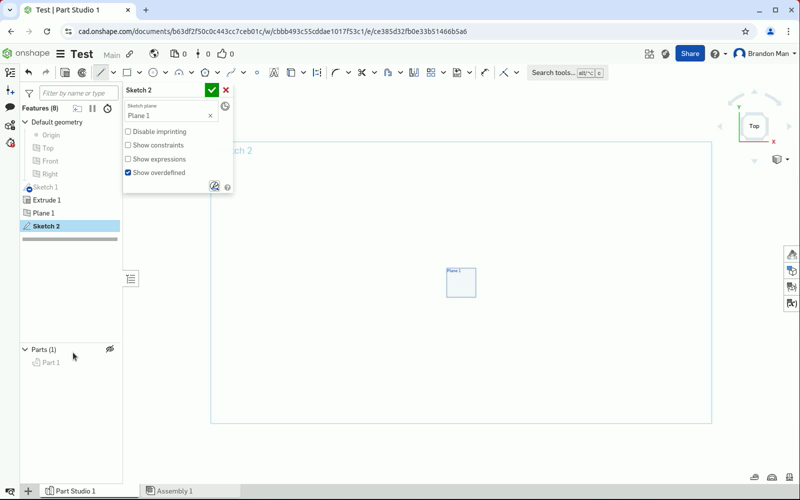
mouse_move(348, 273)
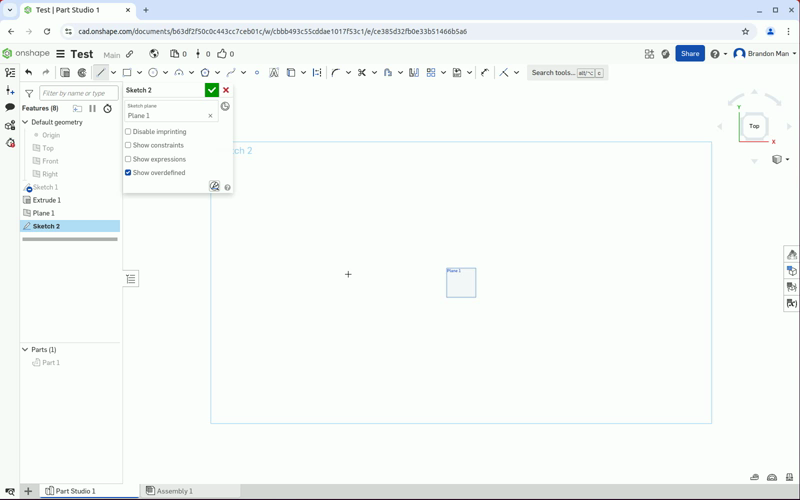
click(348, 273)
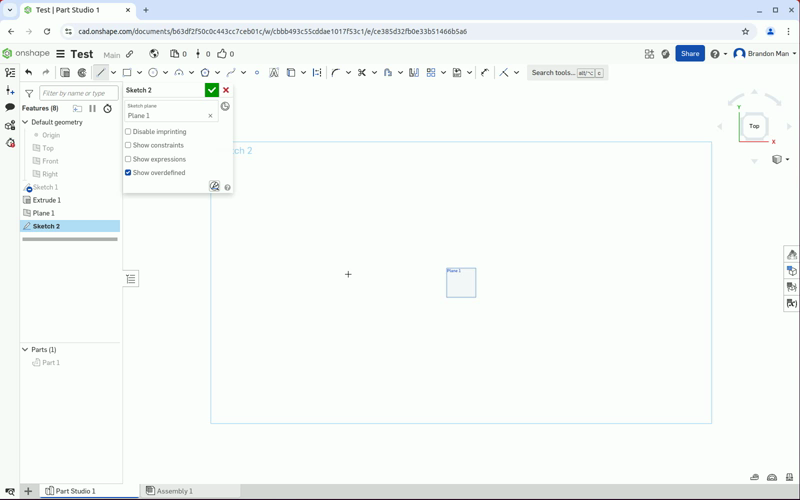
key_up(shift)
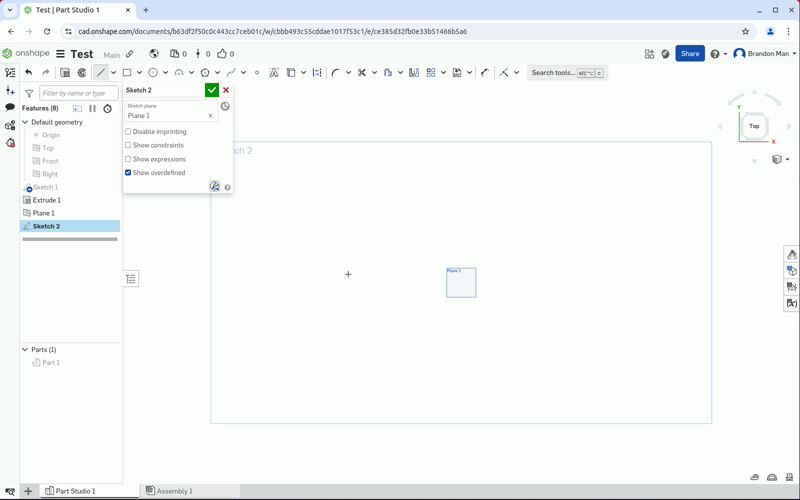
key_down(shift)
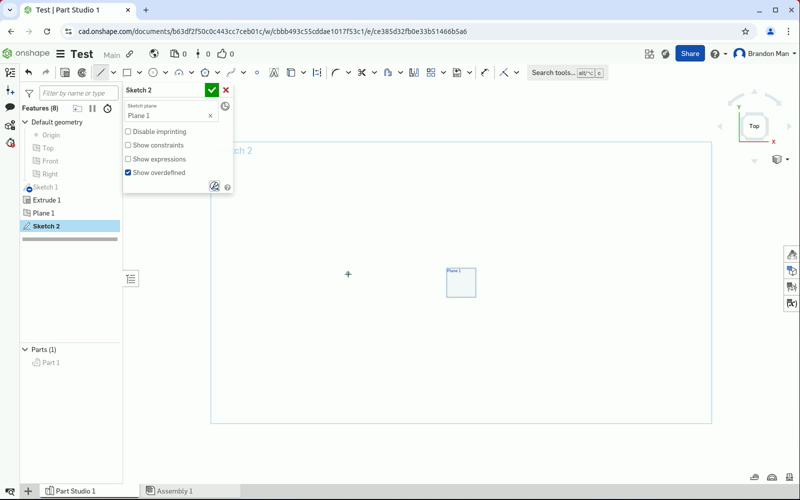
mouse_move(378, 273)
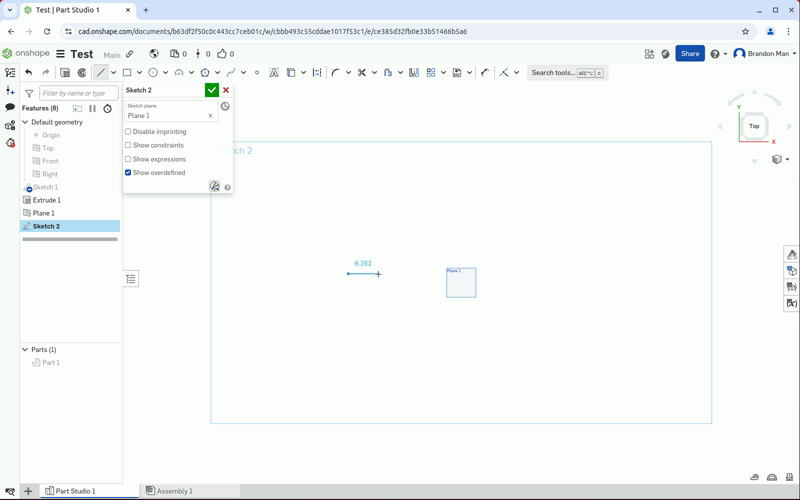
mouse_move(358, 273)
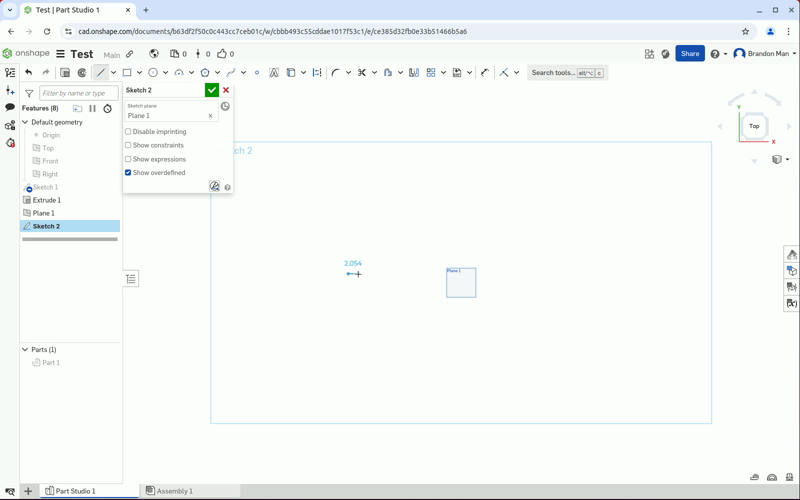
click(358, 273)
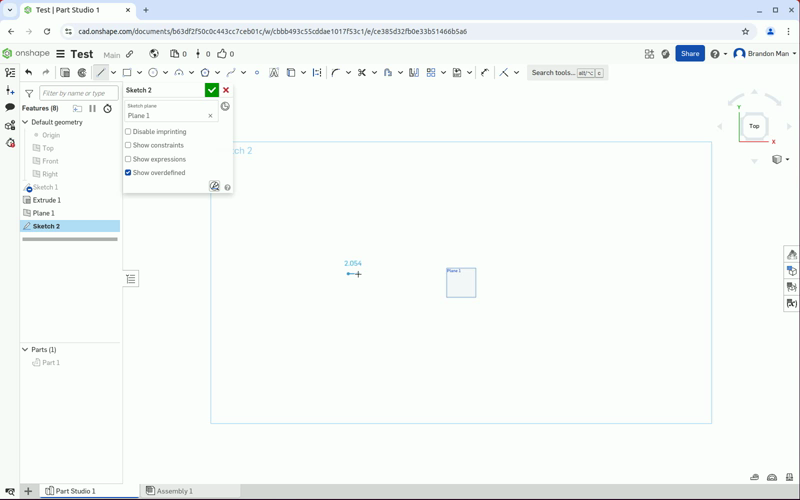
key_up(shift)
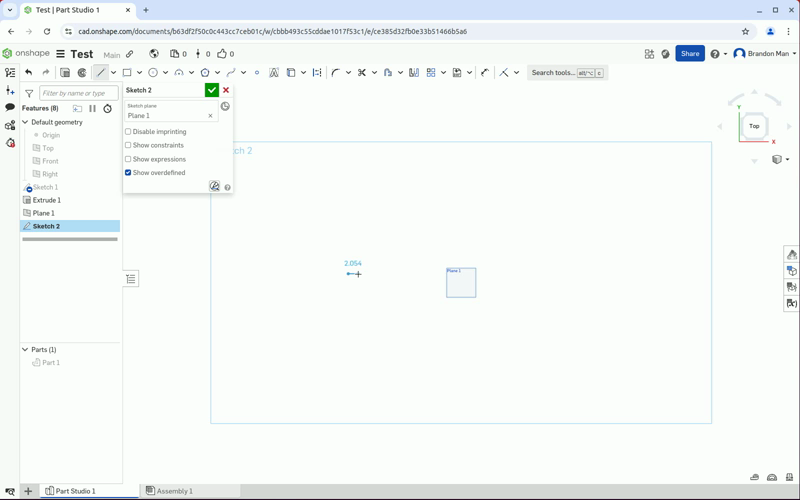
key_down(shift)
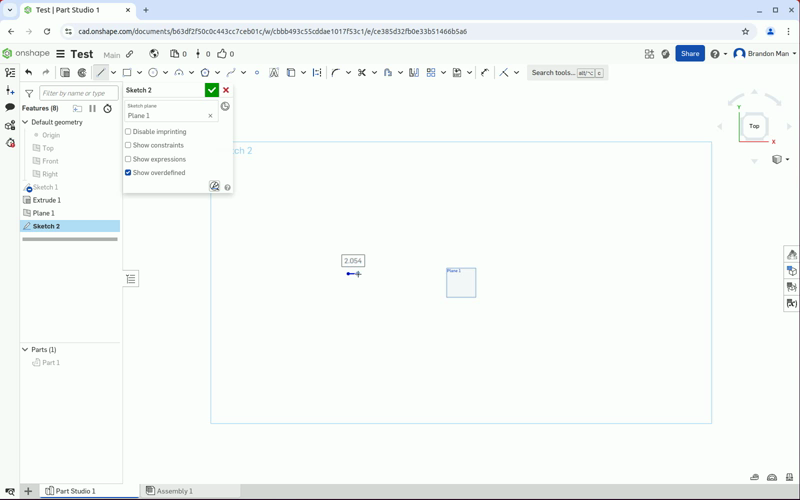
mouse_move(358, 195)
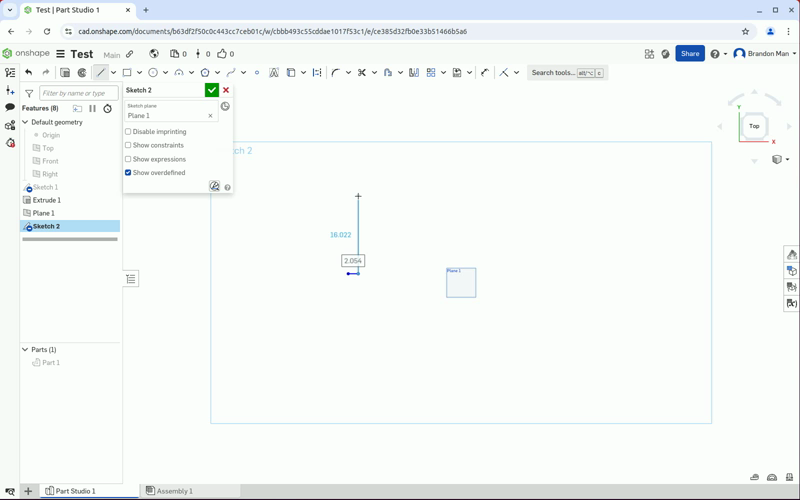
click(358, 195)
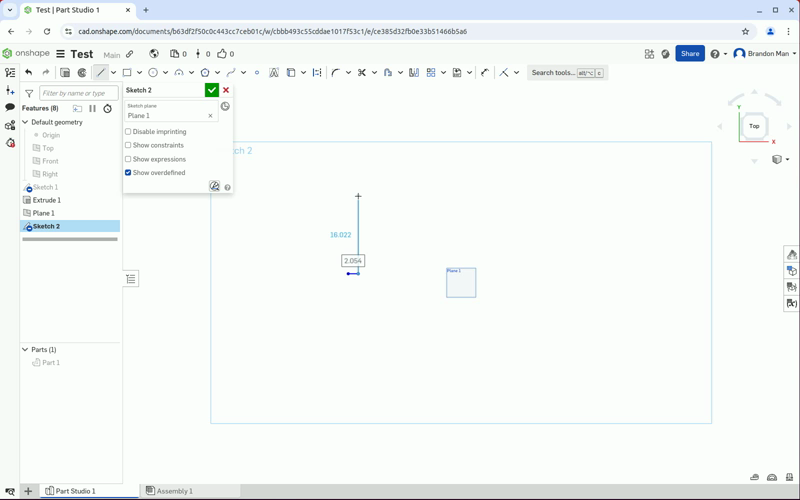
key_up(shift)
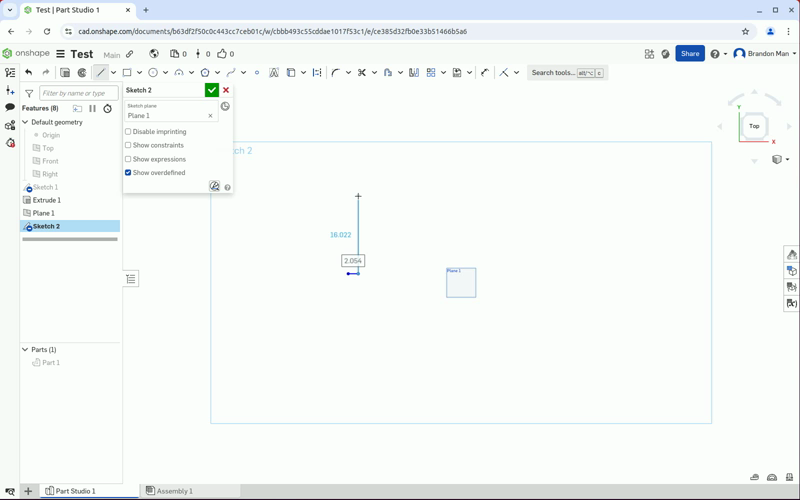
key(esc)
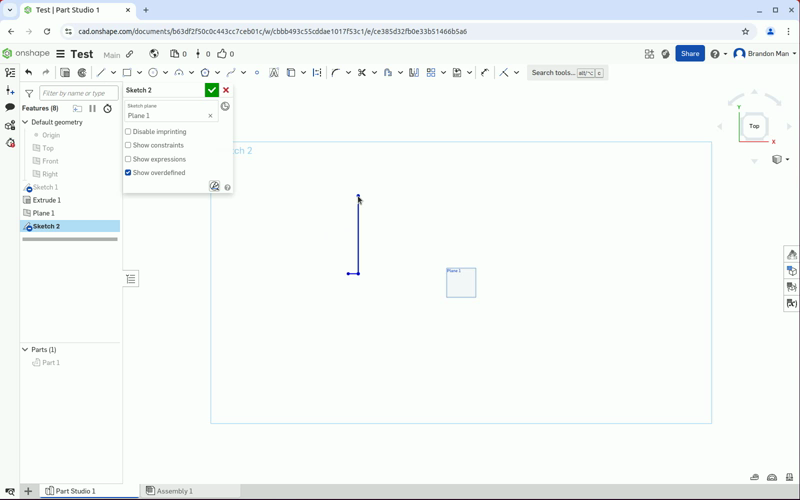
key(a)
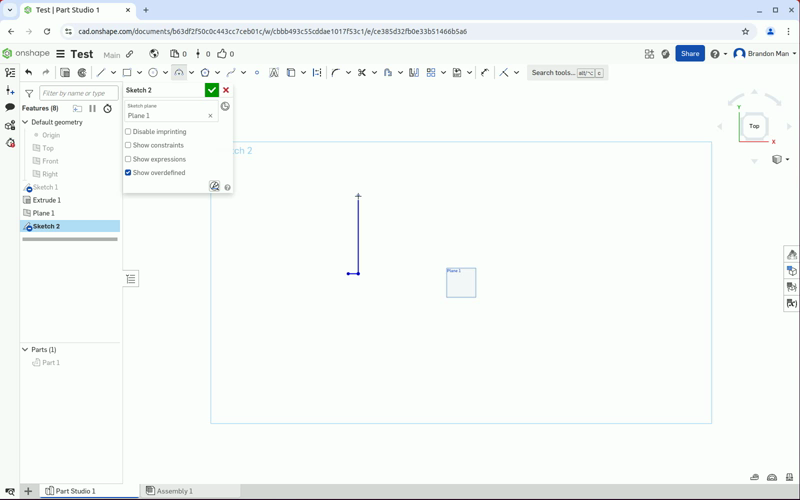
mouse_move(358, 195)
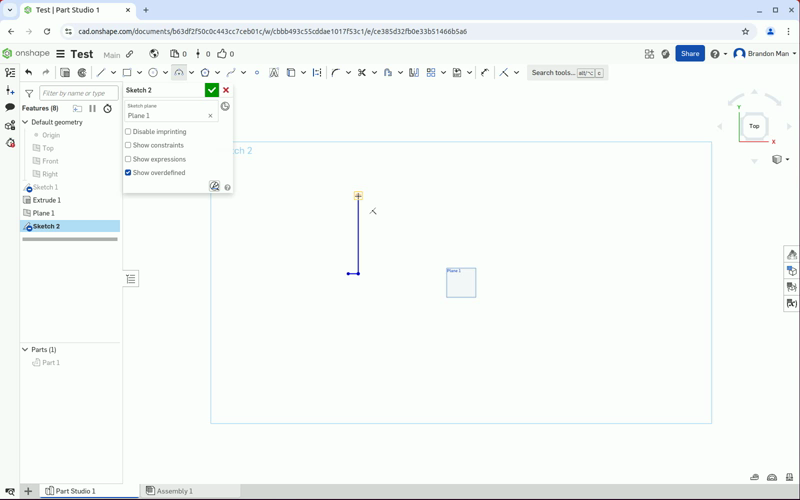
click(358, 195)
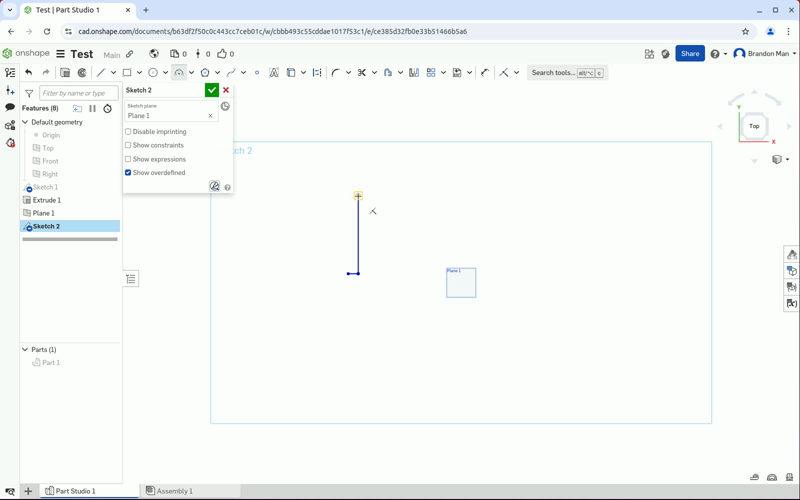
key_down(shift)
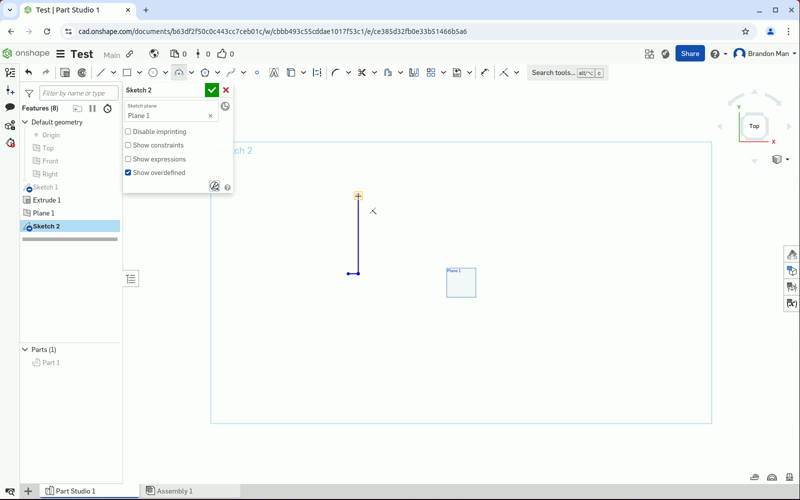
mouse_move(377, 176)
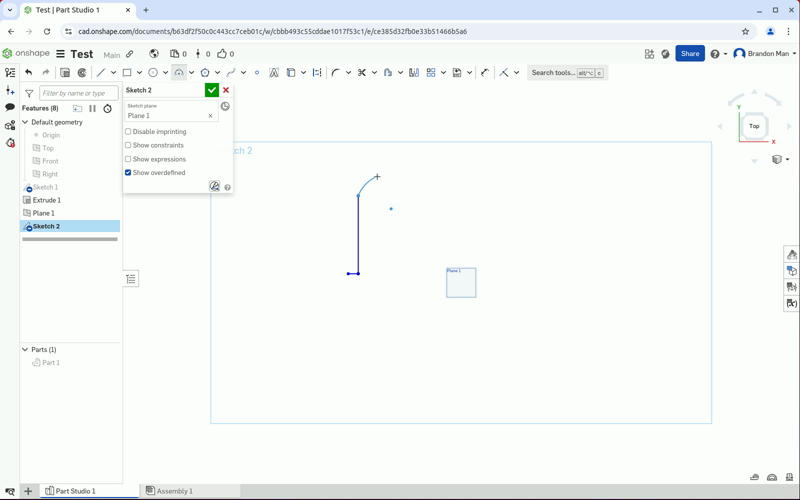
click(377, 176)
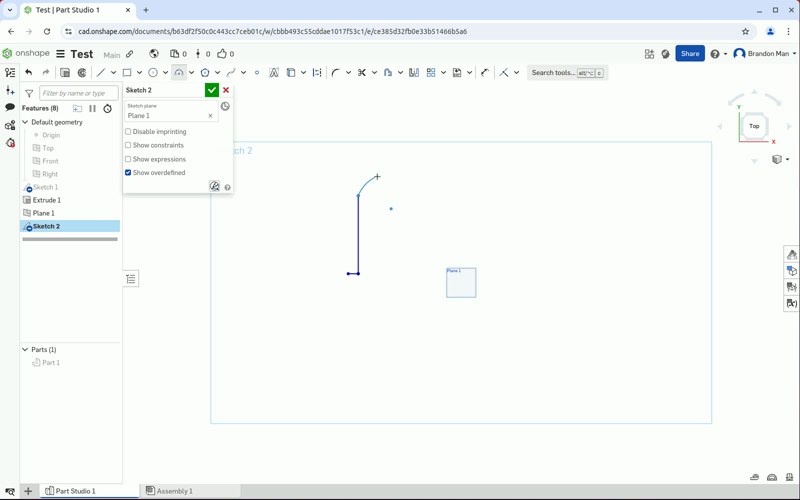
mouse_move(363, 182)
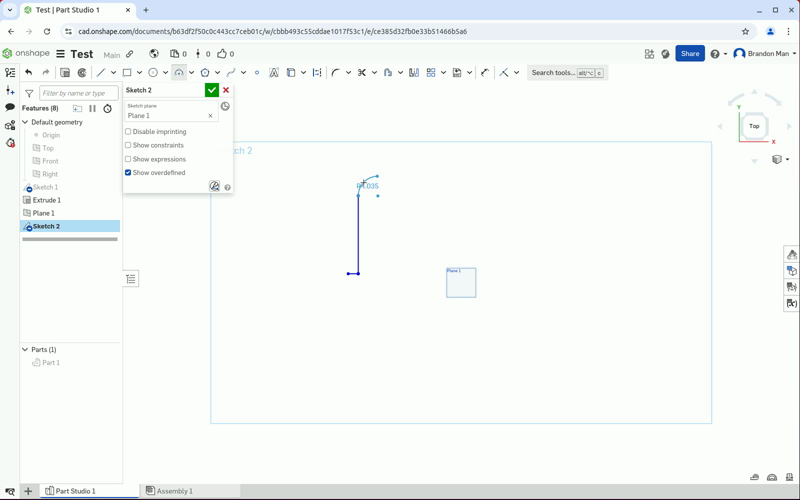
click(363, 182)
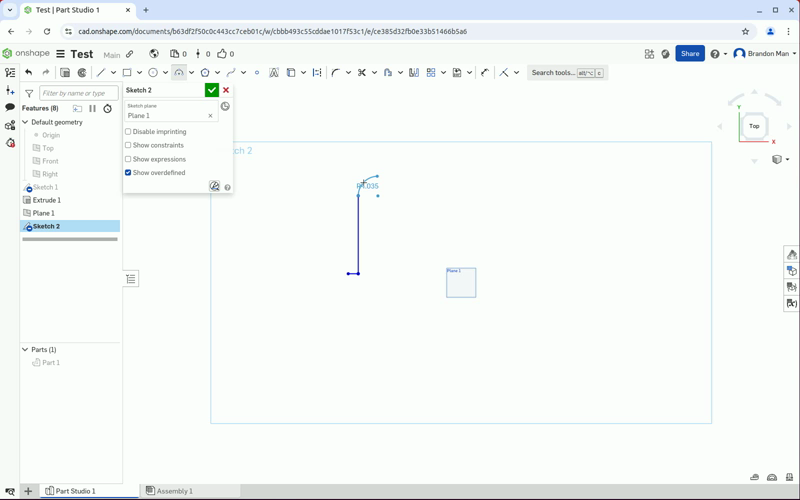
key_up(shift)
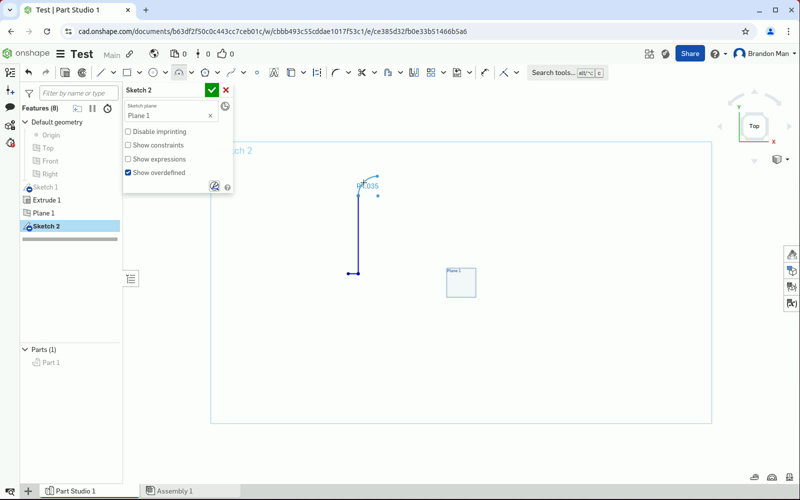
key(esc)
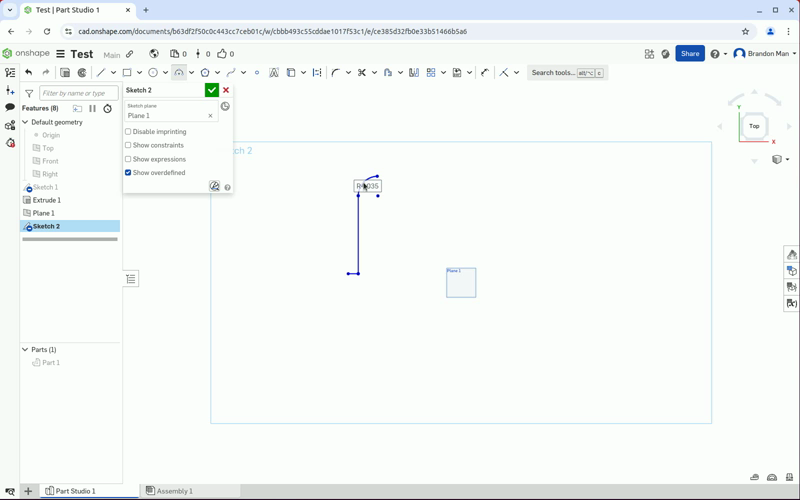
key(l)
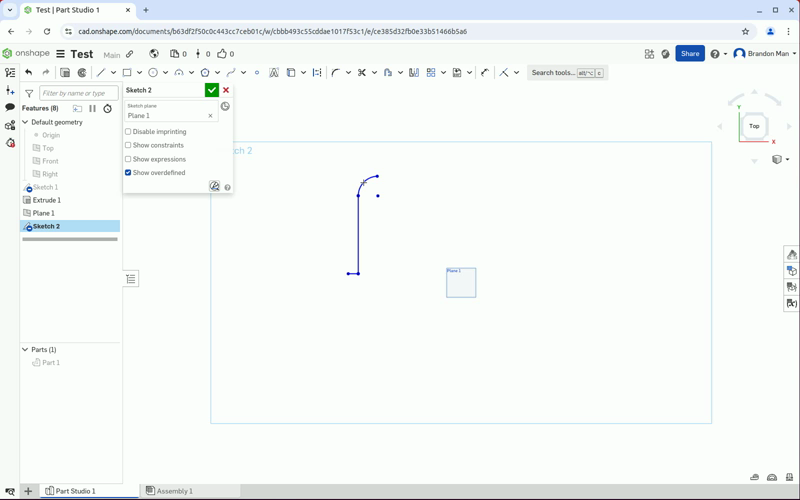
mouse_move(377, 176)
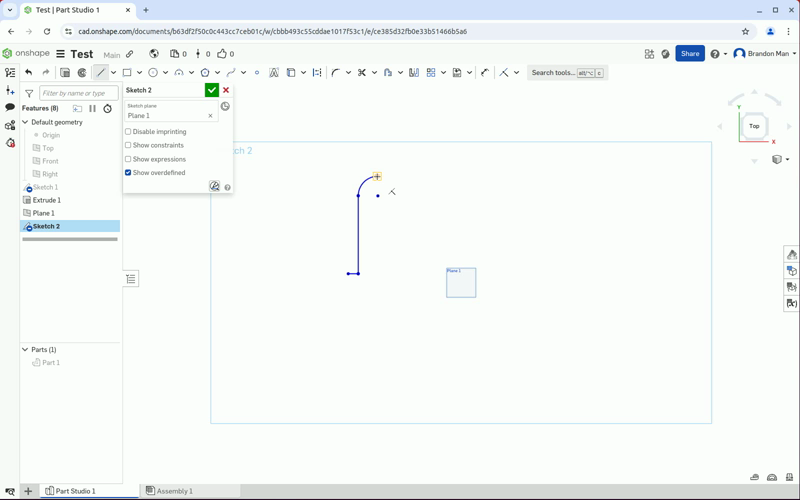
click(377, 176)
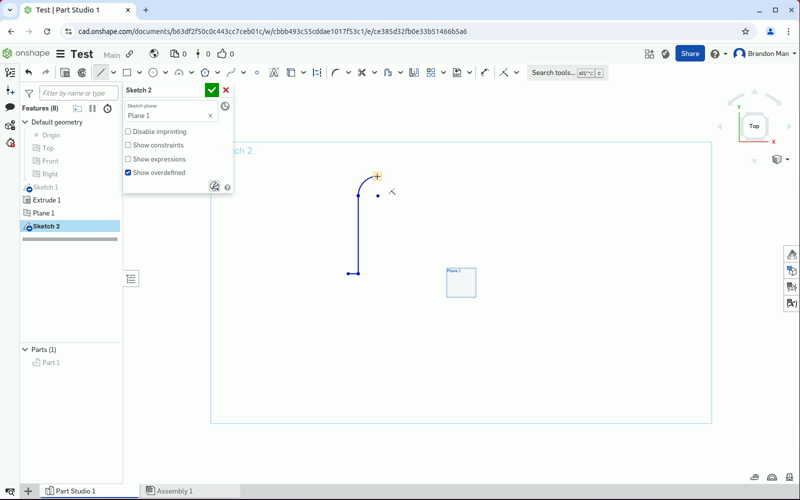
key_down(shift)
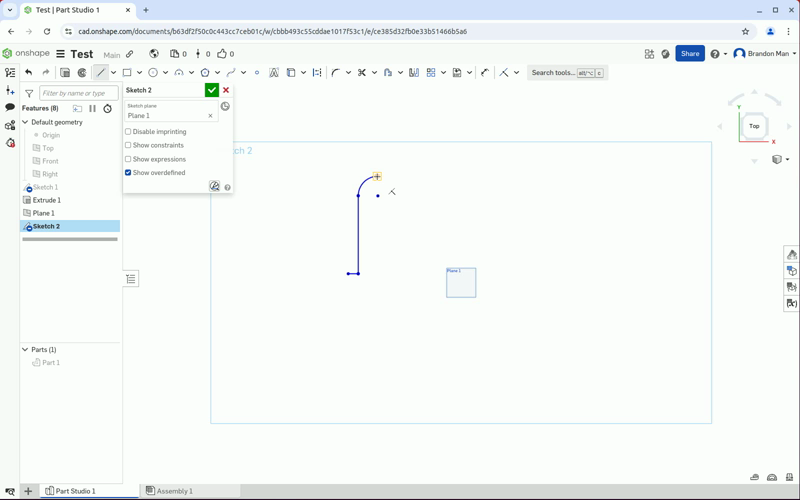
mouse_move(407, 176)
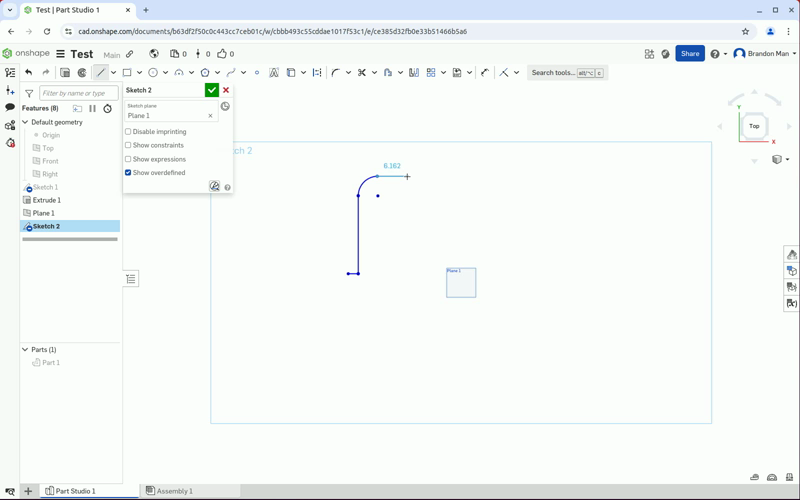
mouse_move(348, 176)
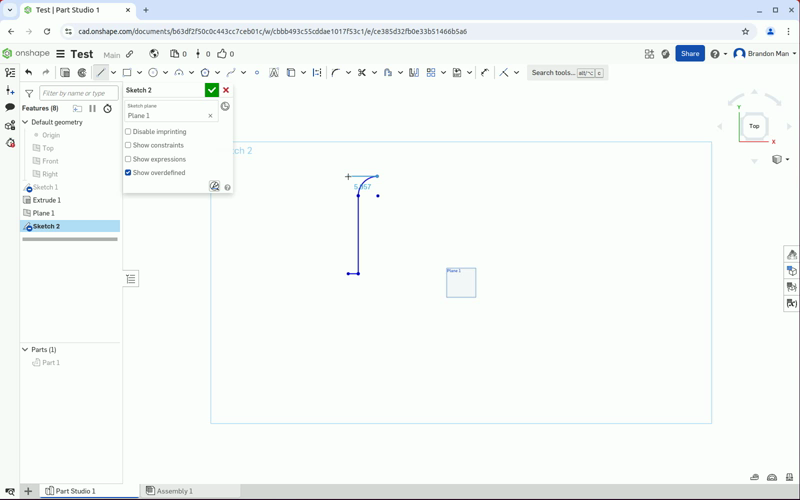
click(348, 176)
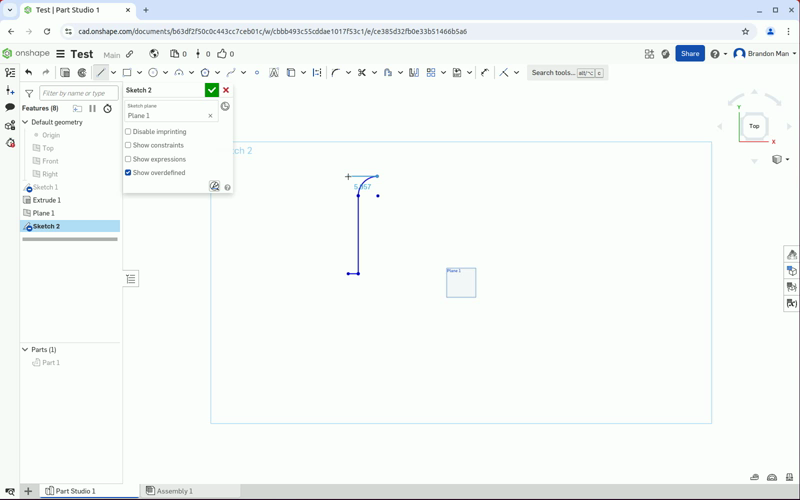
key_up(shift)
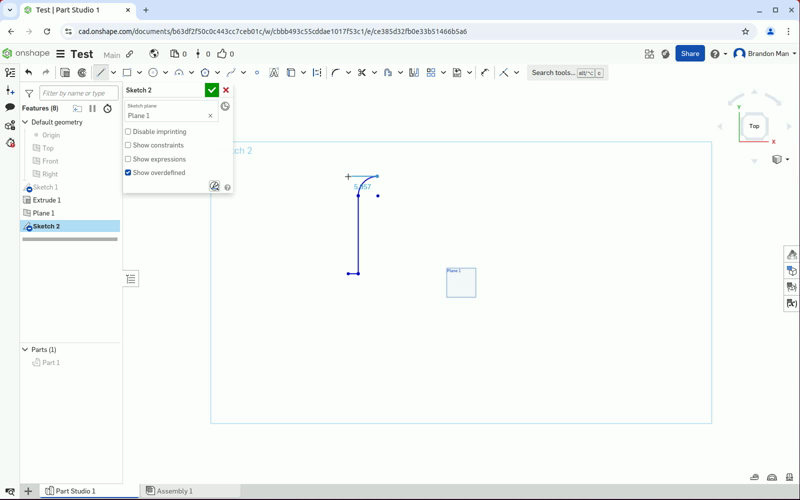
key_down(shift)
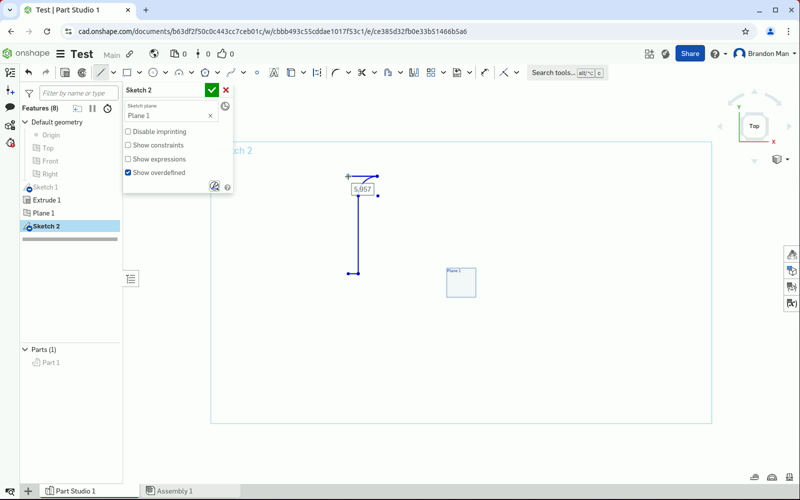
mouse_move(348, 273)
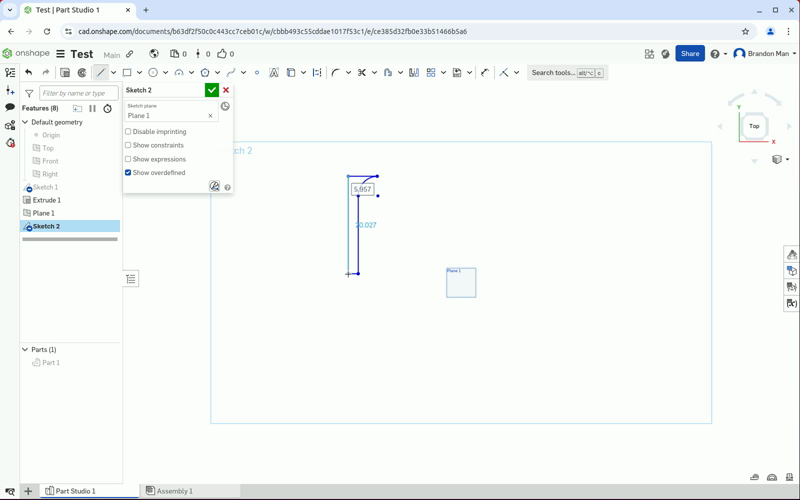
key_up(shift)
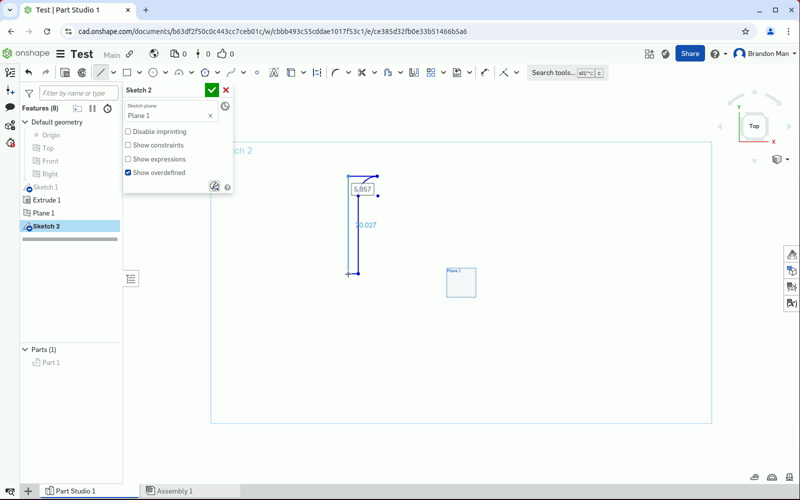
click(348, 273)
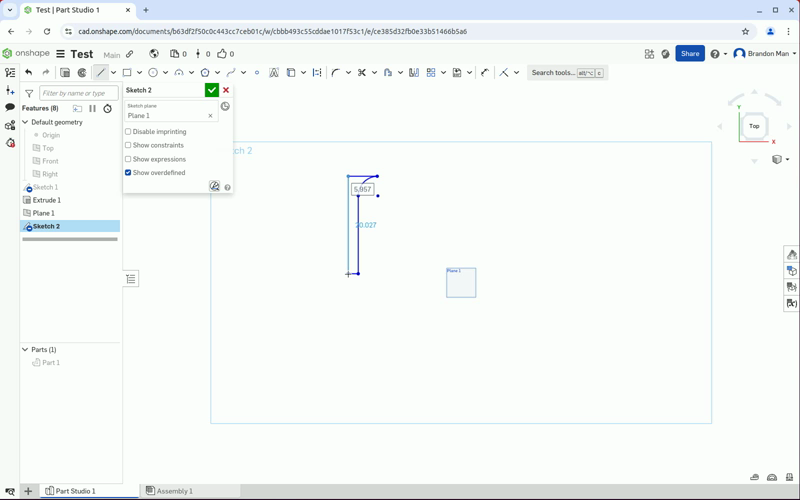
key(esc)
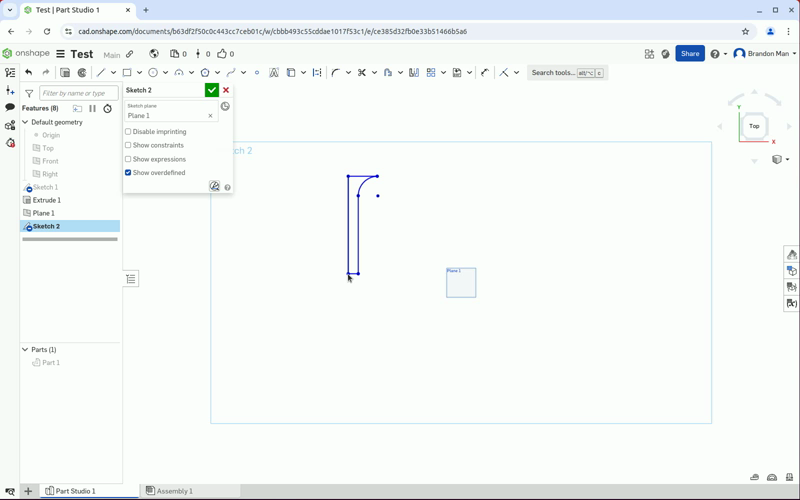
mouse_move(349, 239)
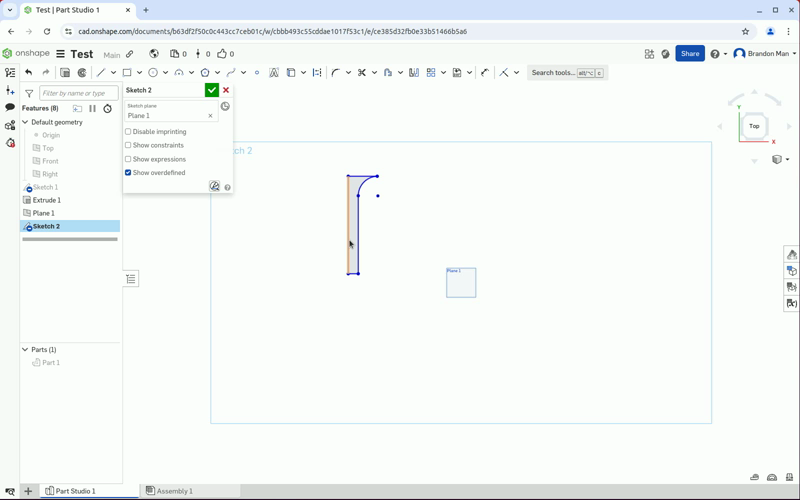
scroll(6)
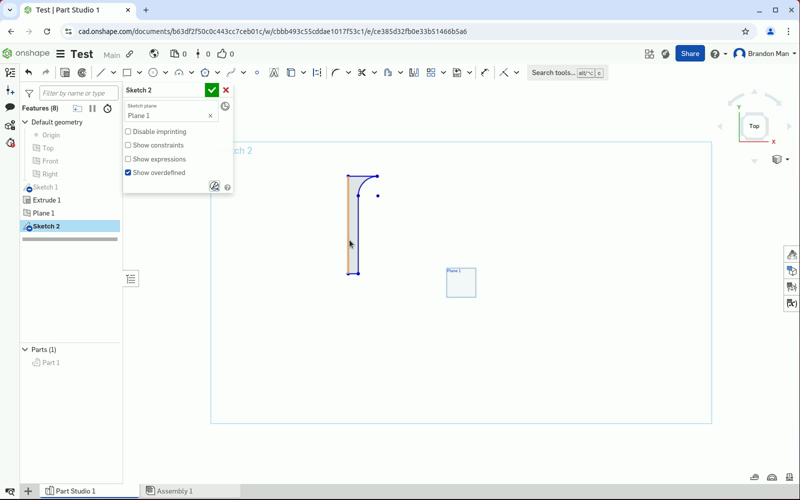
scroll(6)
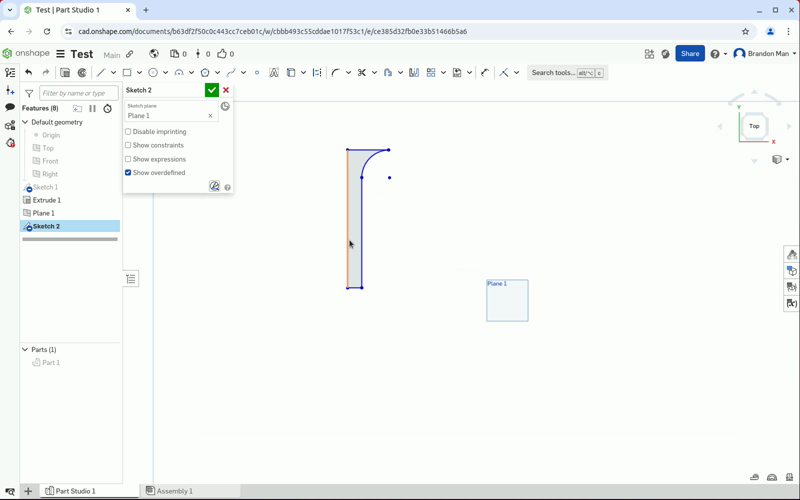
scroll(6)
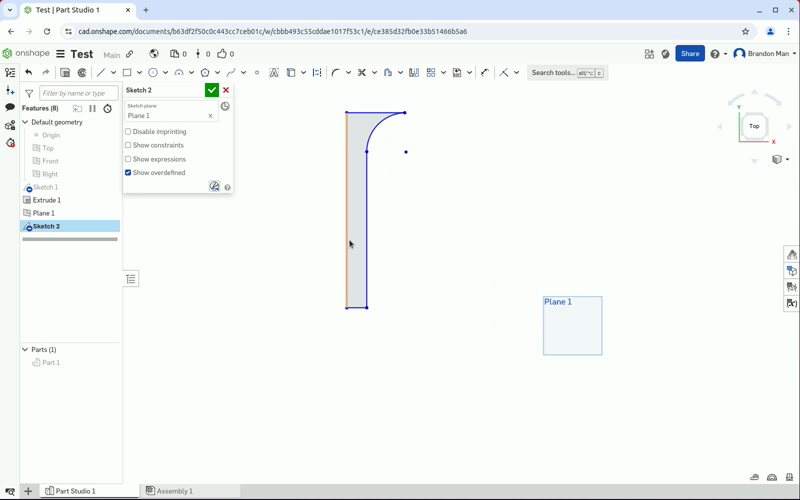
scroll(6)
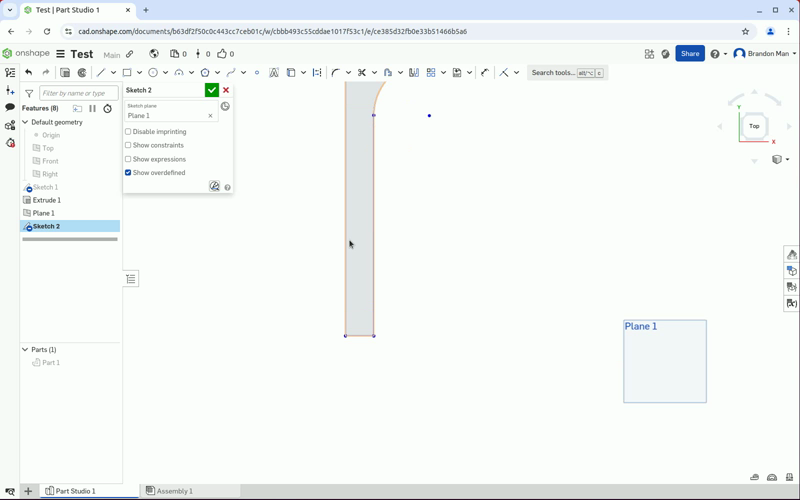
scroll(6)
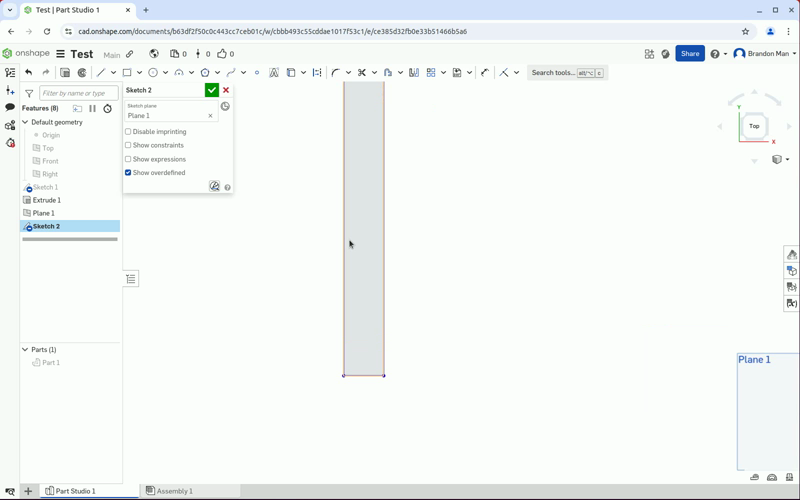
scroll(6)
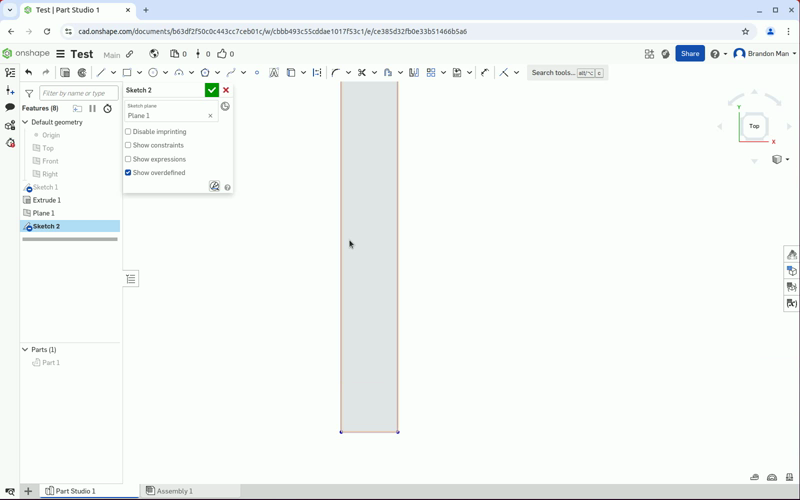
scroll(6)
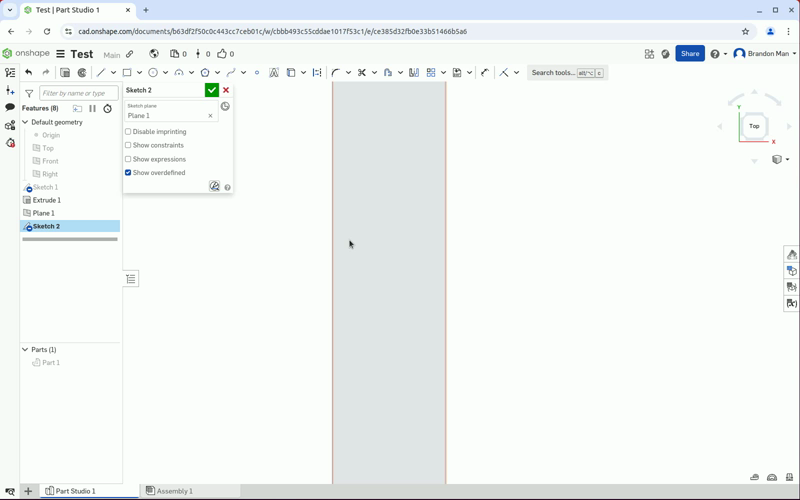
click(349, 239)
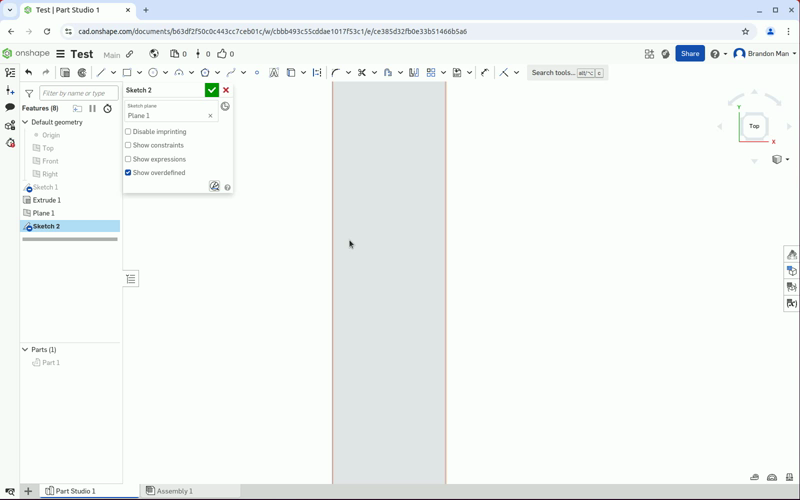
scroll(-6)
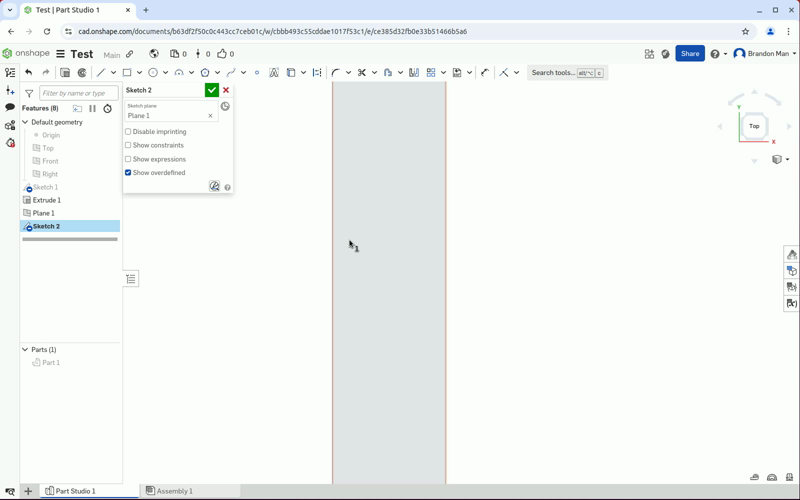
scroll(-6)
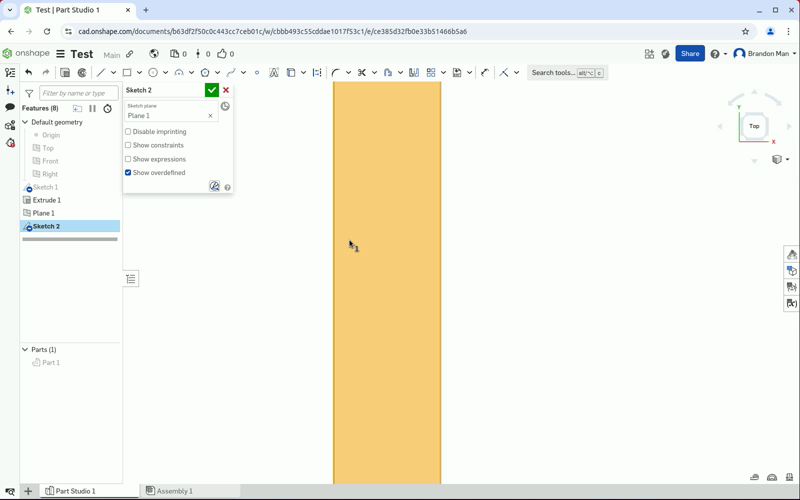
scroll(-6)
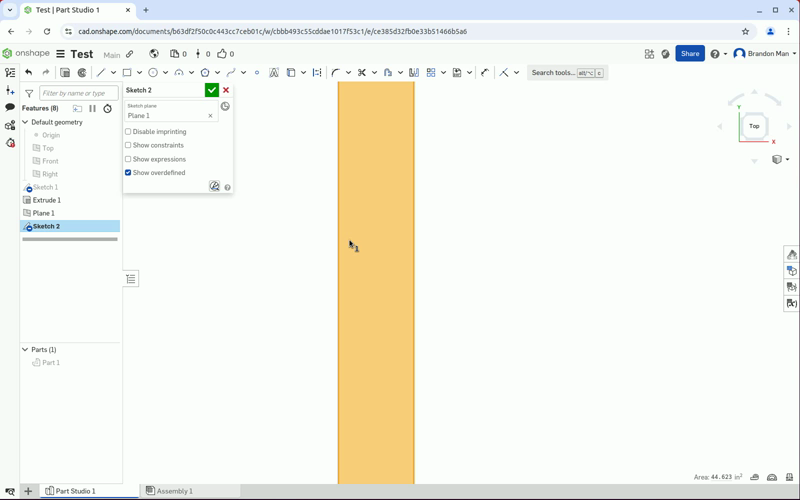
scroll(-6)
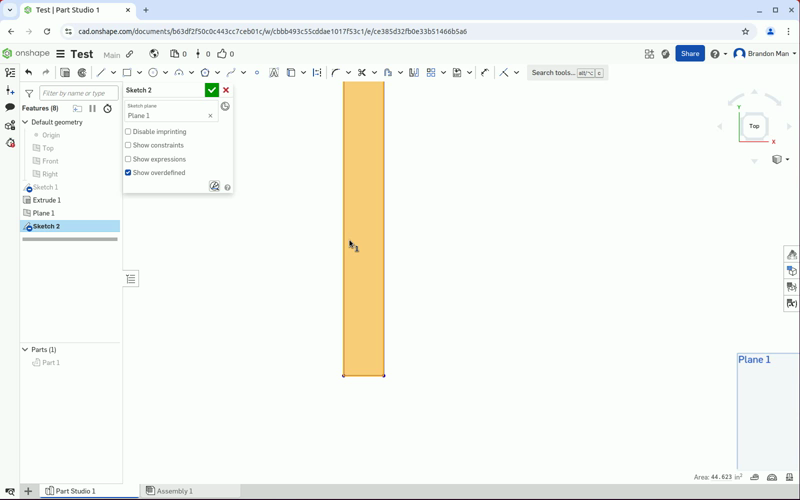
scroll(-6)
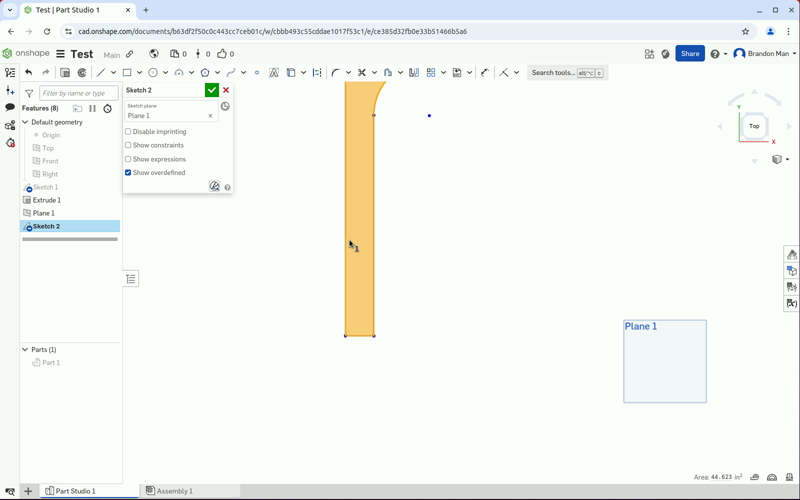
scroll(-6)
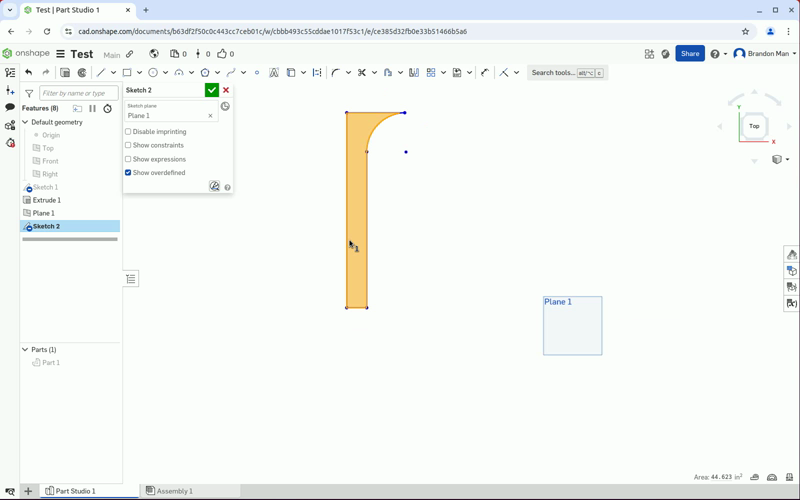
scroll(-6)
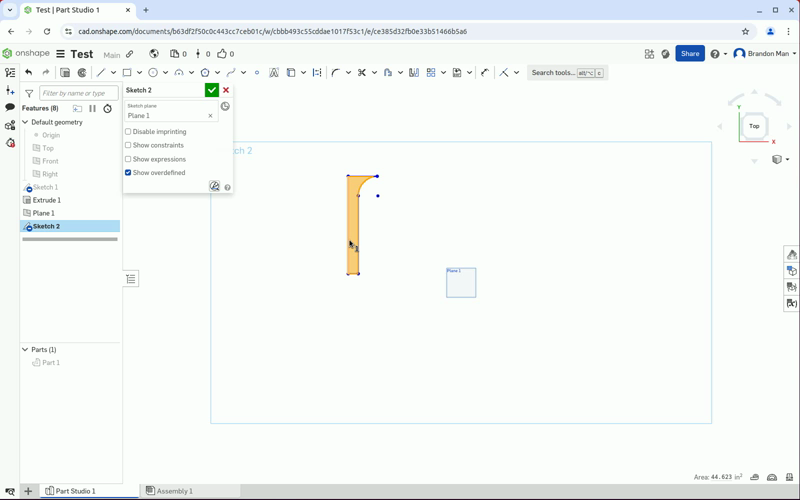
mouse_move(73, 352)
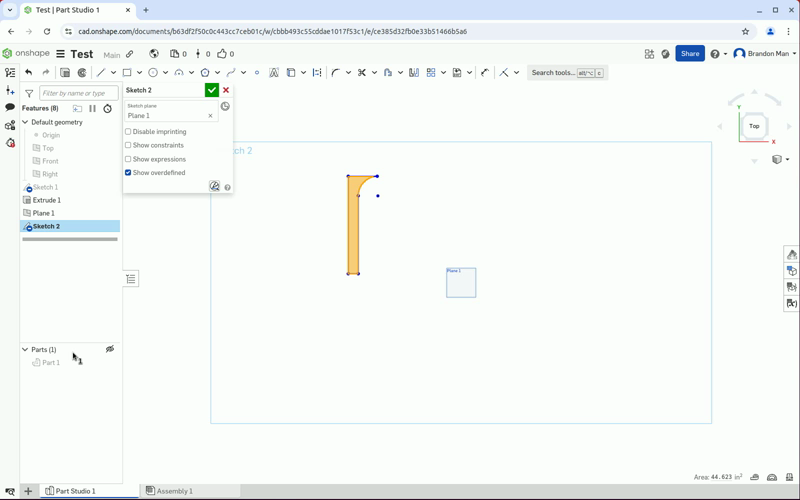
key(shift+y)
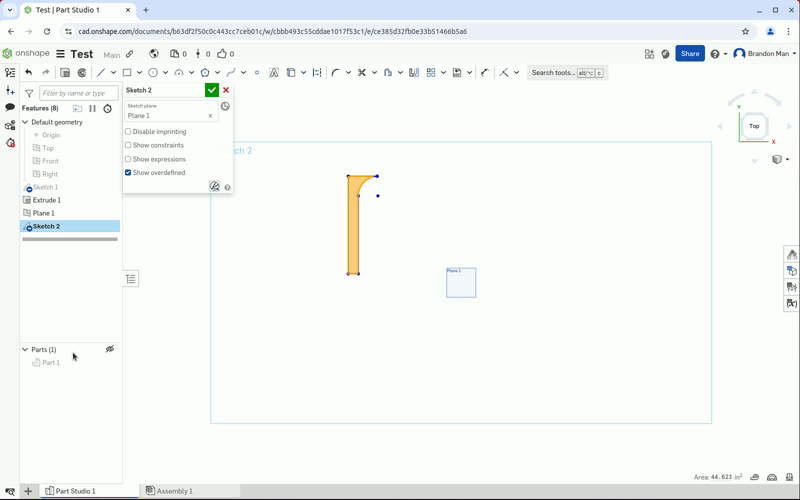
key(shift+e)
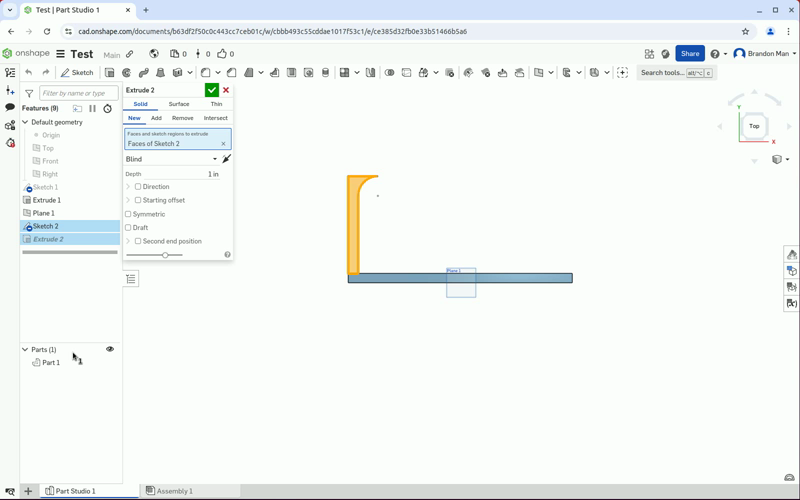
mouse_move(143, 106)
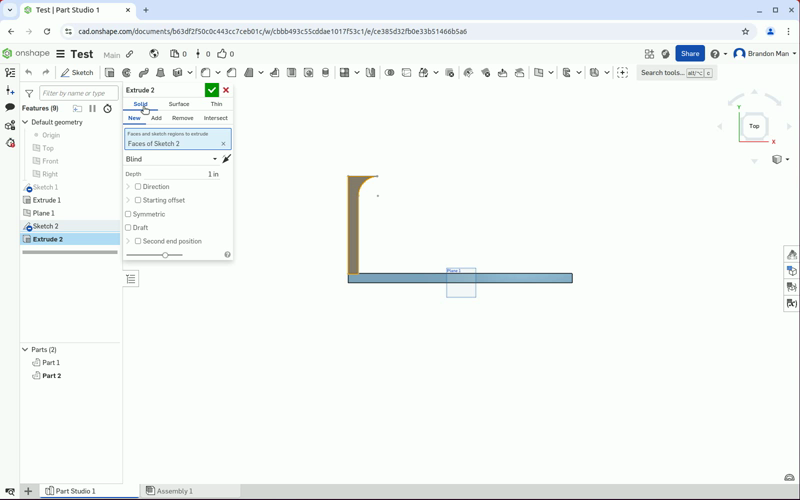
click(143, 106)
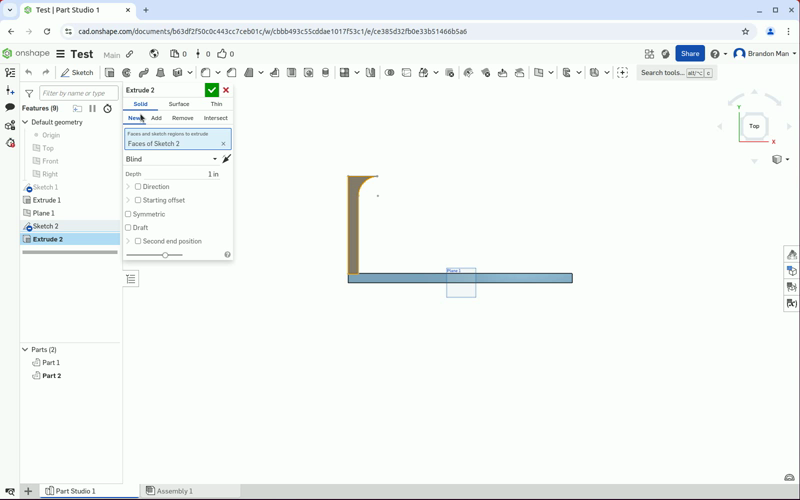
mouse_move(137, 120)
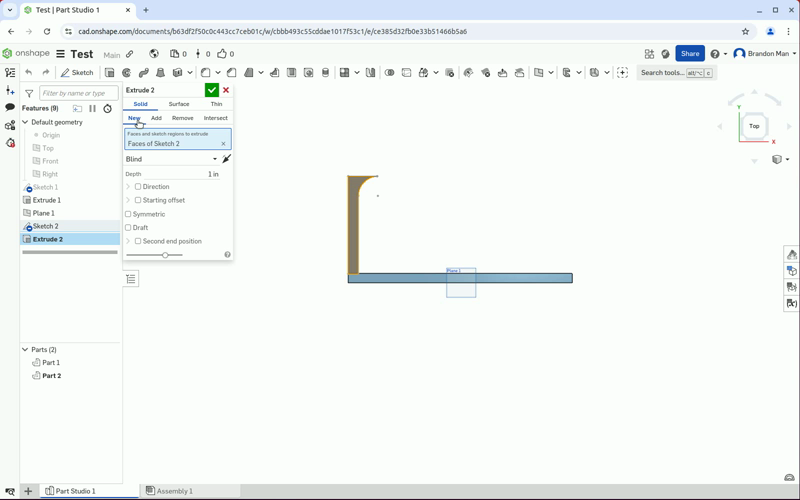
click(137, 120)
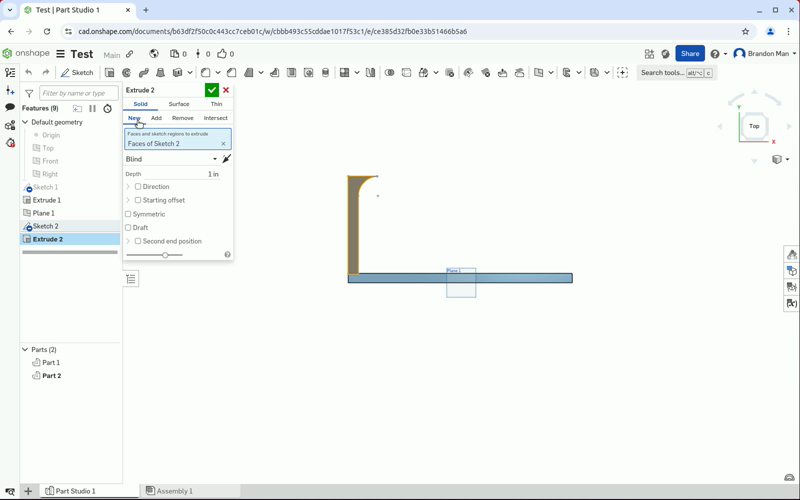
key(tab, 4)
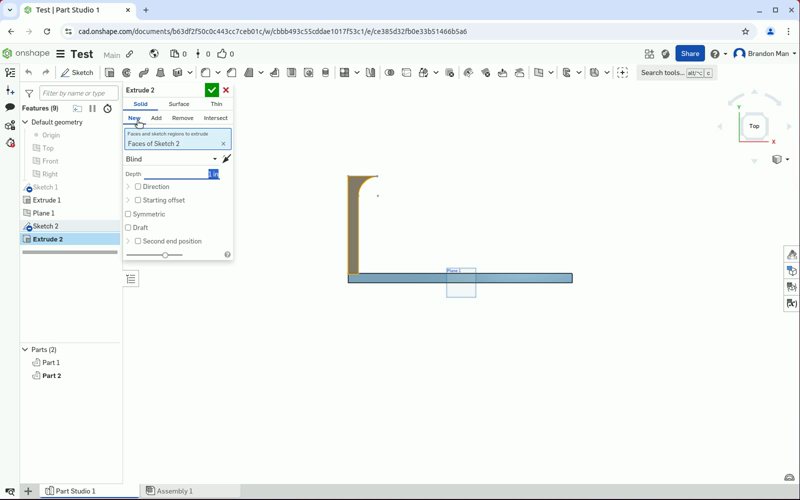
text(-12.036)
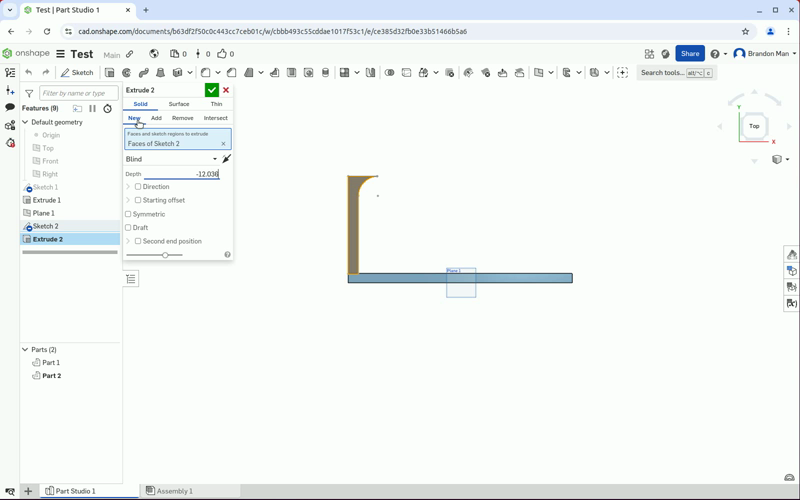
key(enter)
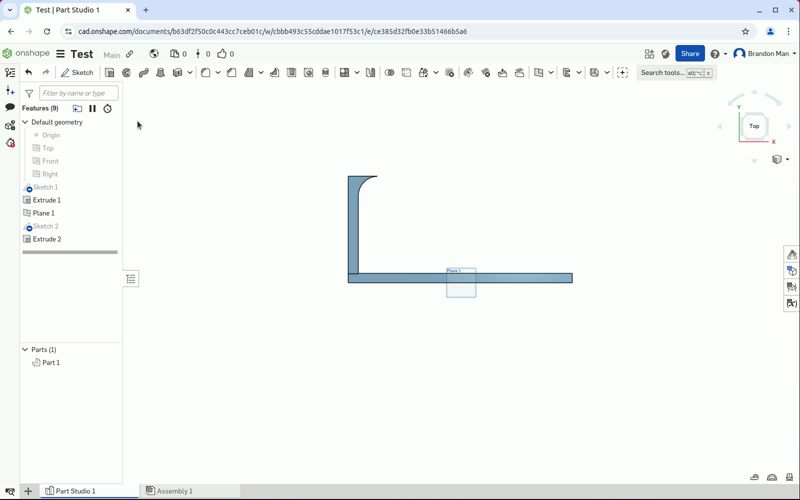
key(shift+h)
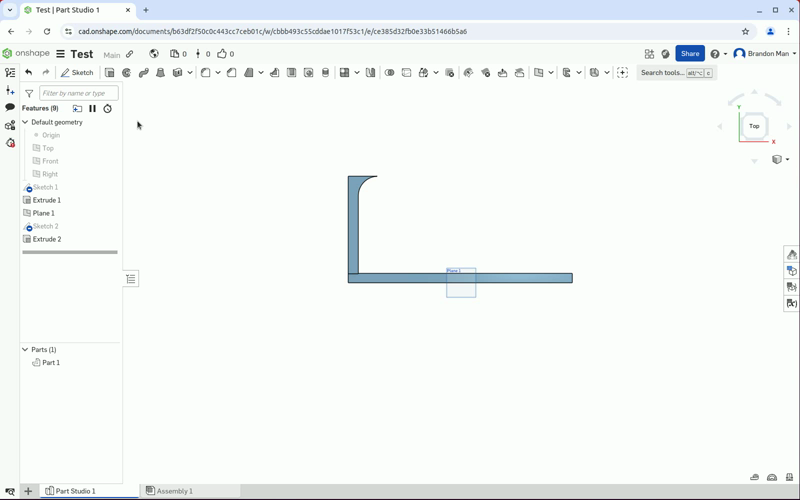
key(shift+h)
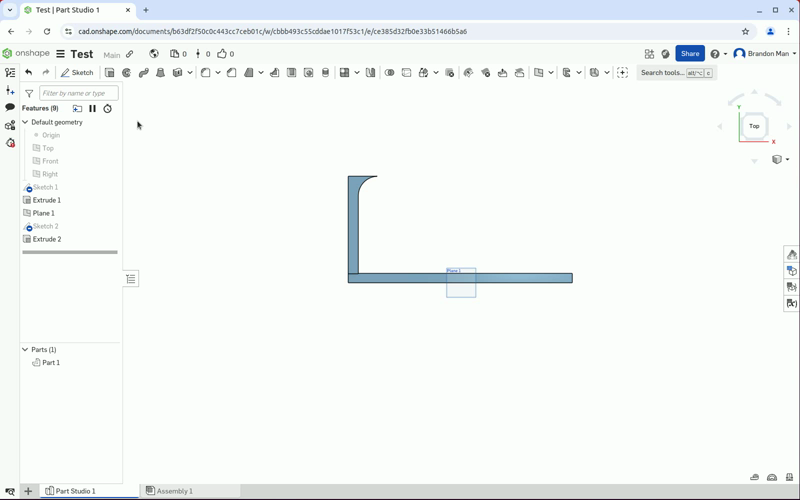
mouse_move(73, 189)
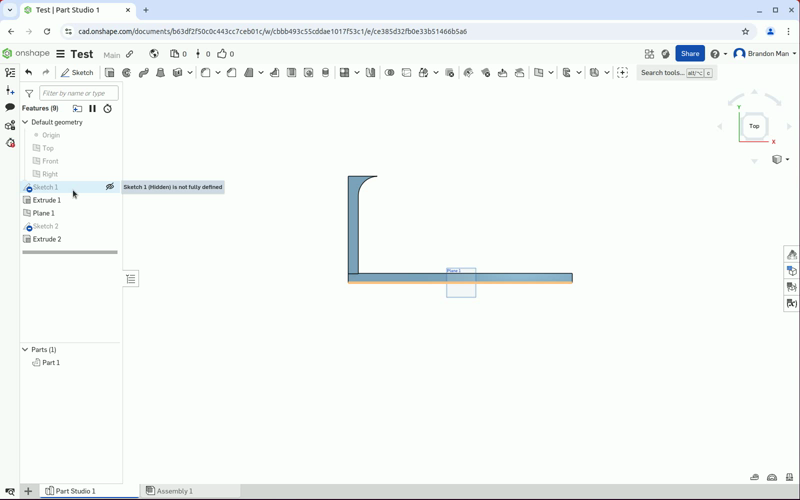
click(73, 189)
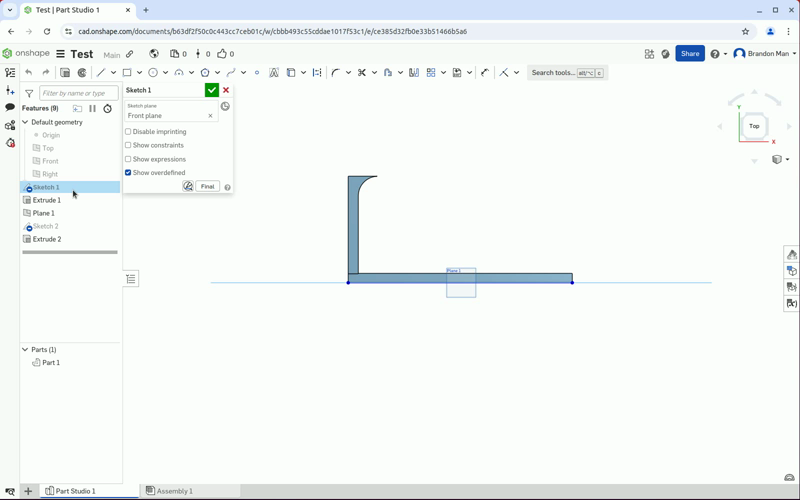
mouse_move(229, 92)
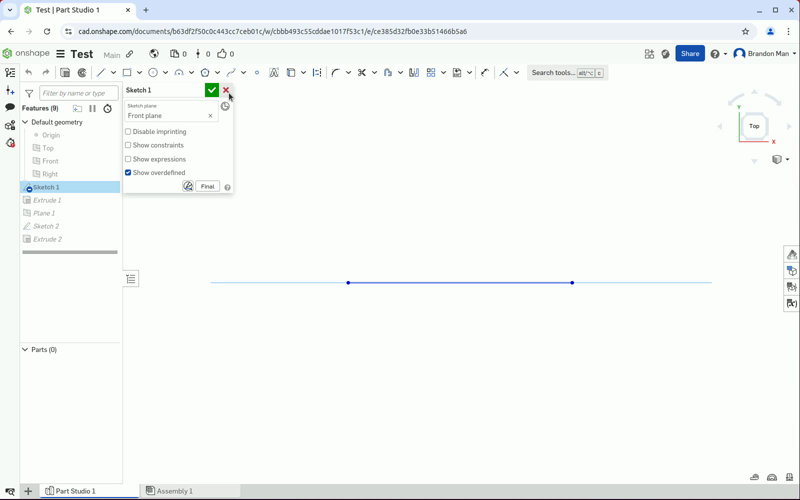
click(229, 92)
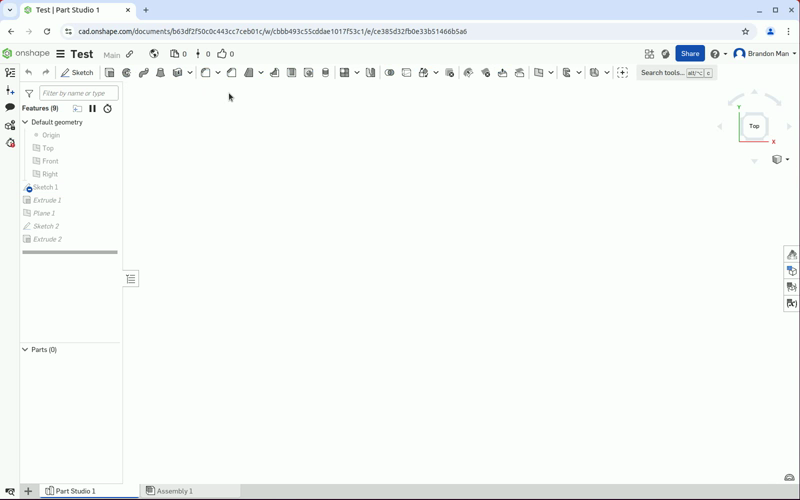
key(shift+s)
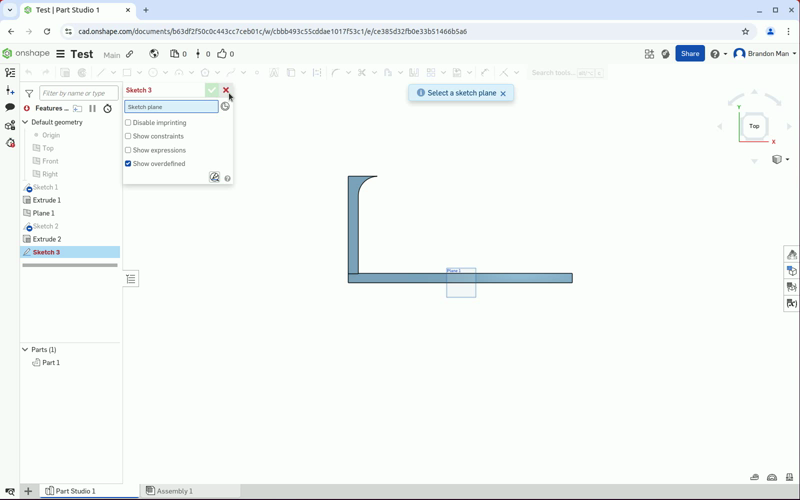
mouse_move(73, 215)
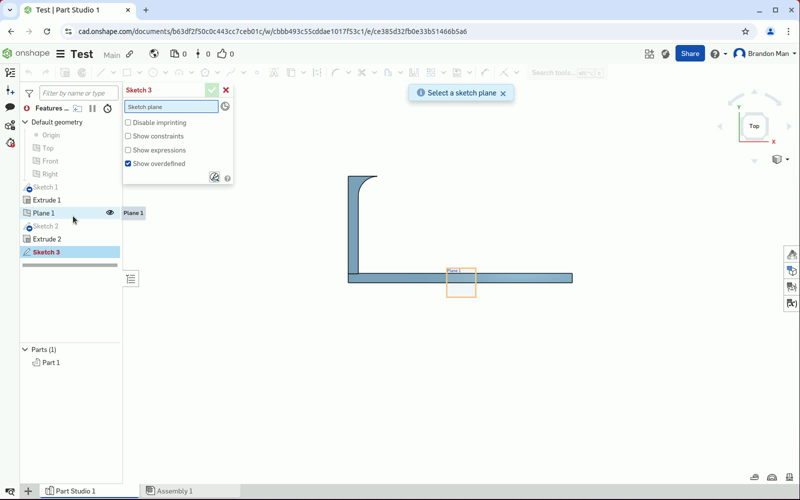
click(73, 215)
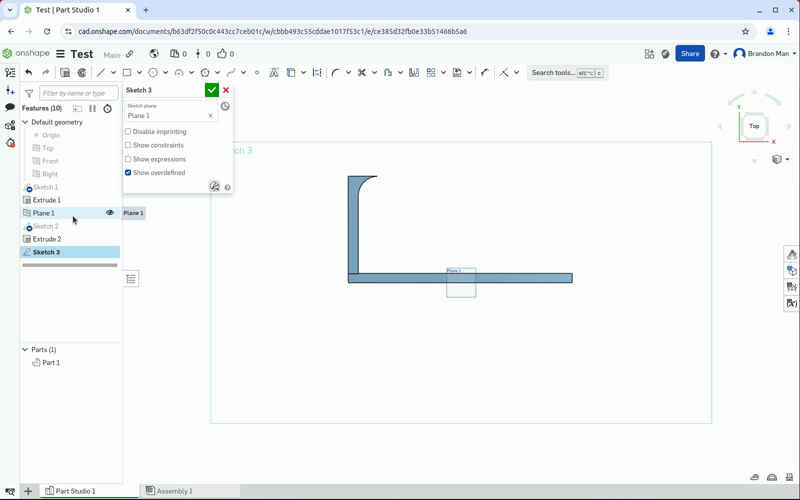
mouse_move(73, 352)
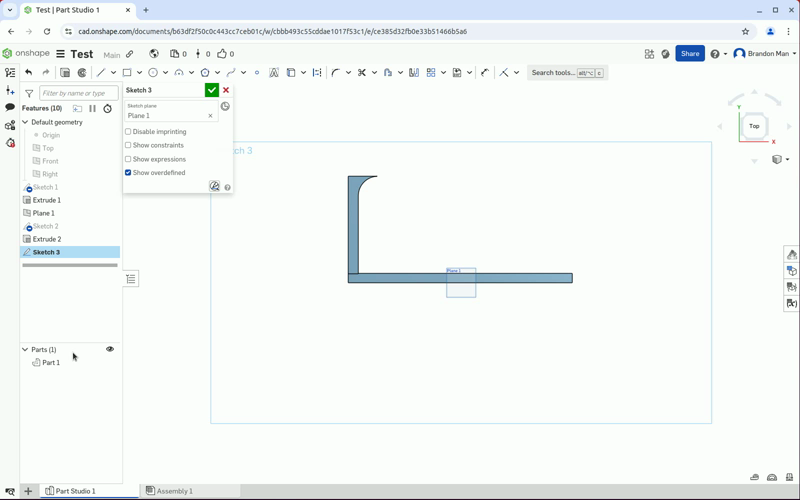
key(y)
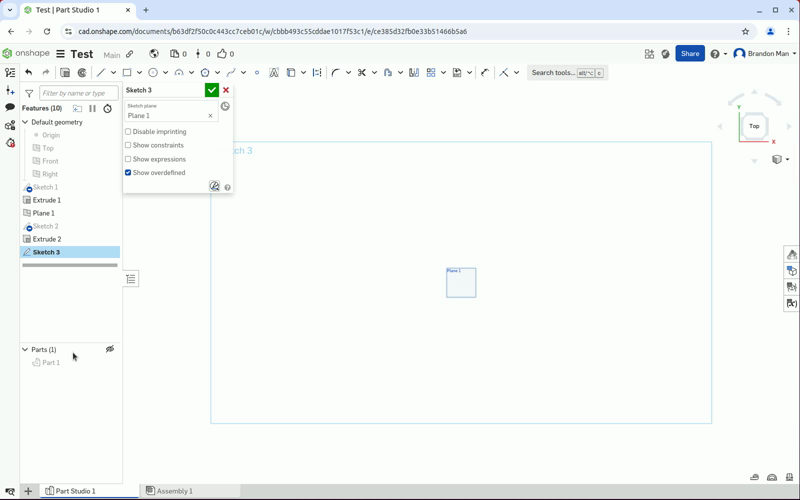
key(a)
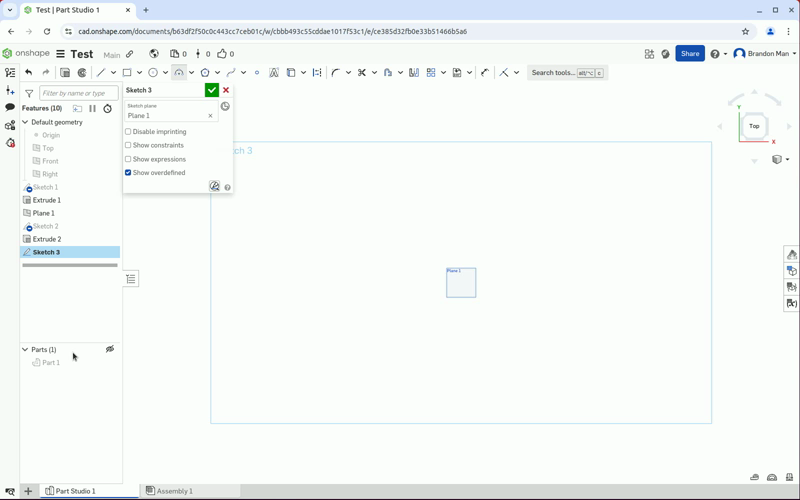
key_down(shift)
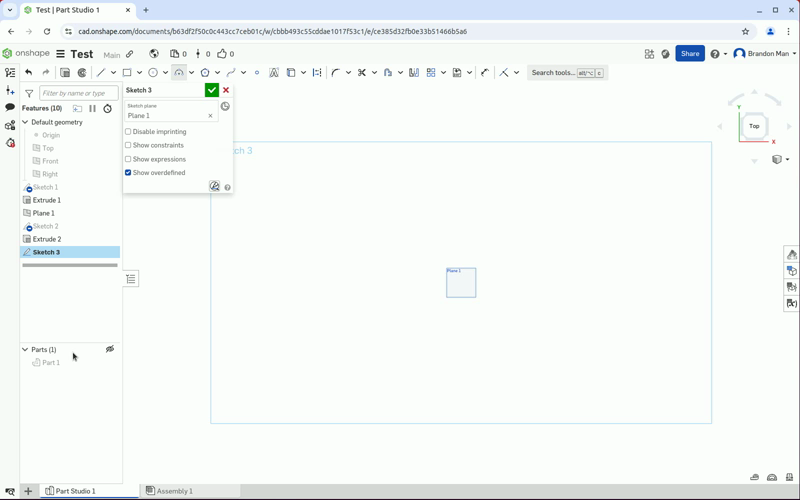
mouse_move(543, 175)
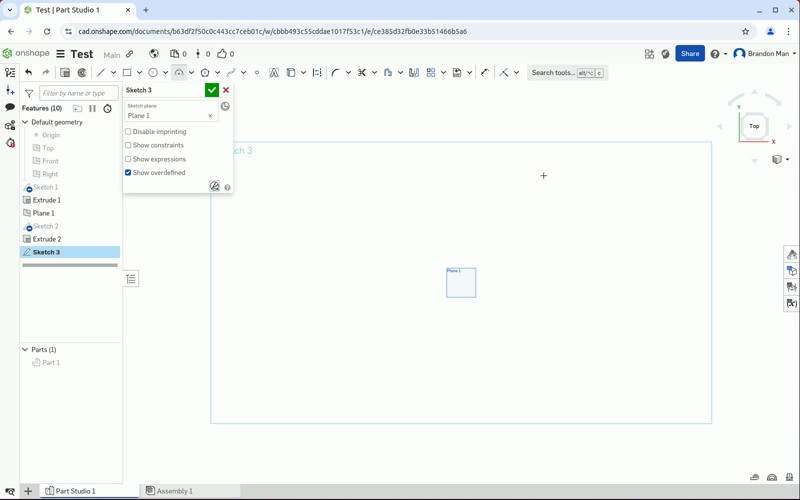
click(543, 175)
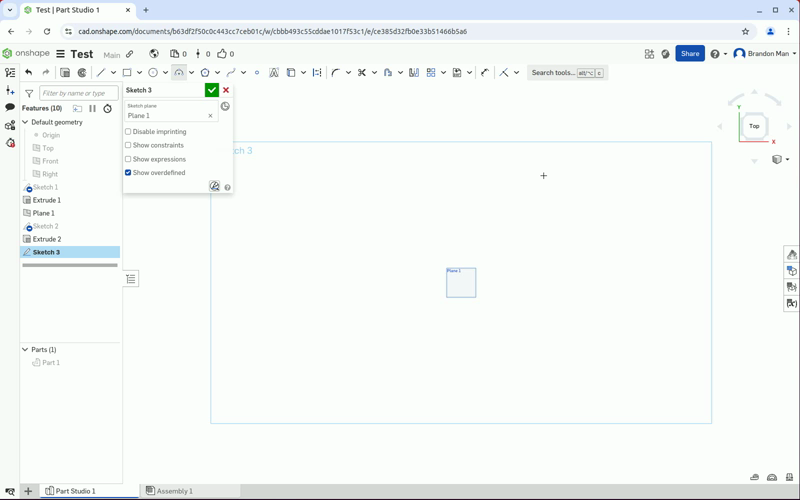
key_up(shift)
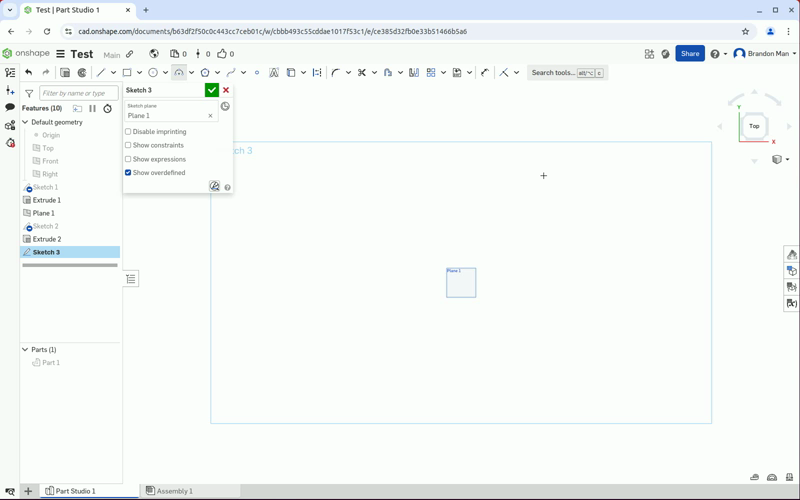
key_down(shift)
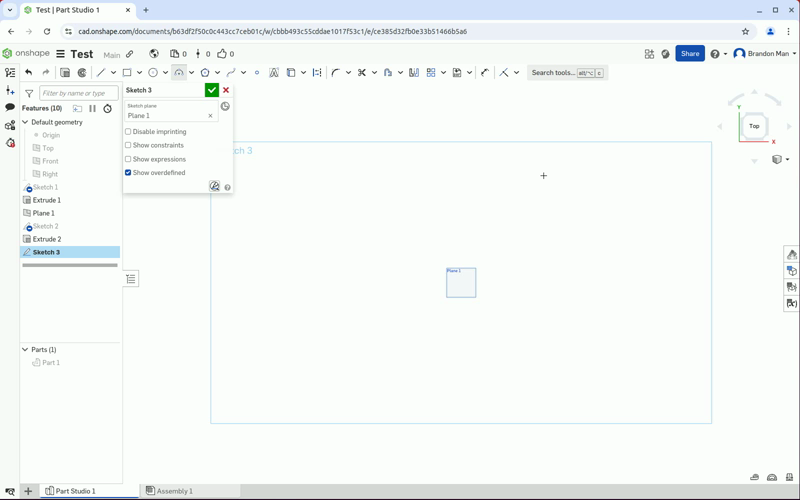
mouse_move(563, 194)
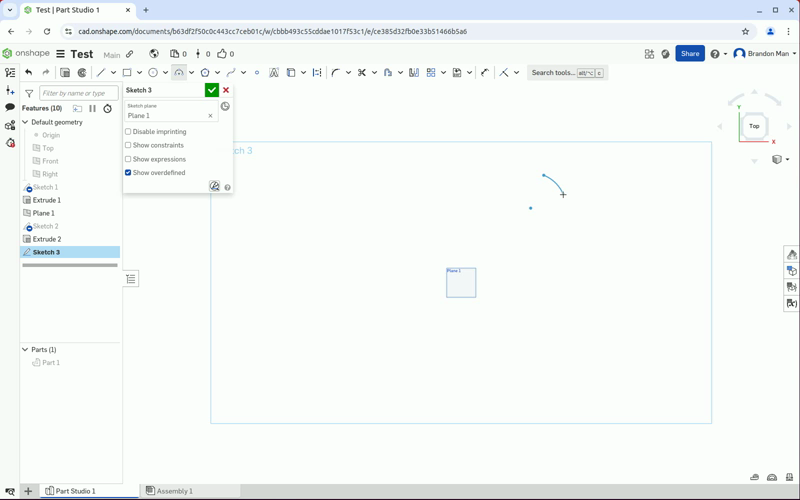
click(563, 194)
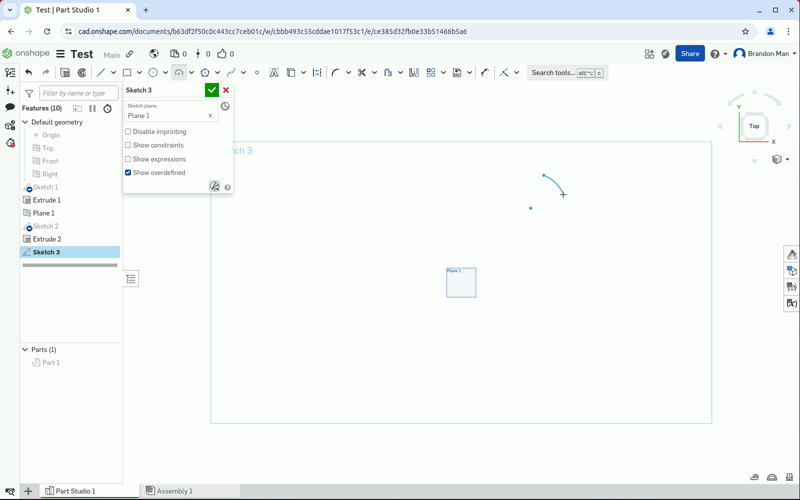
mouse_move(557, 180)
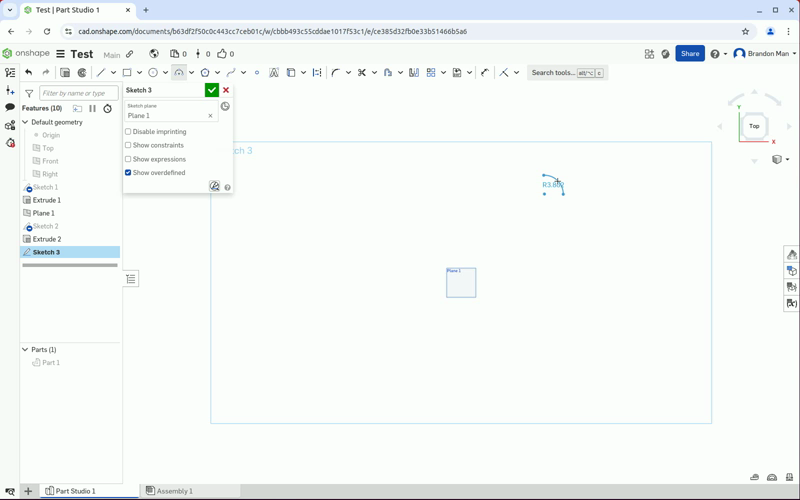
click(557, 180)
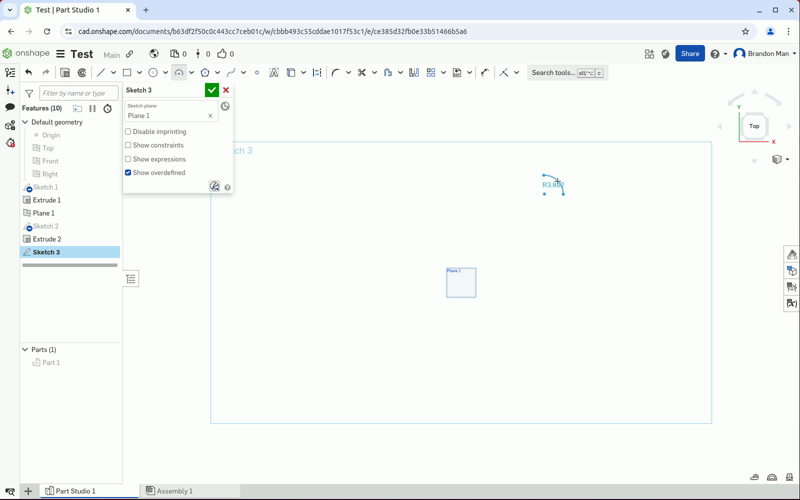
key_up(shift)
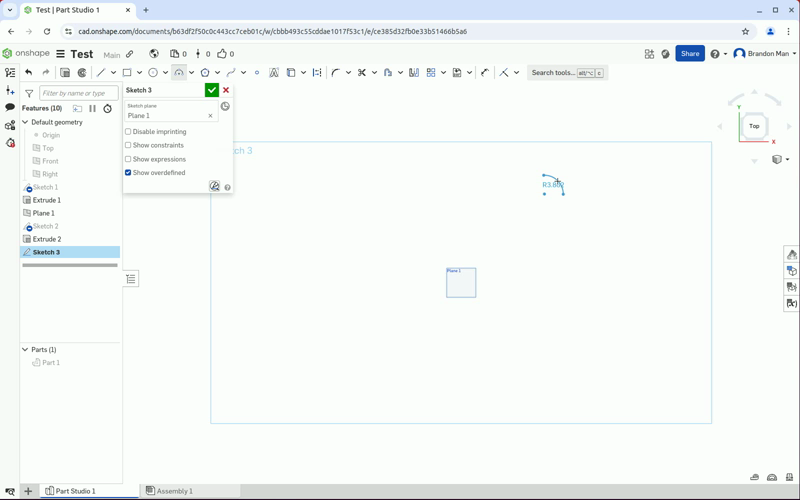
key(esc)
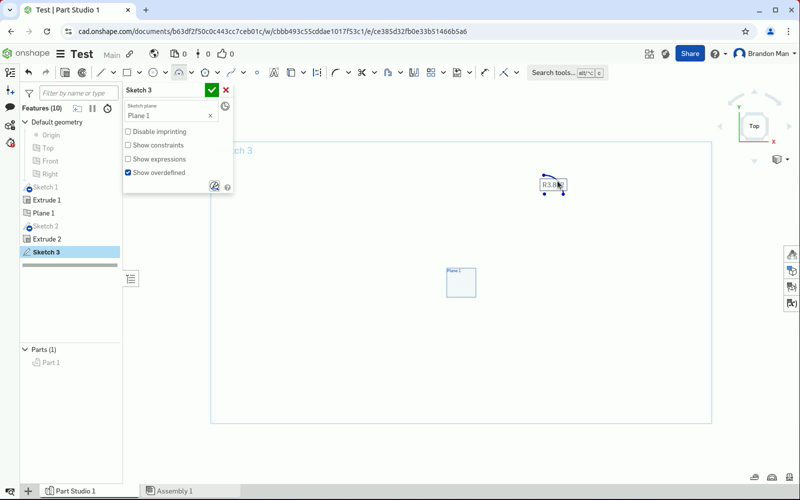
key(l)
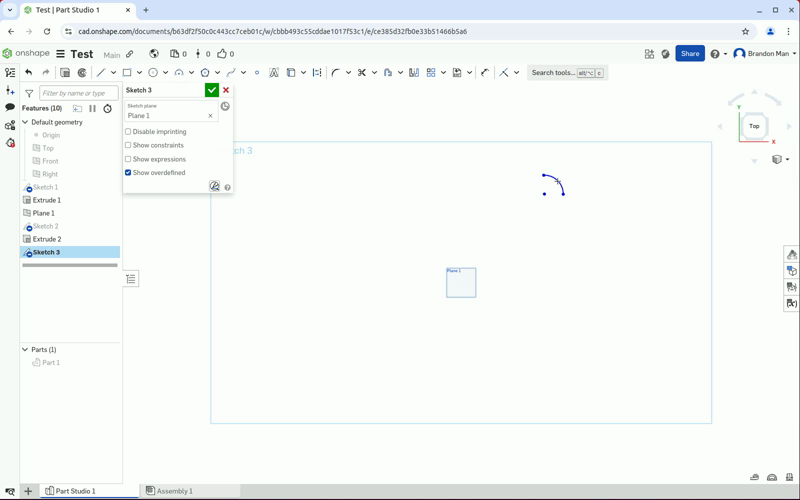
mouse_move(563, 194)
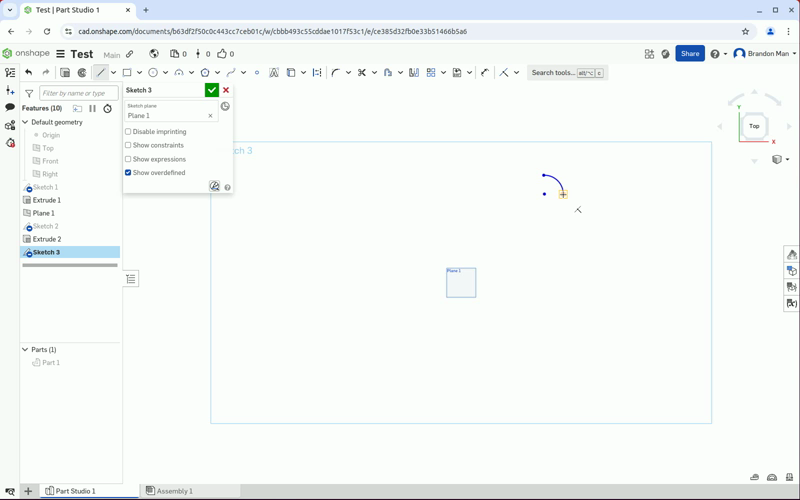
click(563, 194)
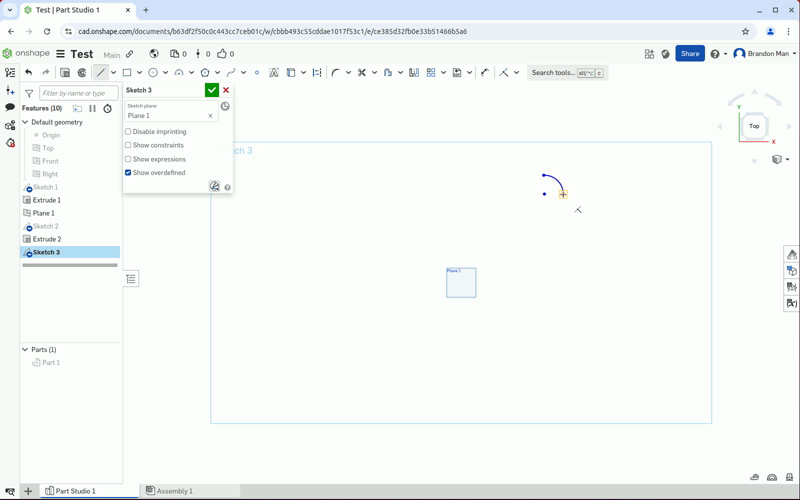
key_down(shift)
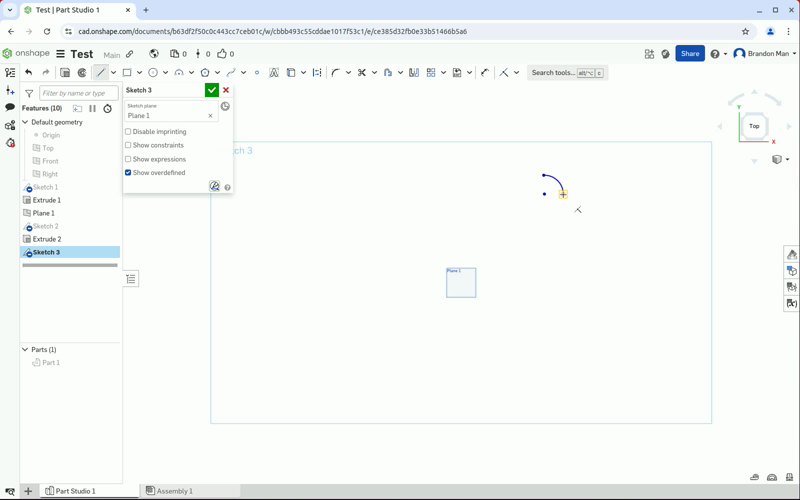
mouse_move(563, 272)
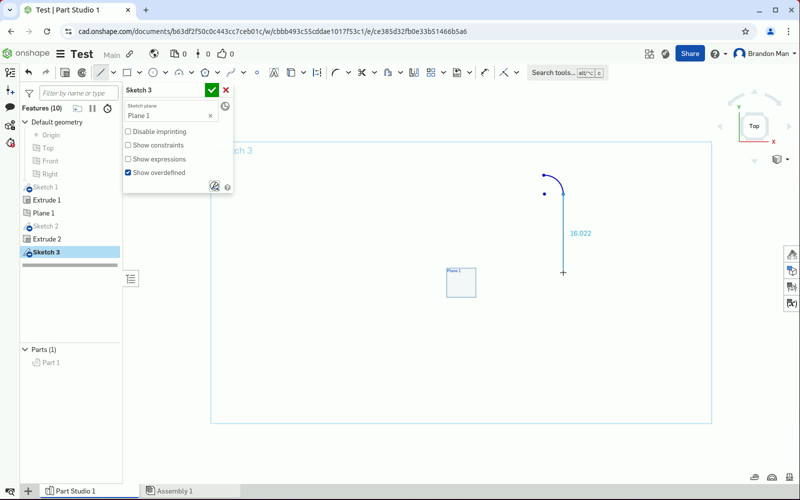
click(563, 272)
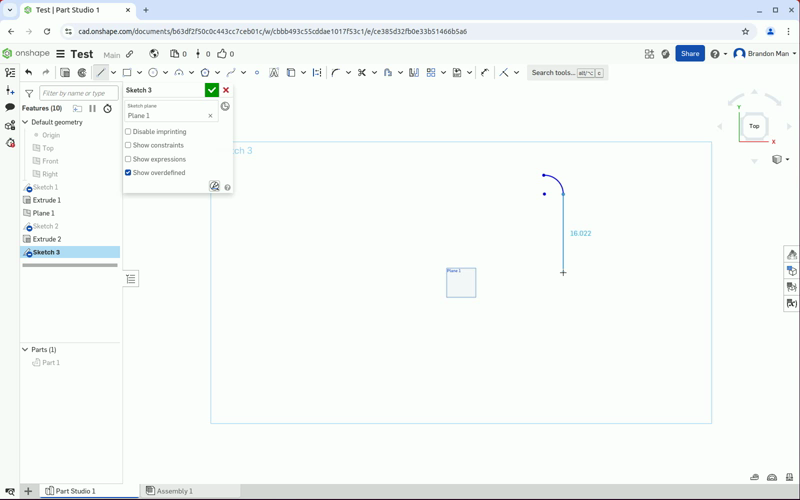
key_up(shift)
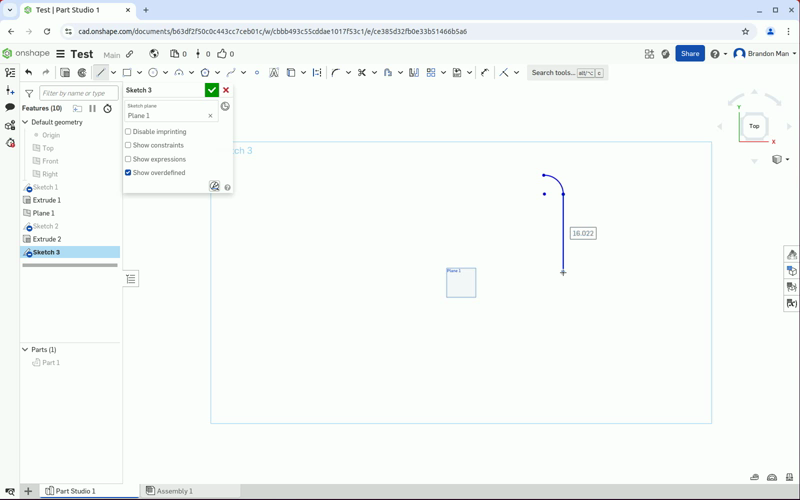
key_down(shift)
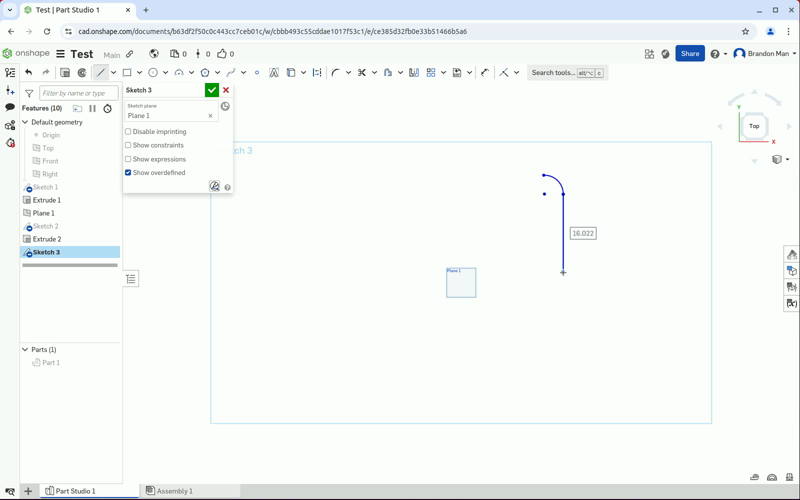
mouse_move(589, 272)
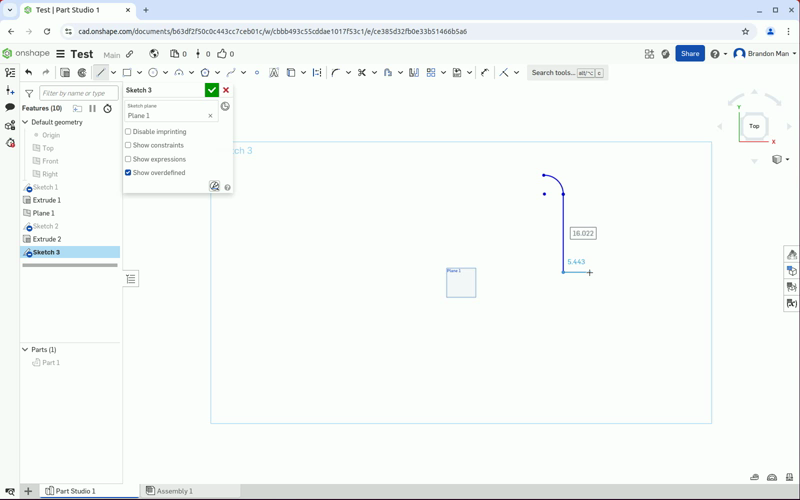
mouse_move(572, 272)
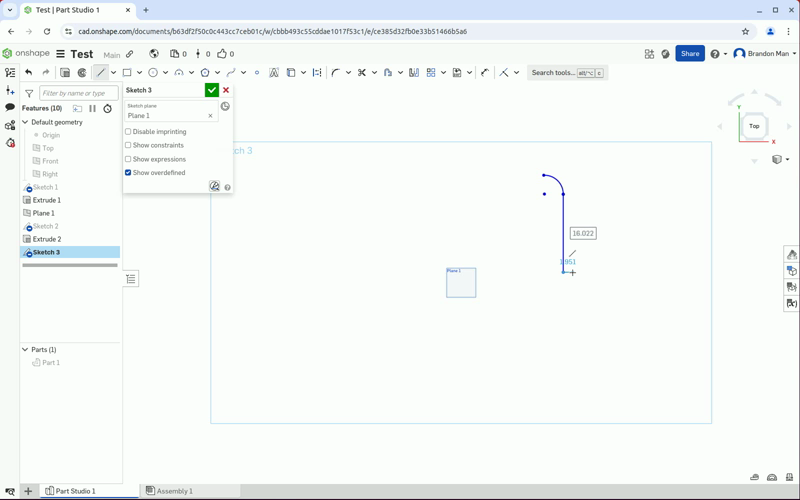
click(572, 272)
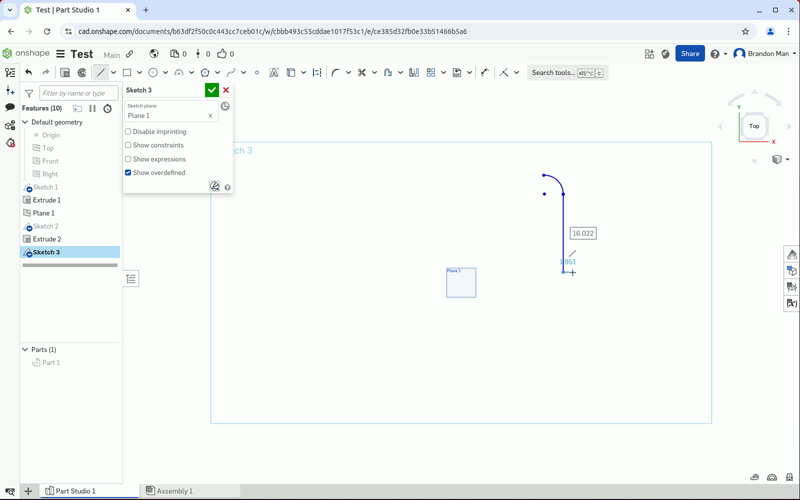
key_up(shift)
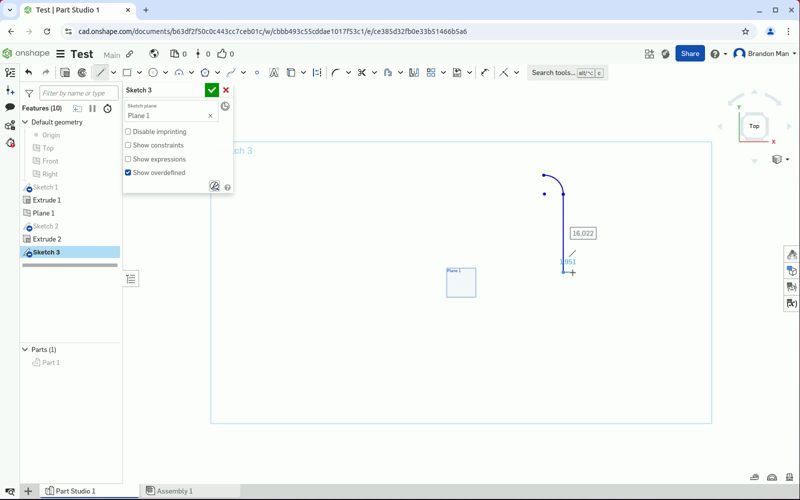
key_down(shift)
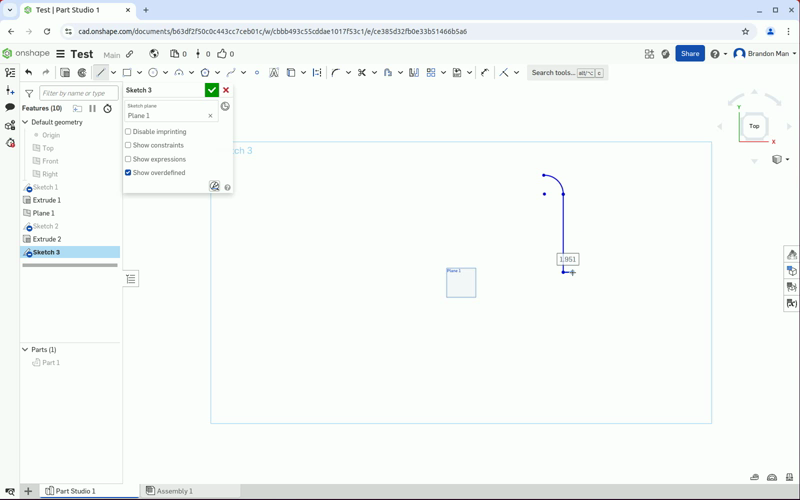
mouse_move(572, 175)
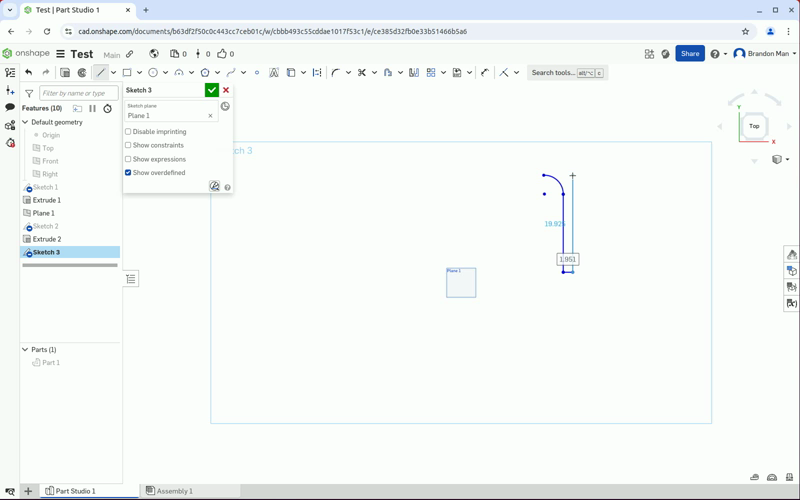
click(572, 175)
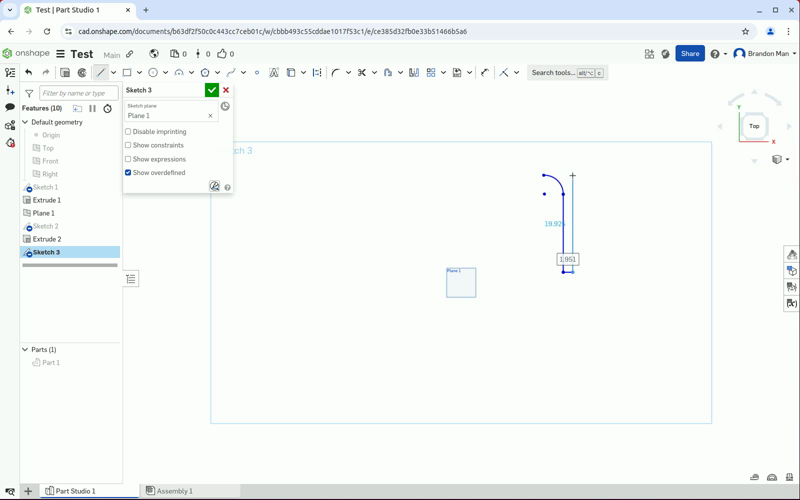
key_up(shift)
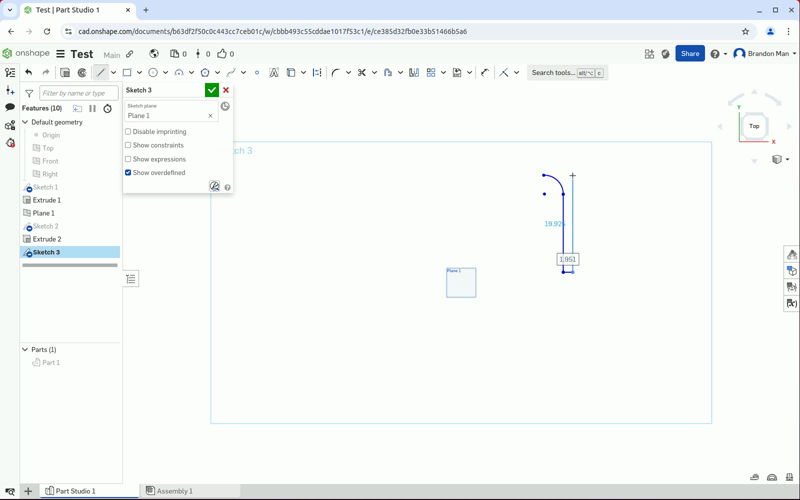
mouse_move(589, 175)
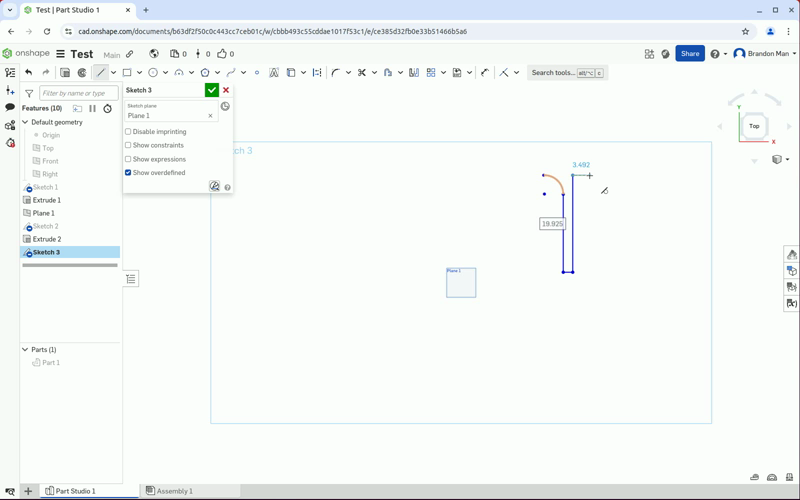
key_down(shift)
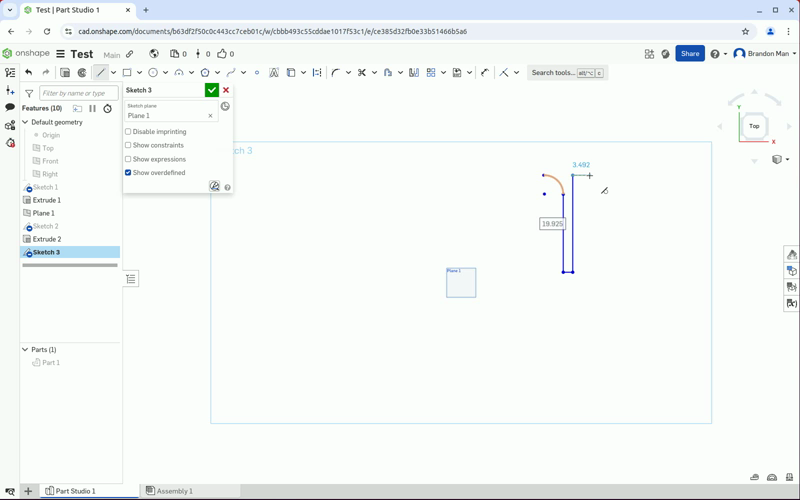
mouse_move(543, 175)
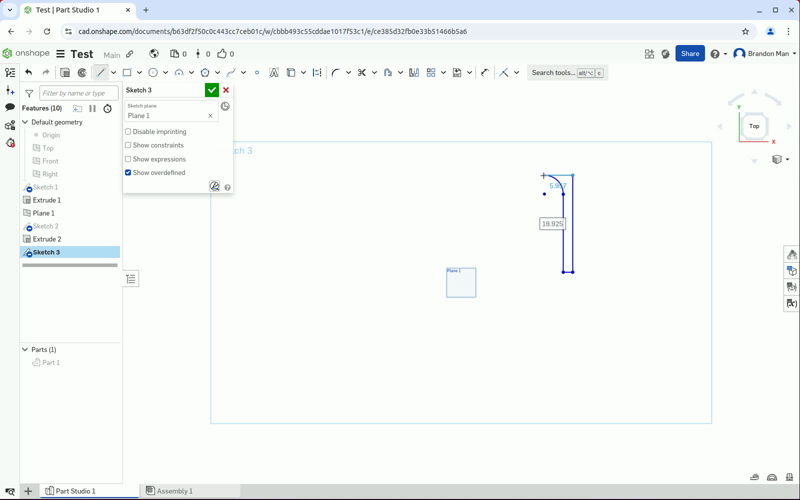
key_up(shift)
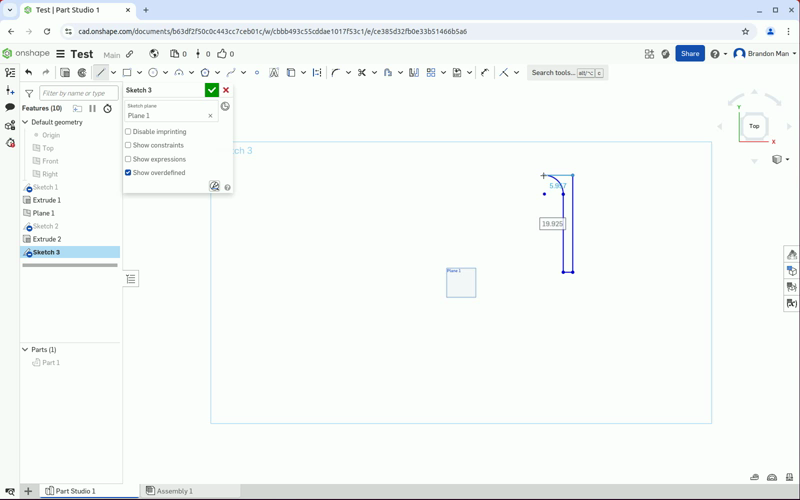
click(543, 175)
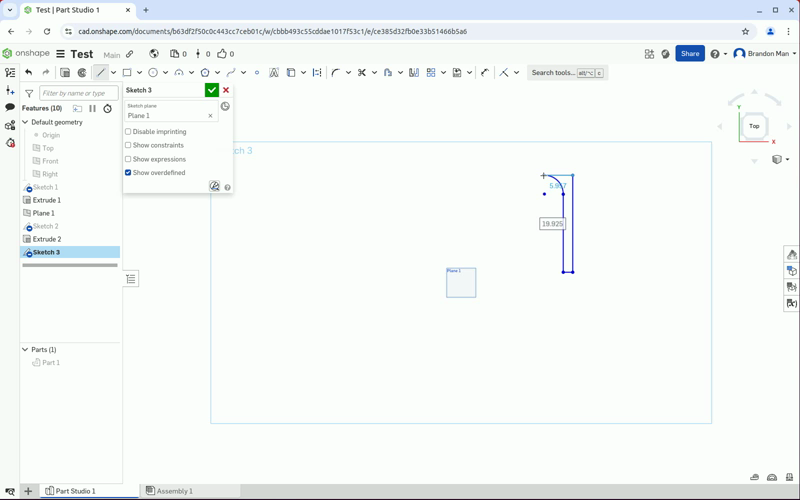
key(esc)
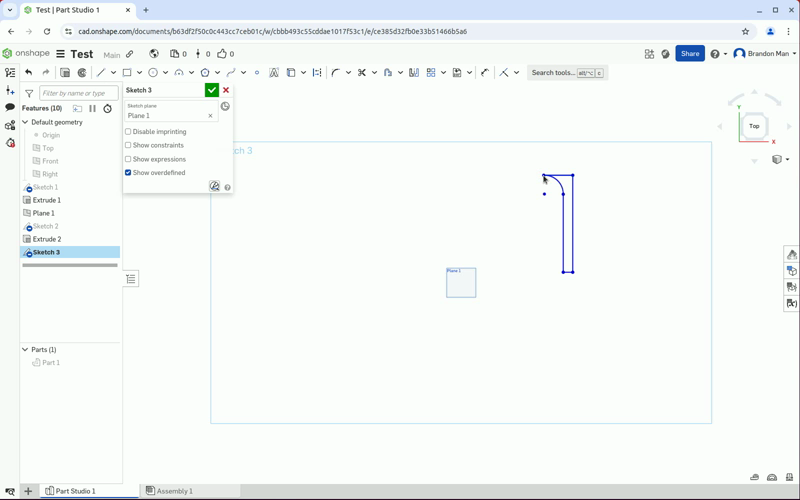
mouse_move(566, 243)
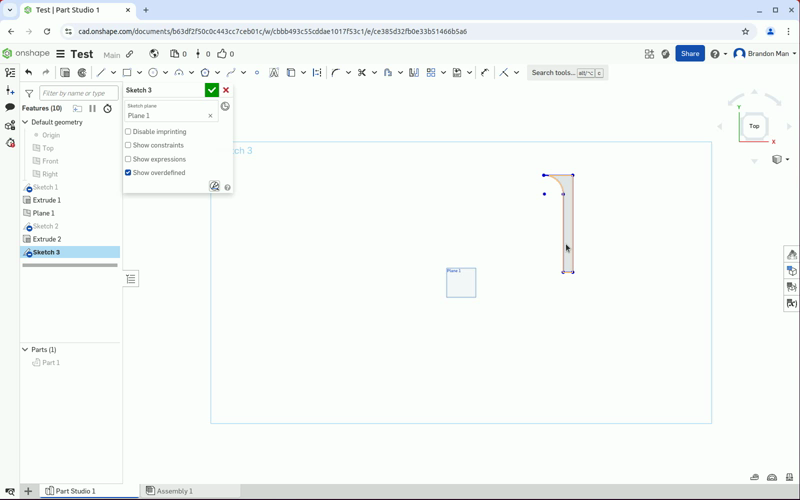
scroll(6)
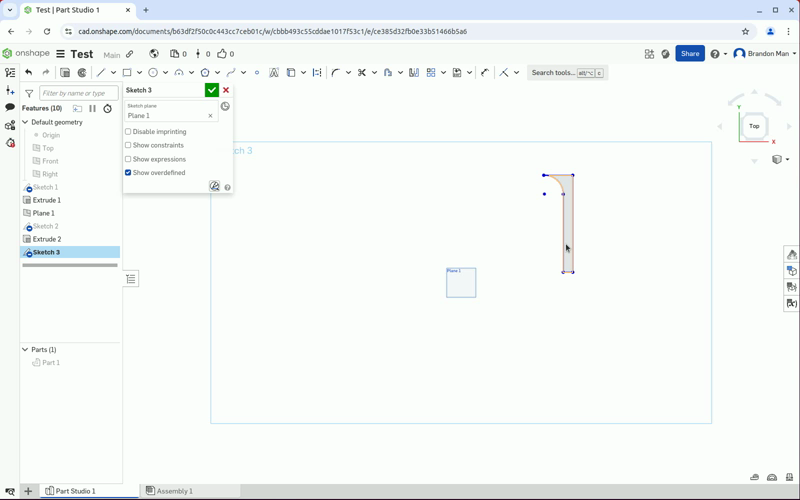
scroll(6)
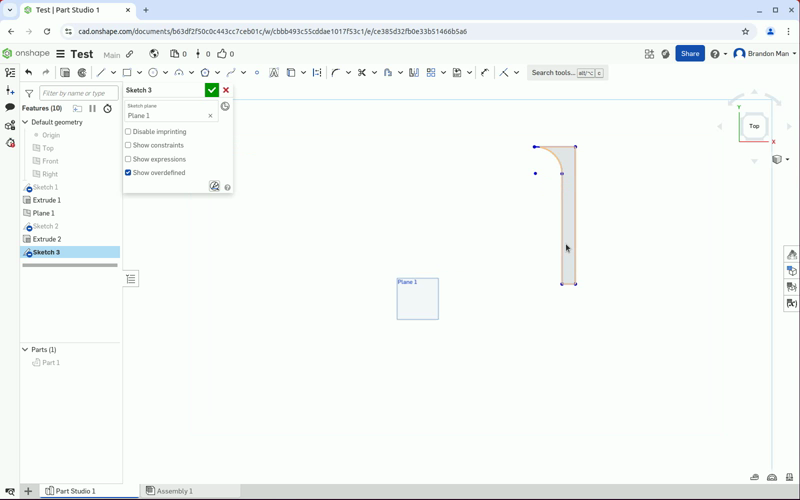
scroll(6)
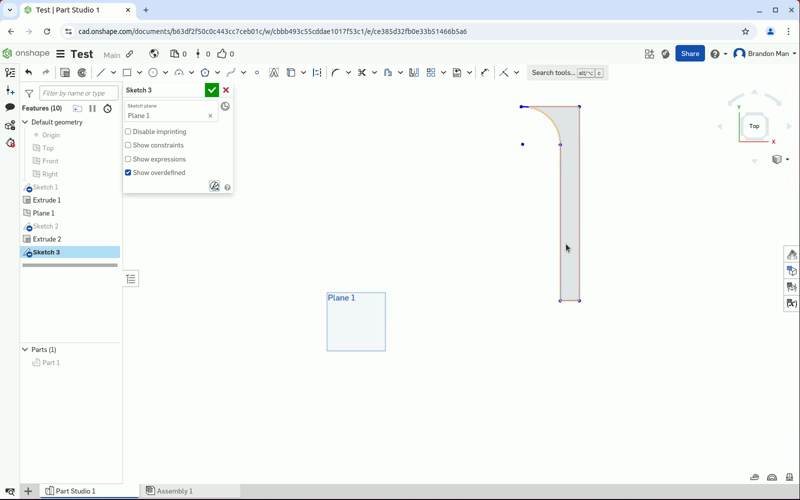
scroll(6)
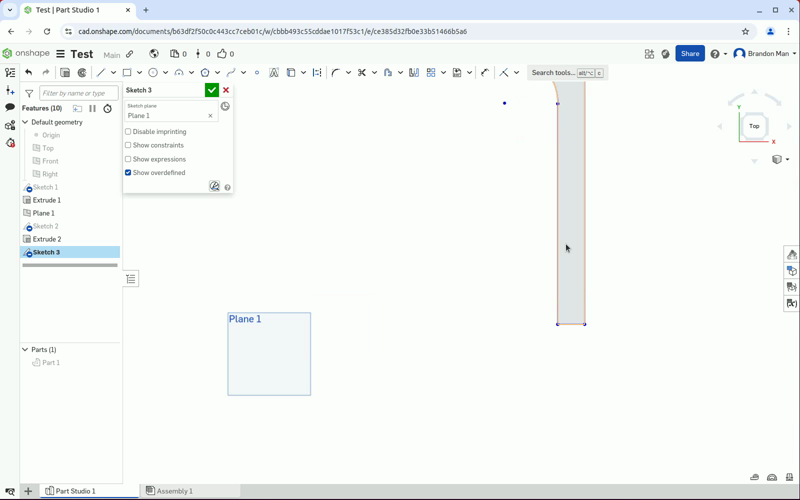
scroll(6)
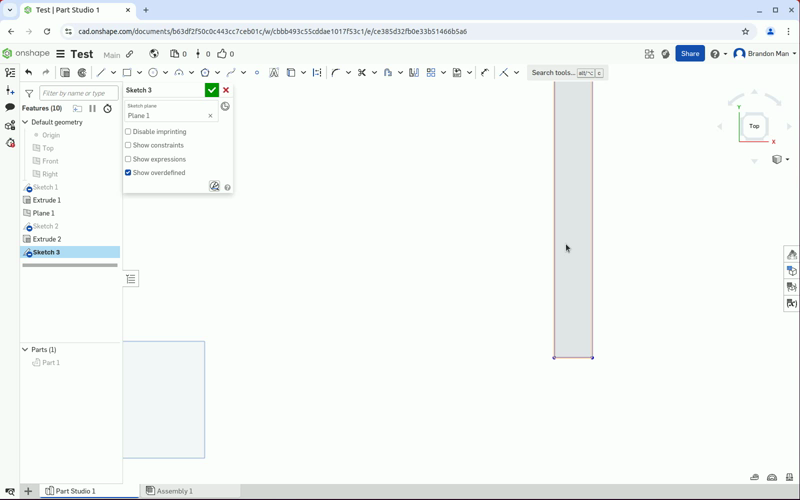
scroll(6)
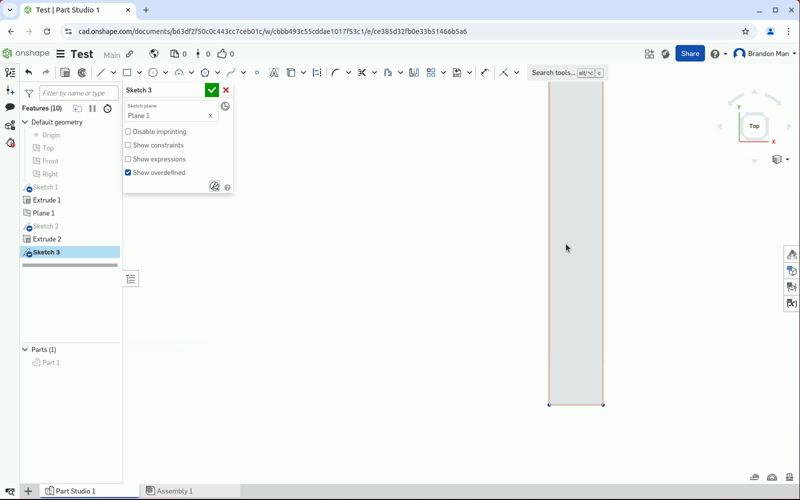
scroll(6)
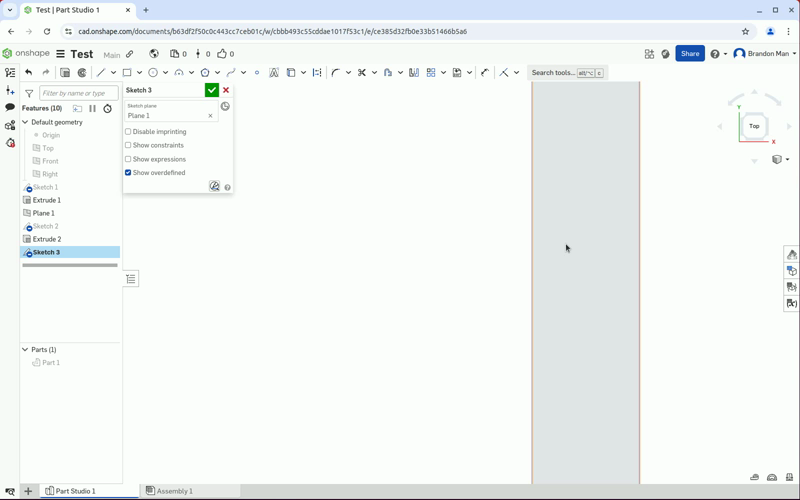
click(566, 243)
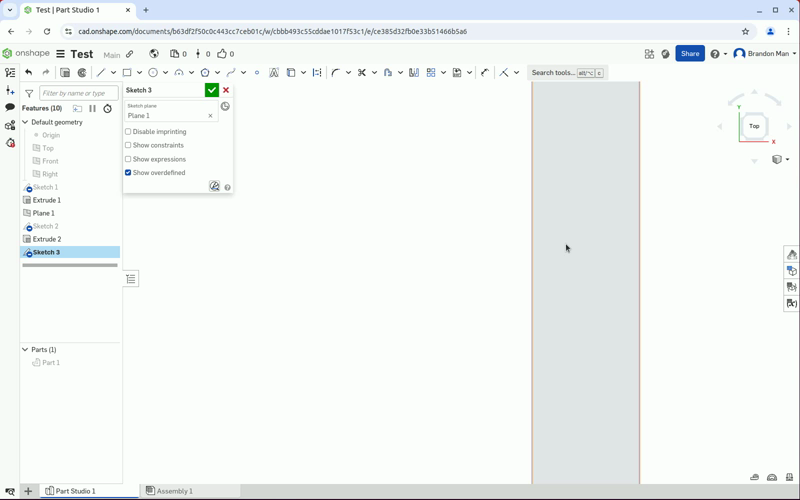
scroll(-6)
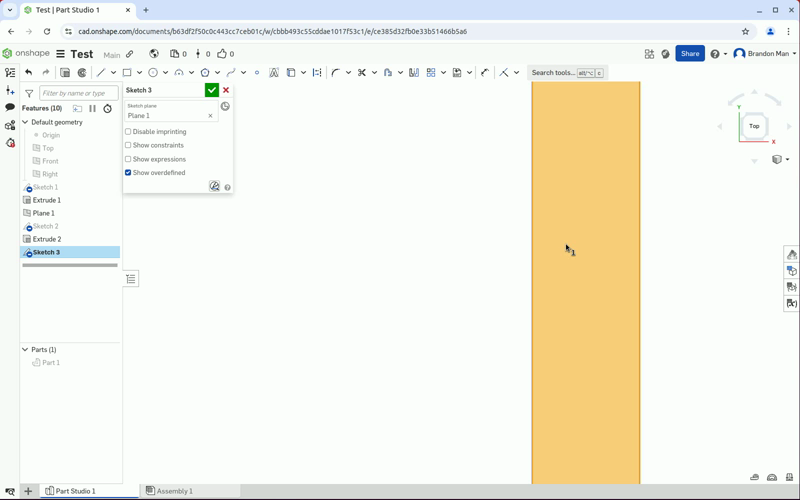
scroll(-6)
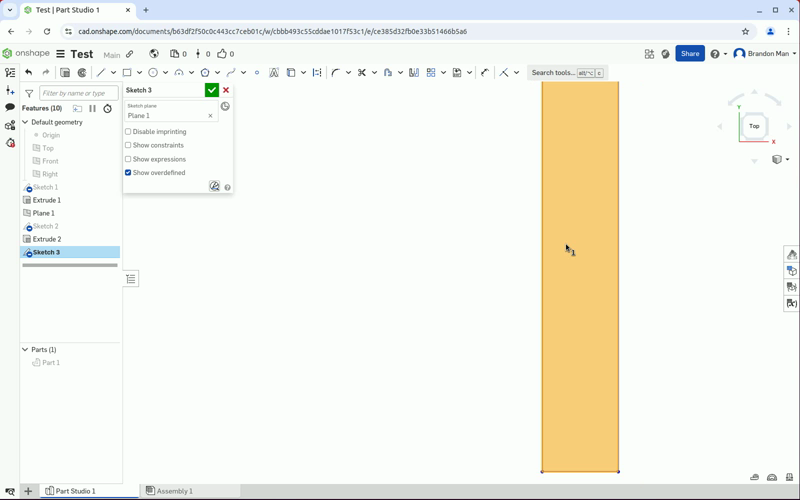
scroll(-6)
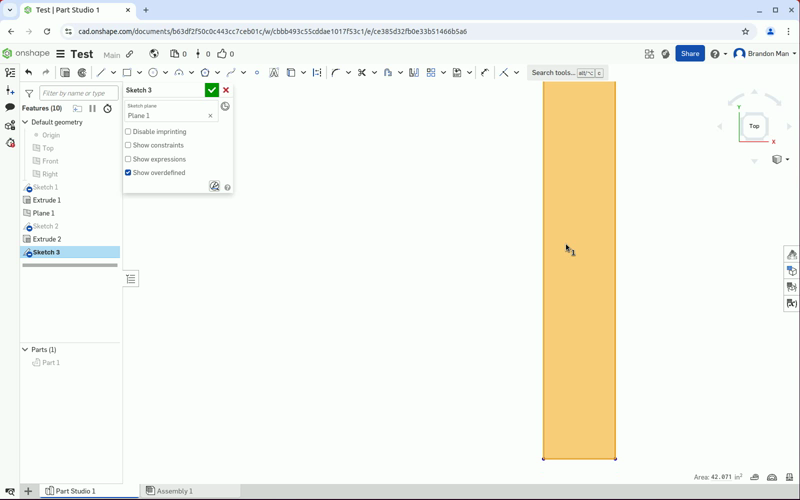
scroll(-6)
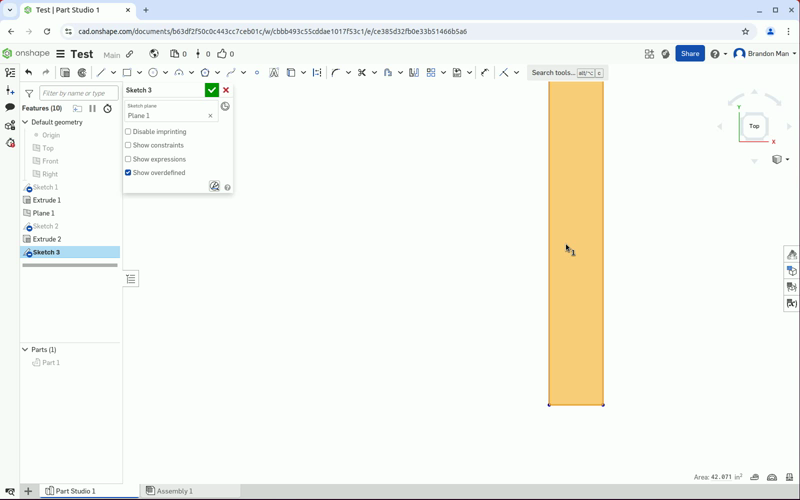
scroll(-6)
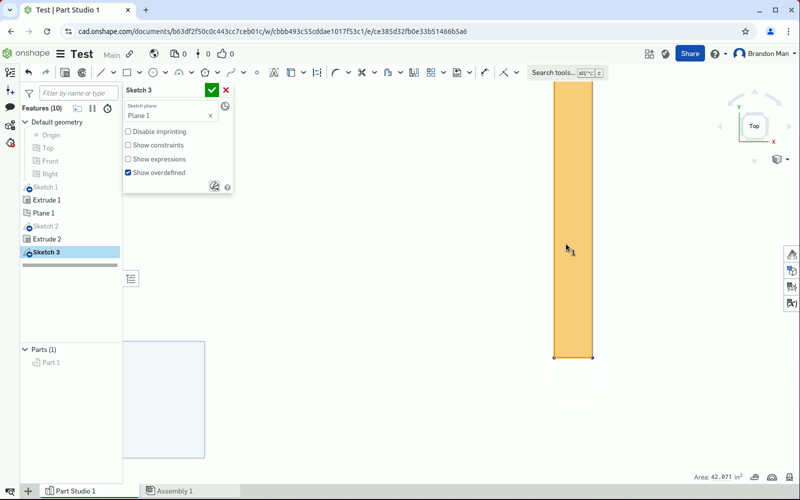
scroll(-6)
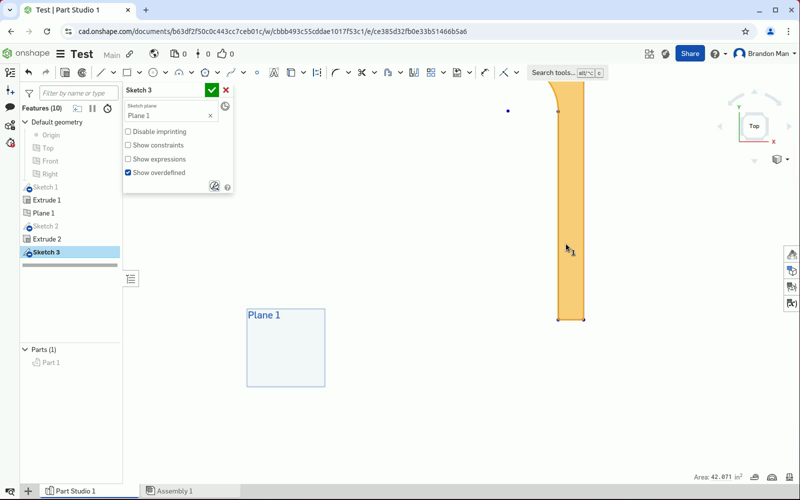
scroll(-6)
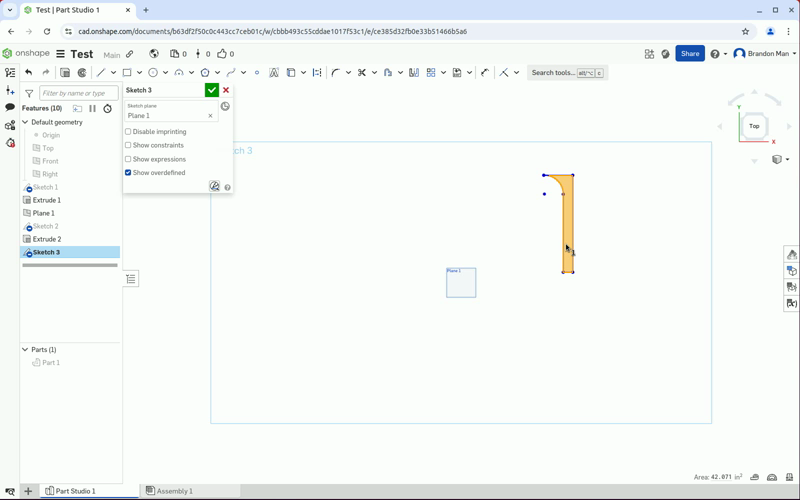
mouse_move(73, 352)
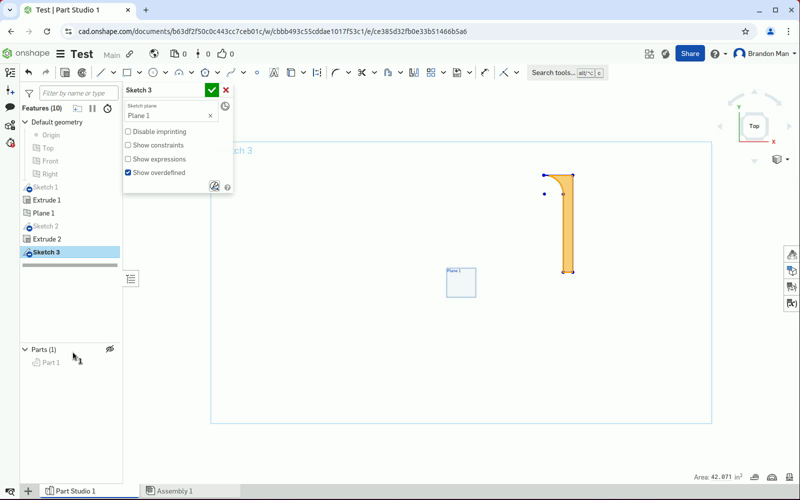
key(shift+y)
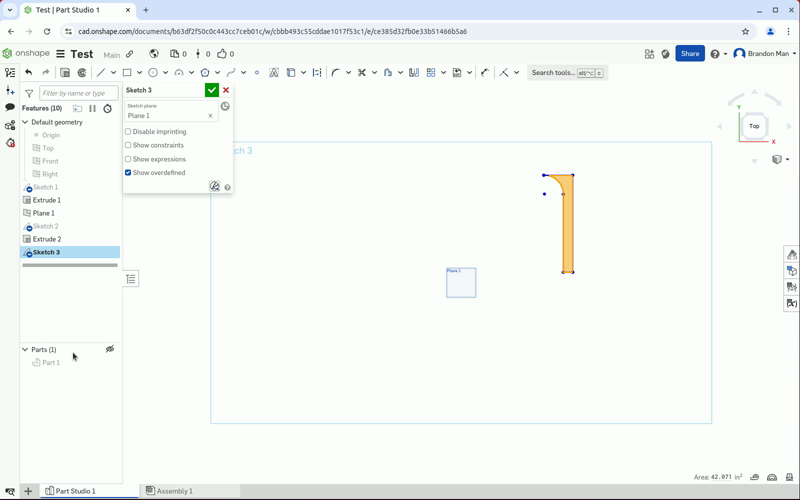
key(shift+e)
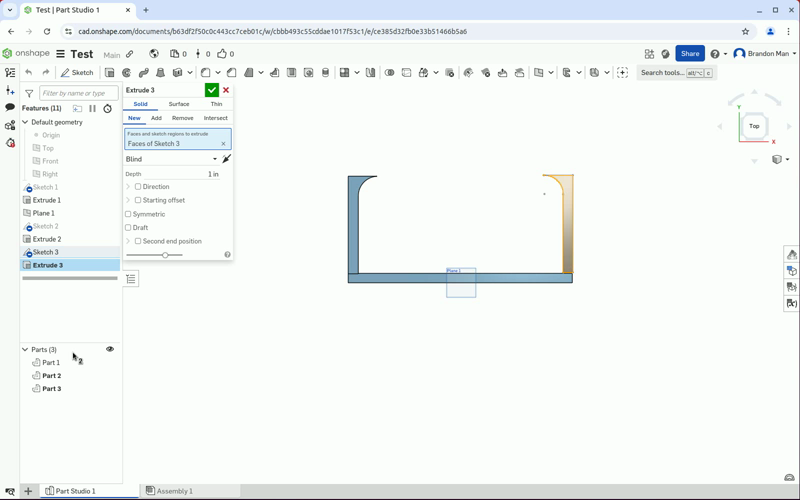
mouse_move(143, 106)
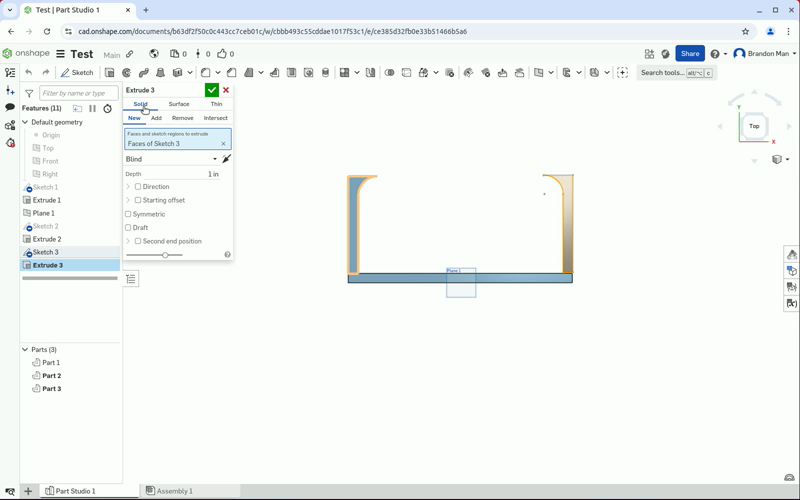
click(143, 106)
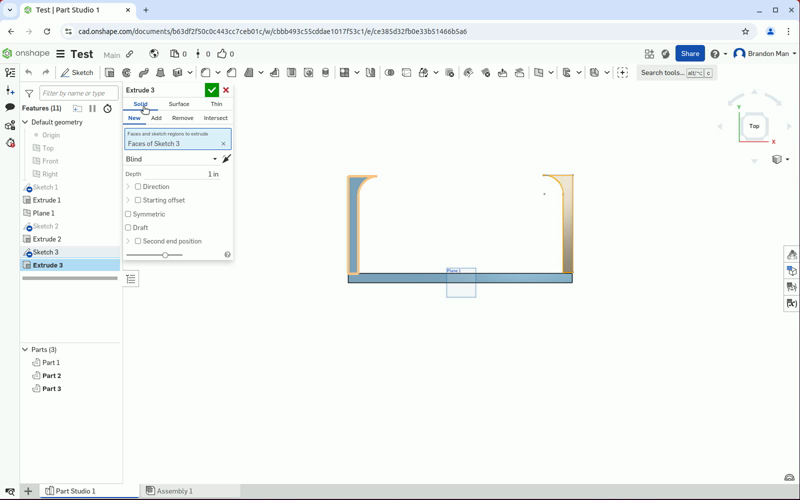
mouse_move(137, 120)
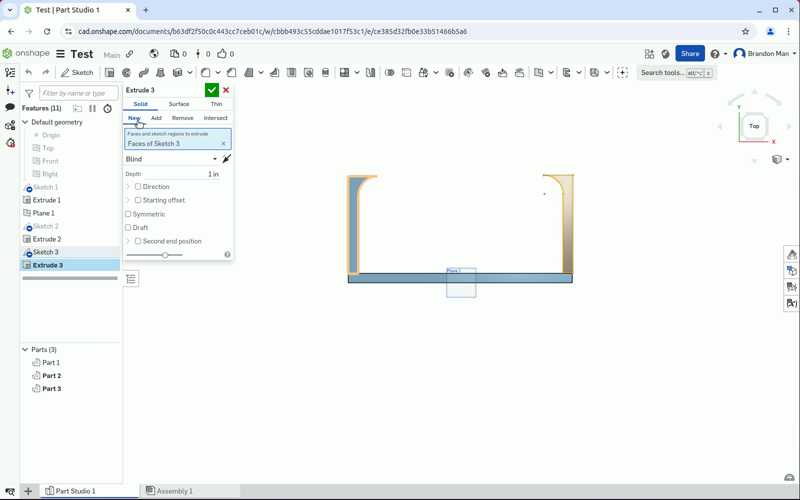
click(137, 120)
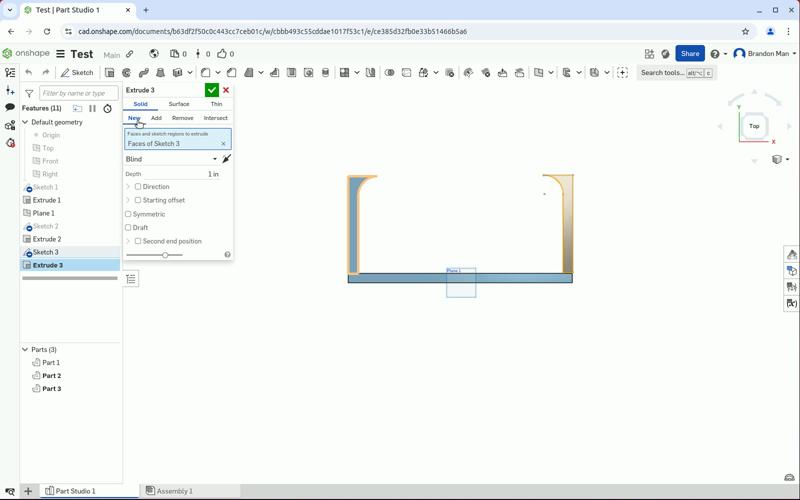
key(tab, 4)
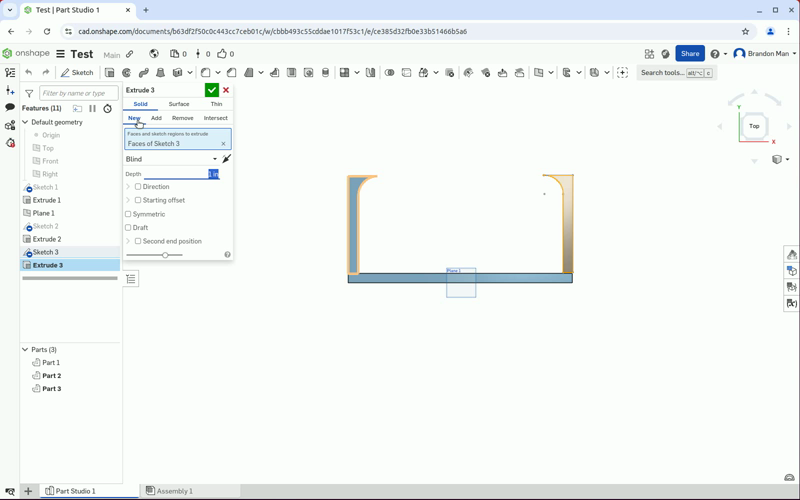
text(-12.036)
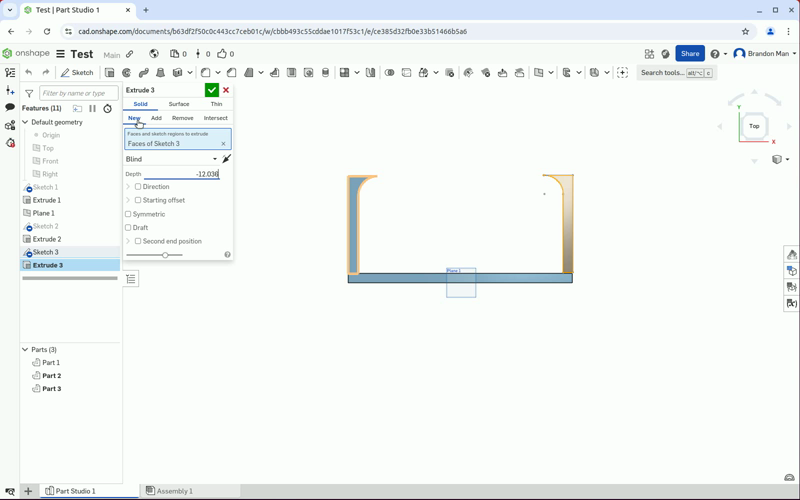
key(enter)
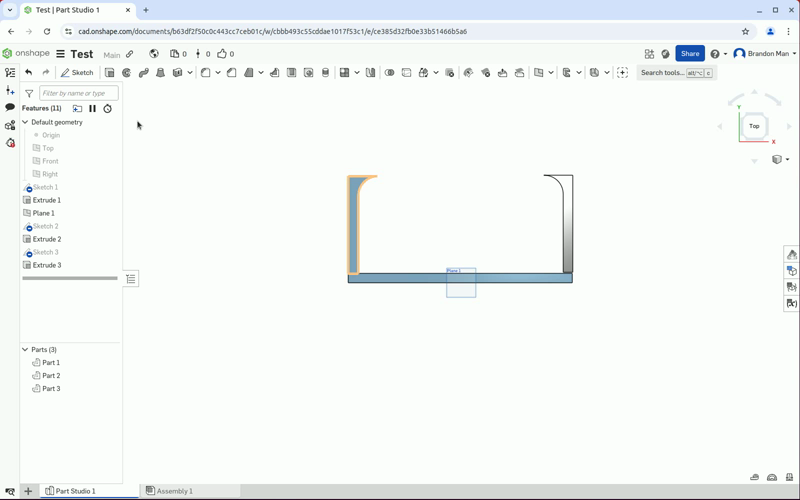
key(shift+h)
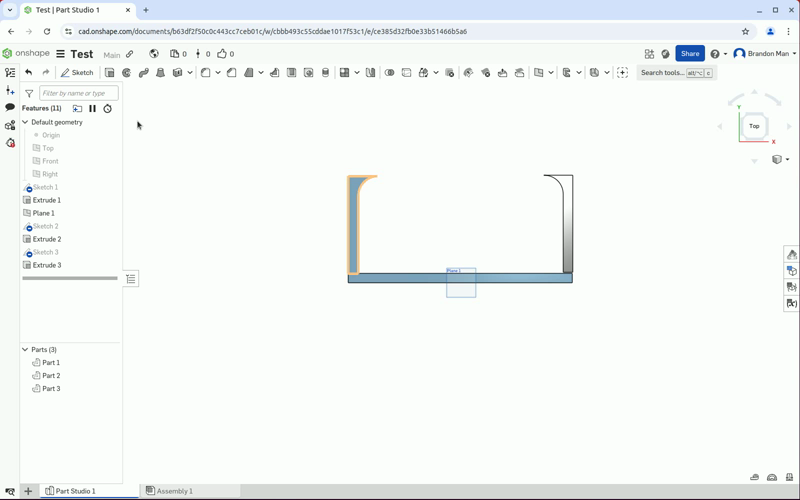
key(shift+h)
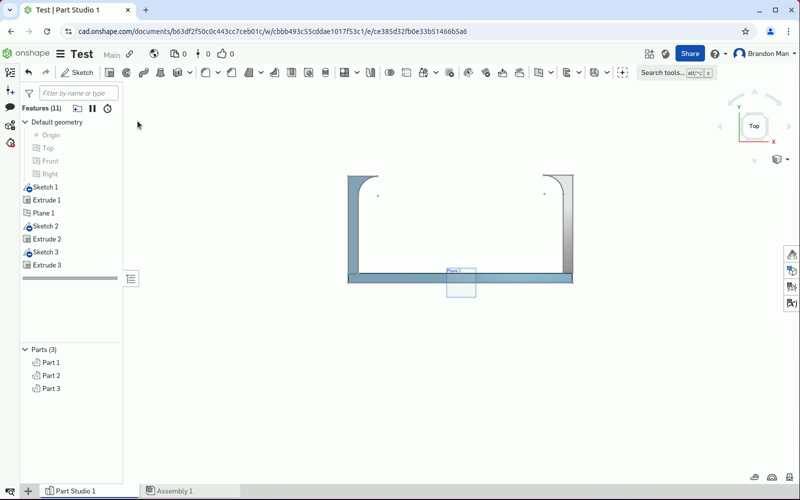
key(shift+7)
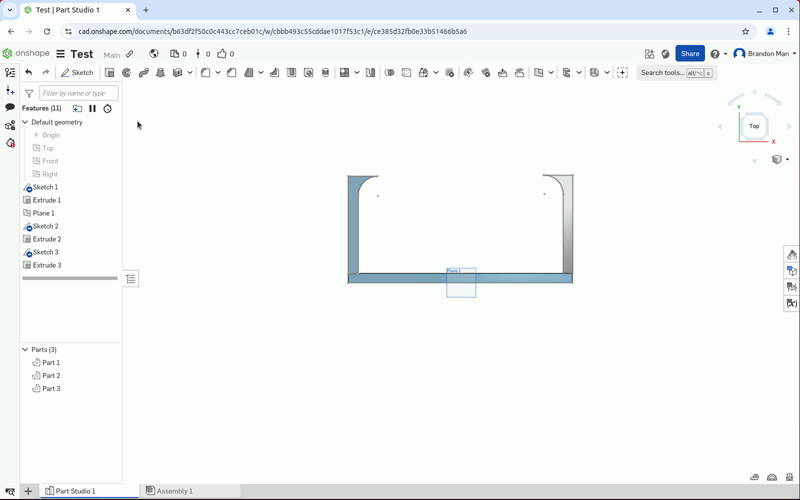
key(up, 3)
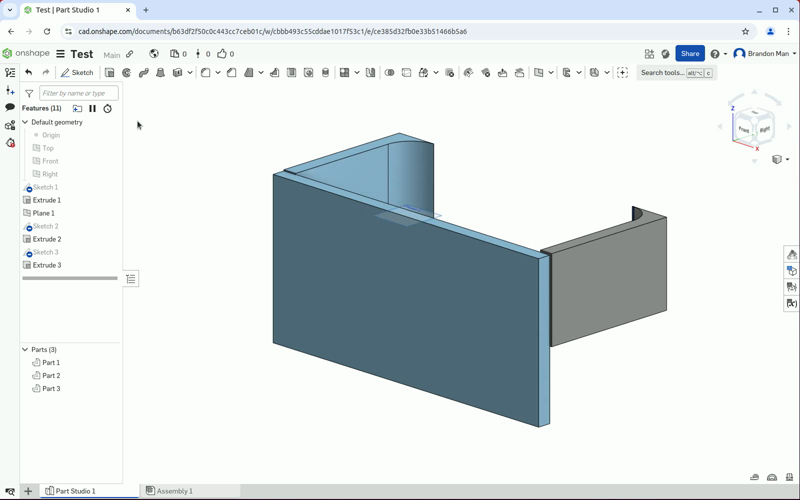
key(left, 3)
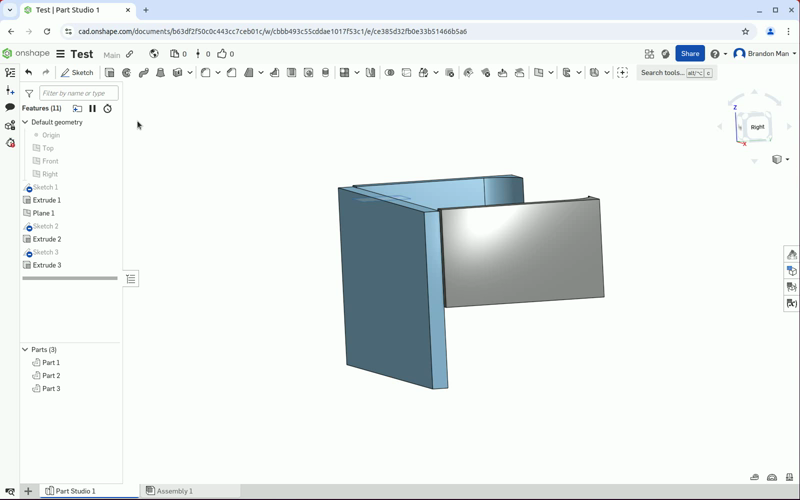
key(right, 3)
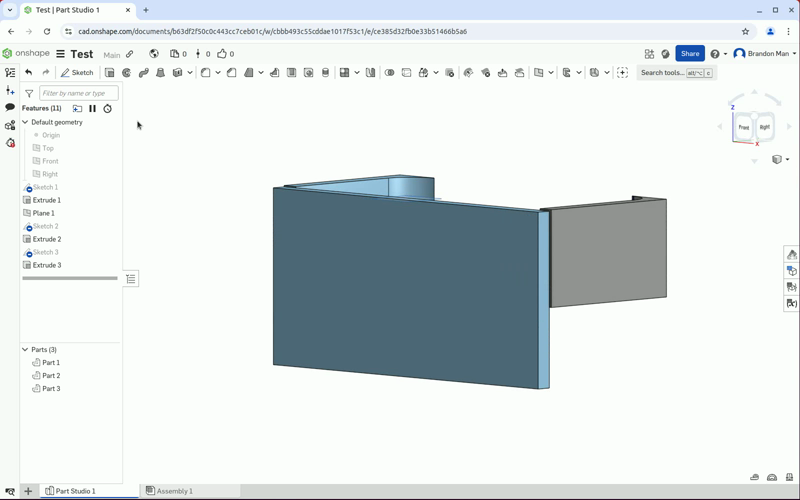
key(down, 3)
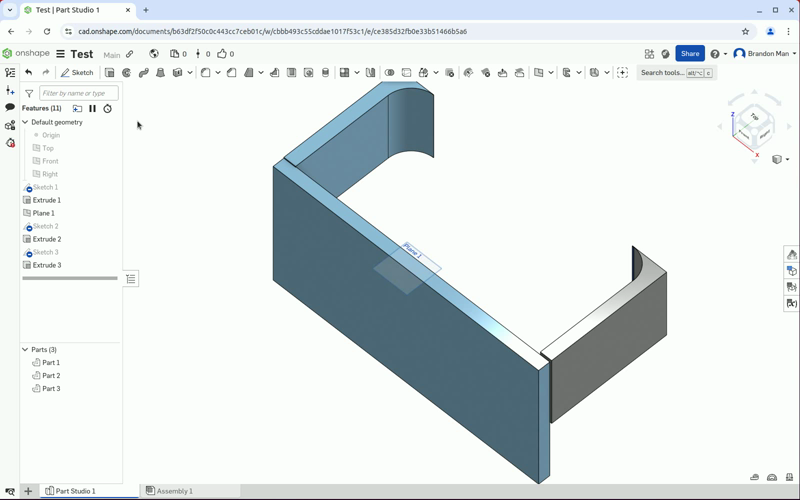
mouse_move(73, 189)
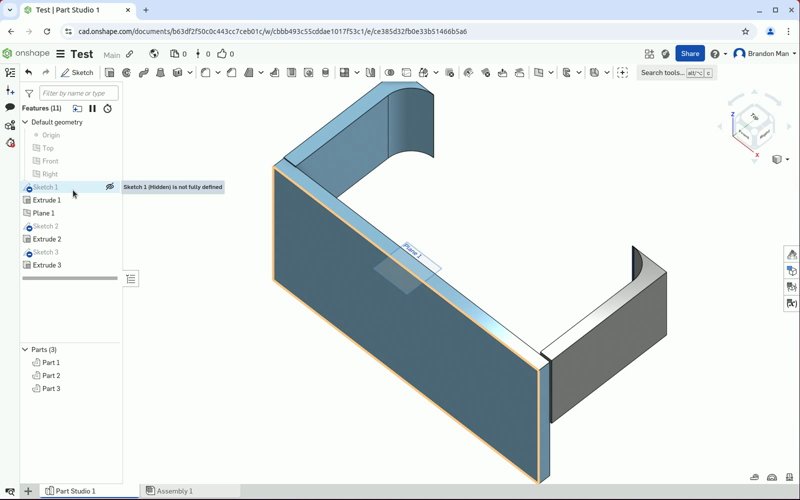
click(73, 189)